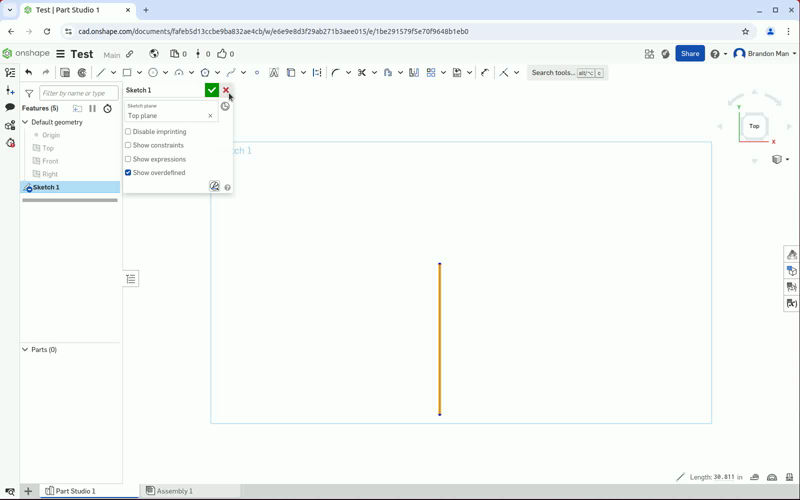
key(shift+h)
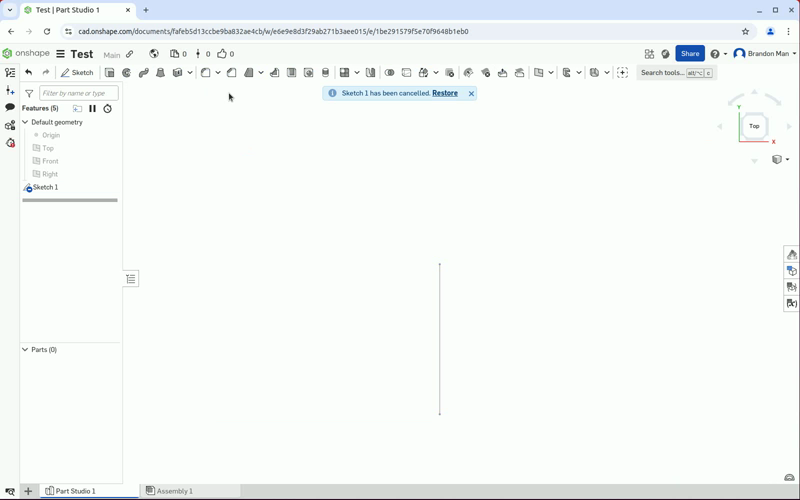
key(shift+s)
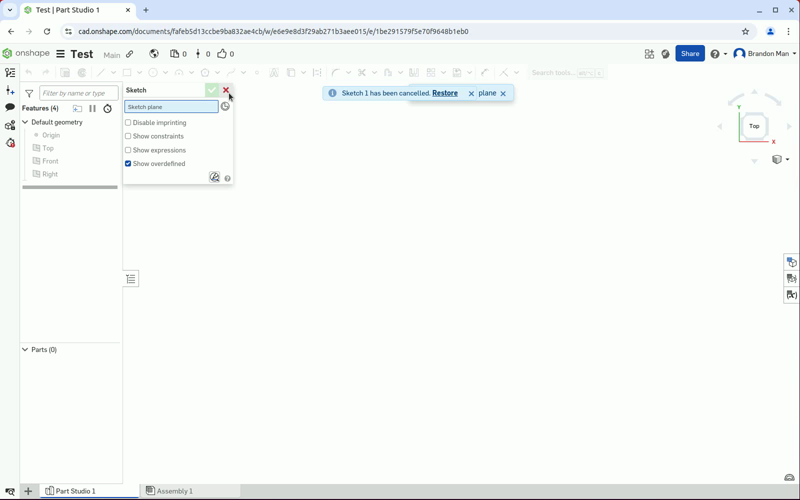
mouse_move(73, 150)
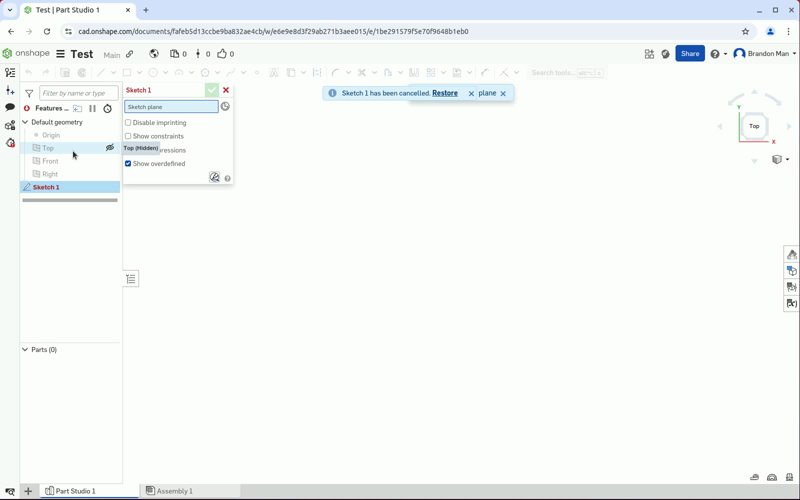
click(73, 150)
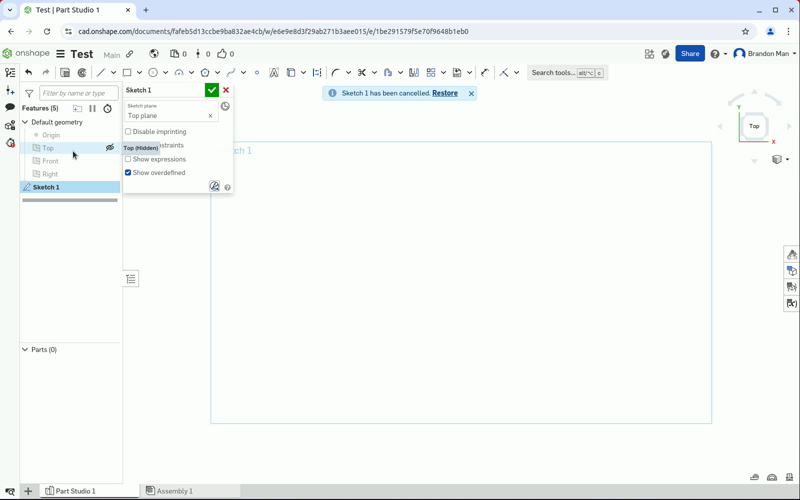
mouse_move(73, 352)
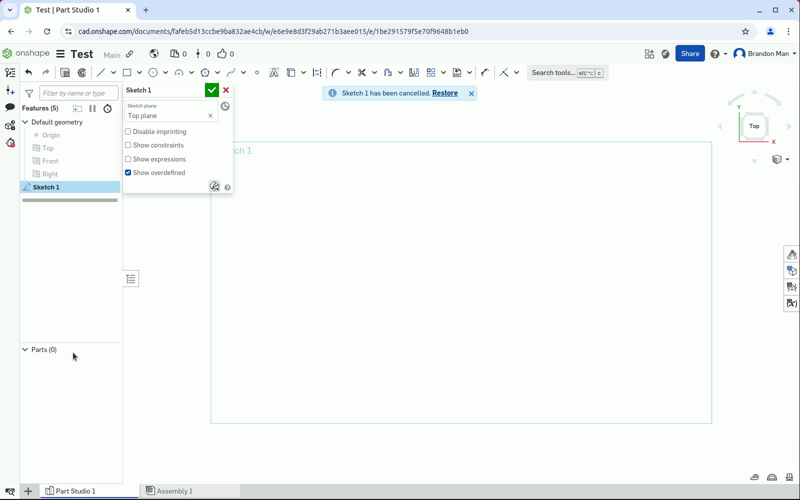
key(y)
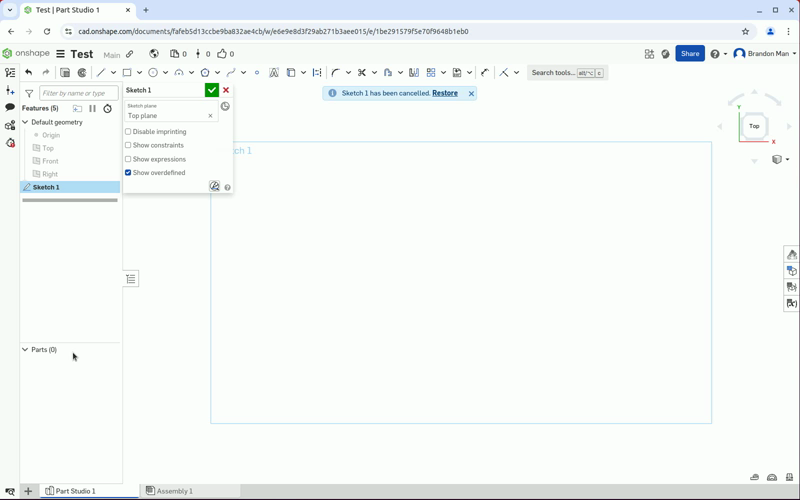
key(l)
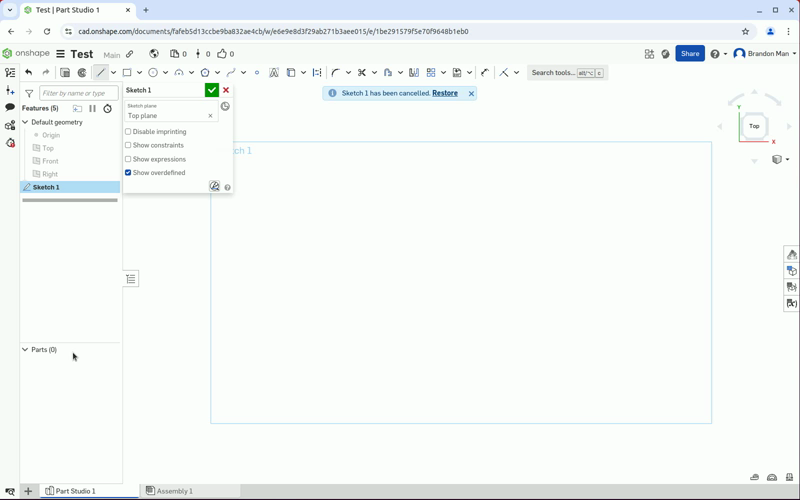
key_down(shift)
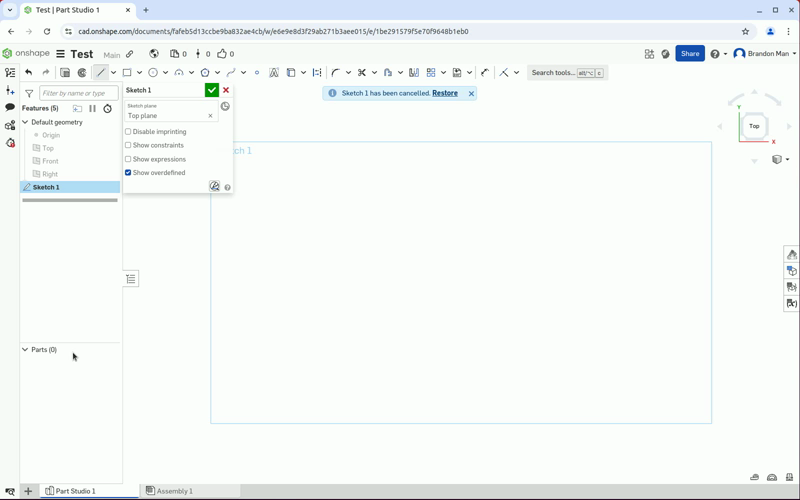
mouse_move(441, 191)
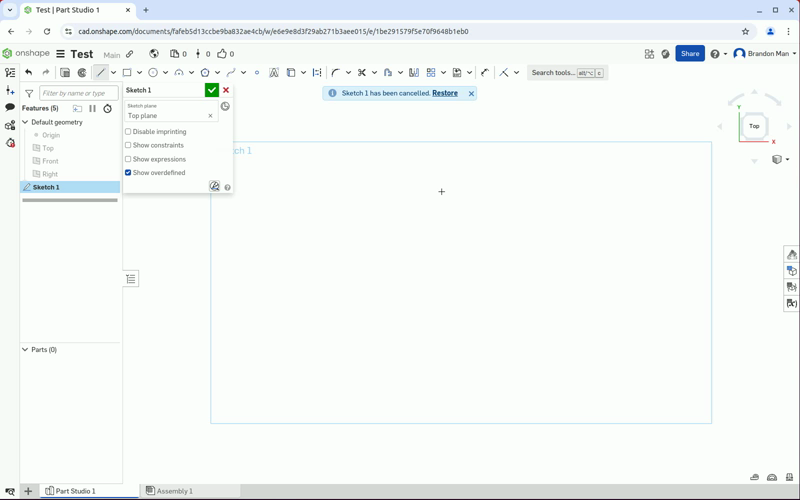
click(441, 191)
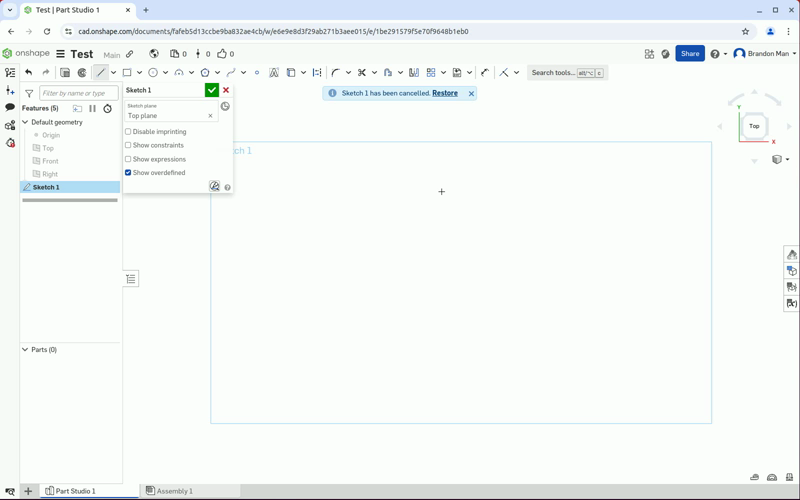
key_up(shift)
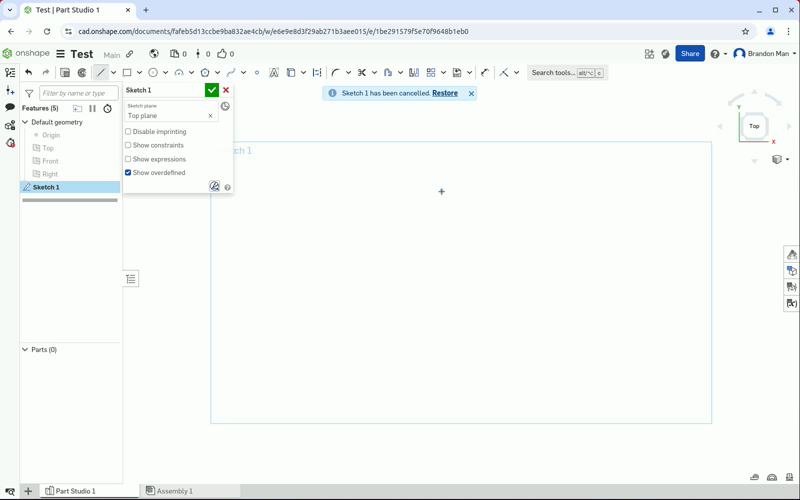
key_down(shift)
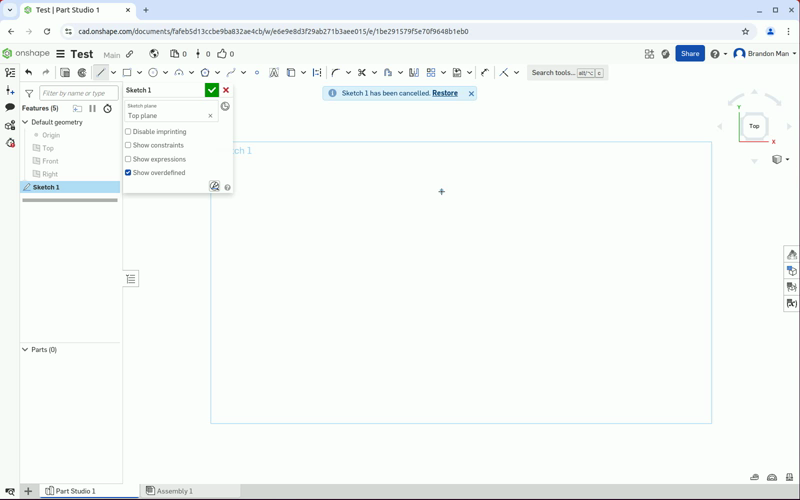
mouse_move(471, 191)
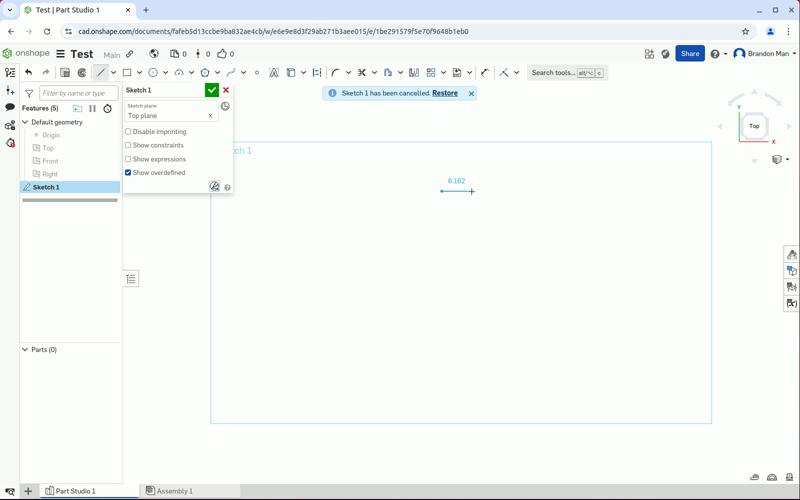
mouse_move(442, 193)
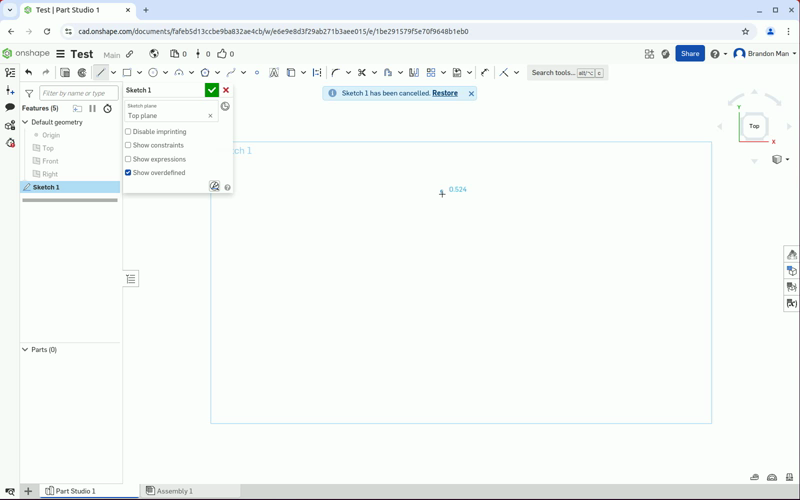
scroll(6)
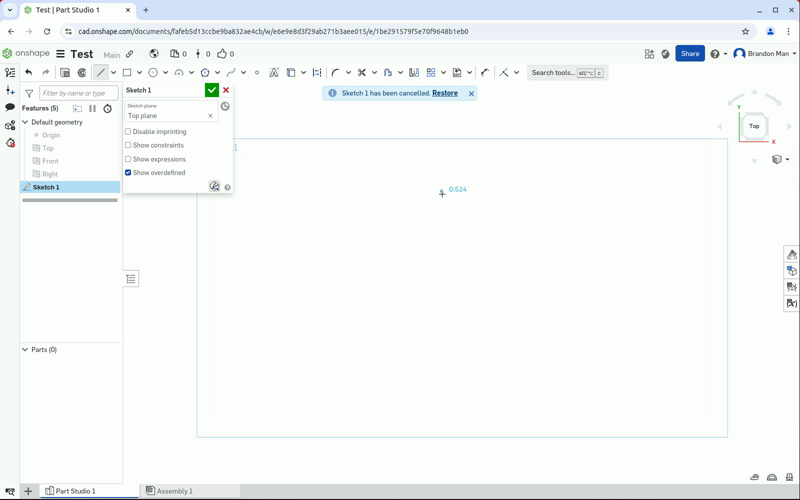
scroll(6)
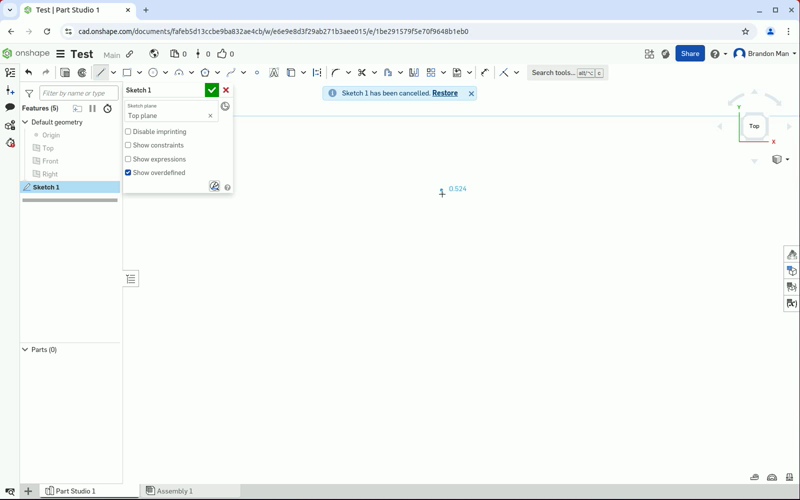
scroll(6)
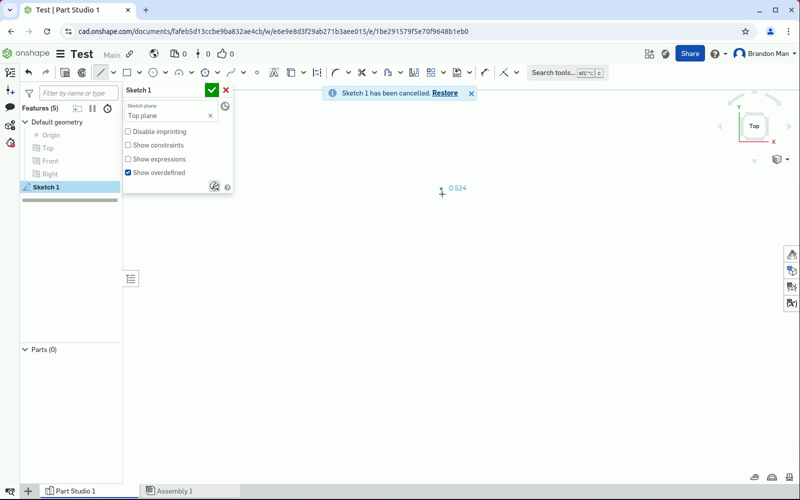
scroll(6)
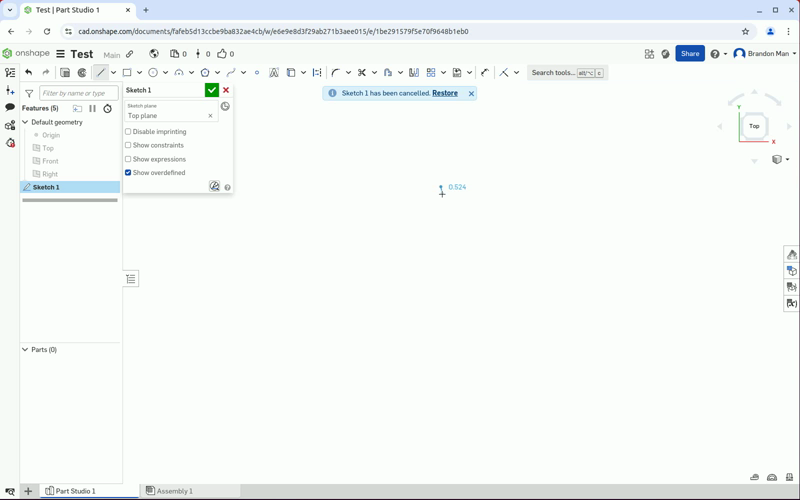
scroll(6)
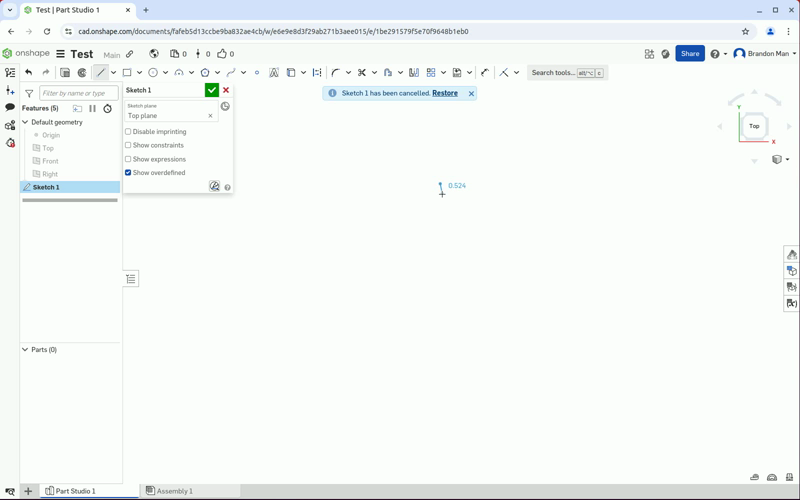
scroll(6)
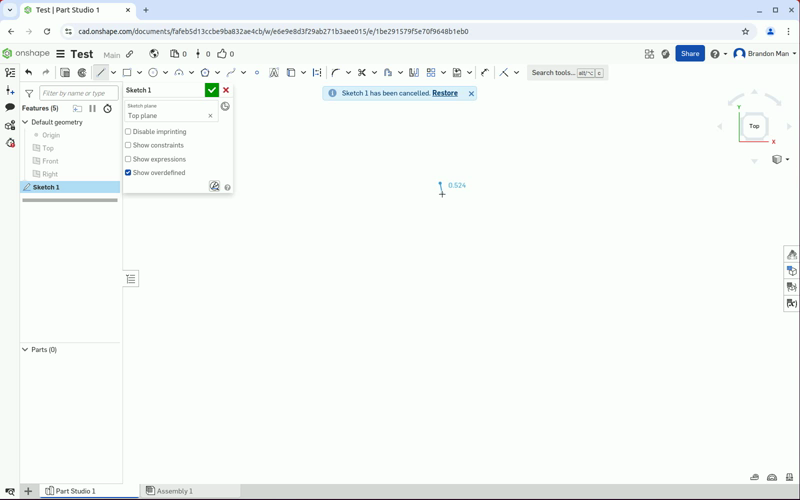
scroll(6)
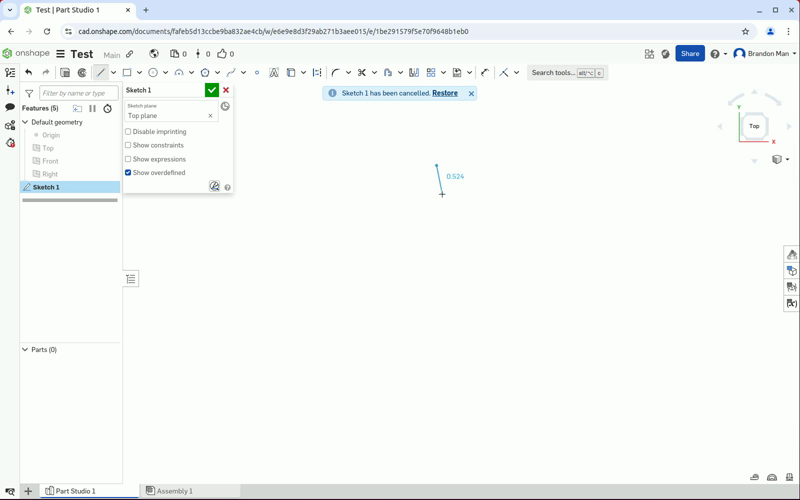
click(442, 193)
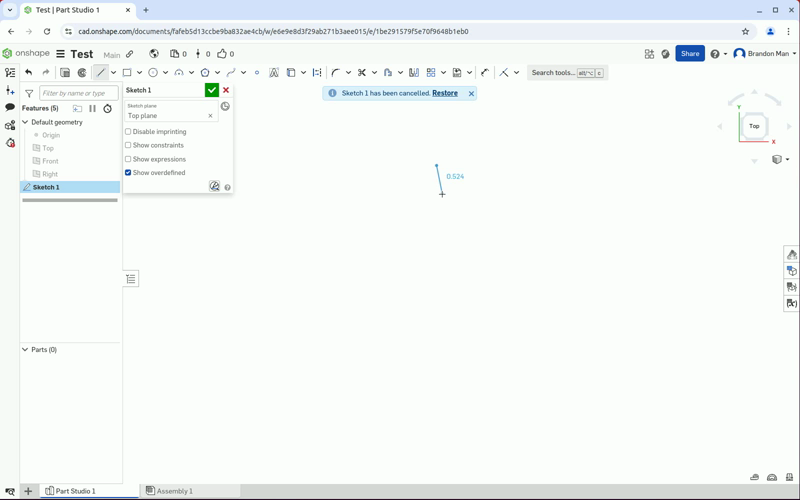
scroll(-6)
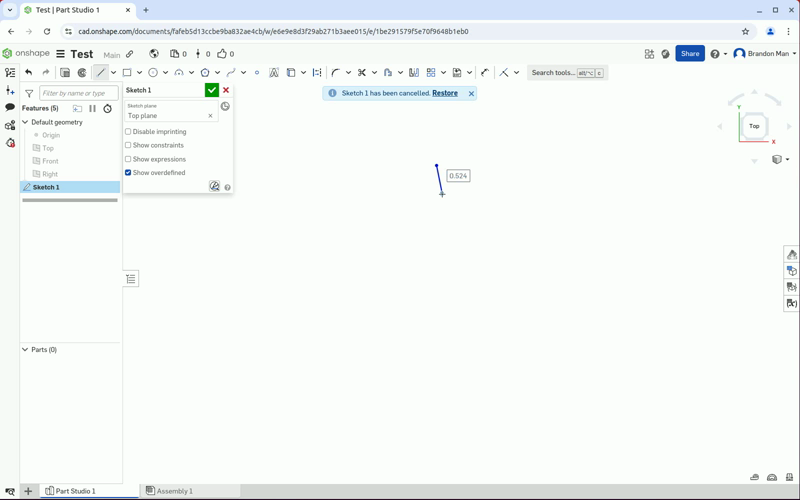
scroll(-6)
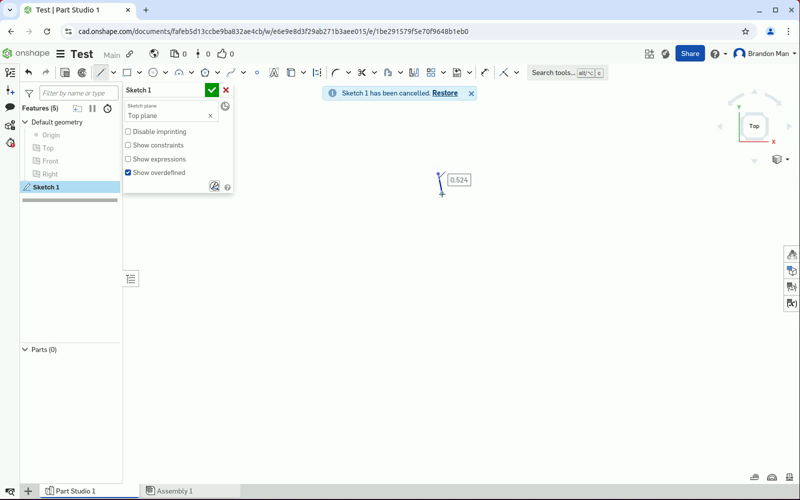
scroll(-6)
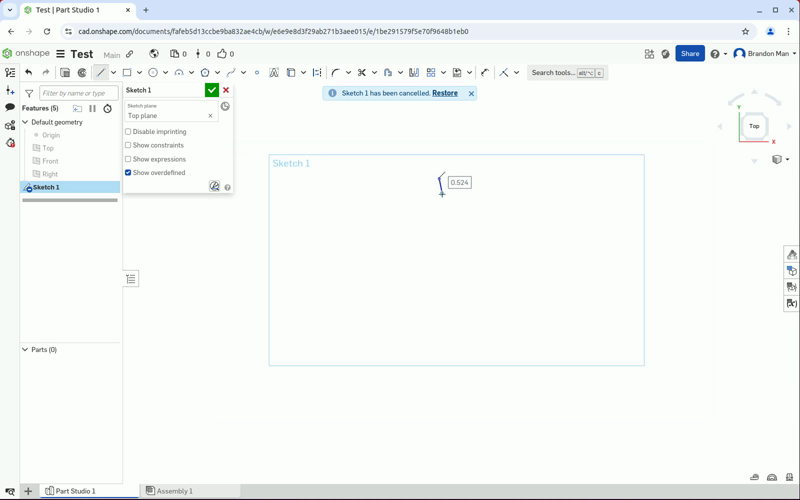
scroll(-6)
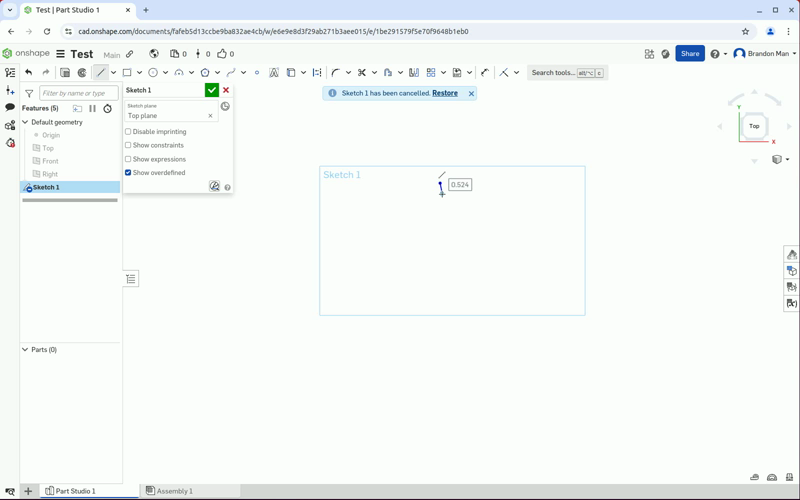
scroll(-6)
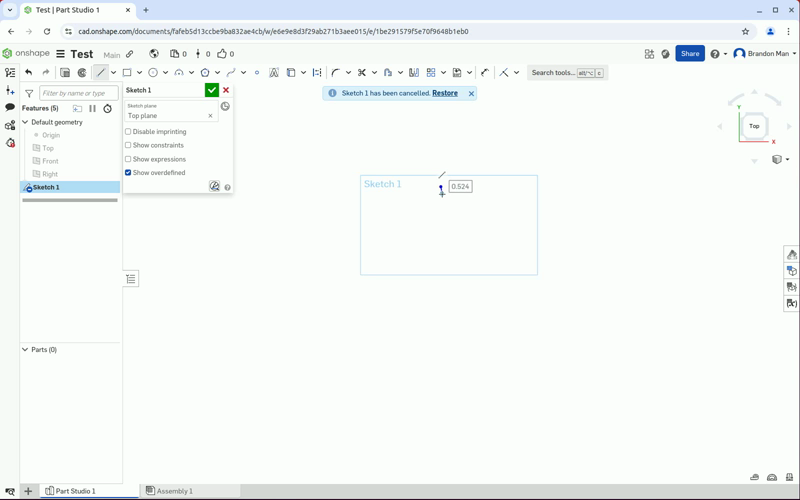
scroll(-6)
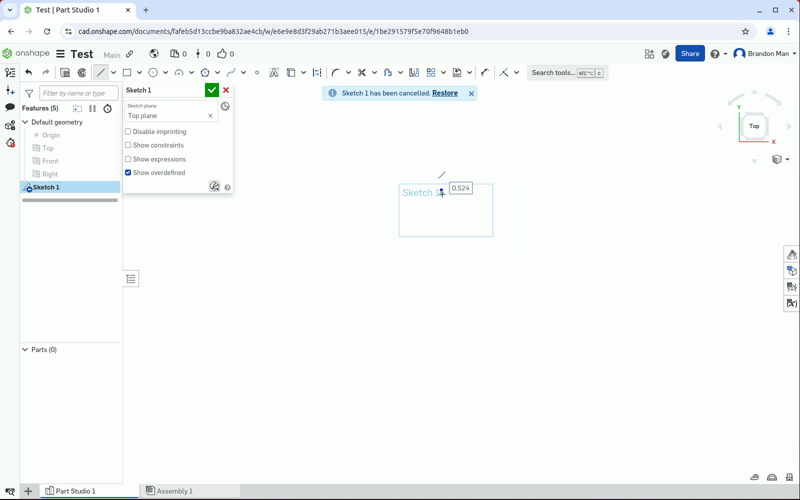
scroll(-6)
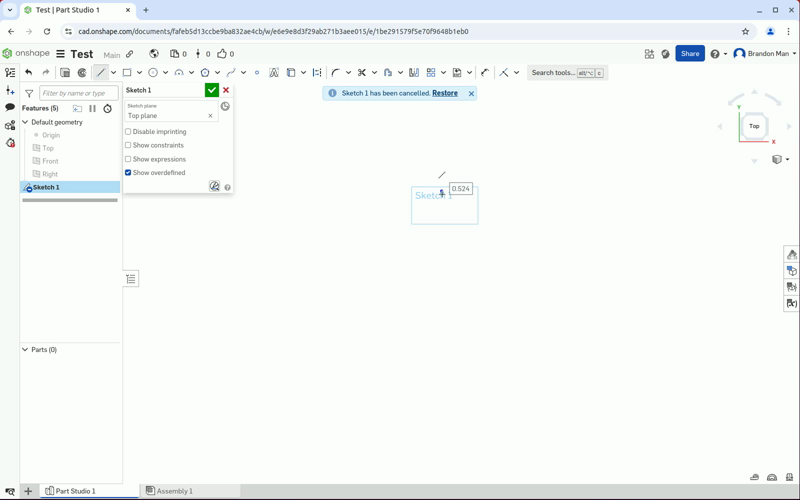
key_up(shift)
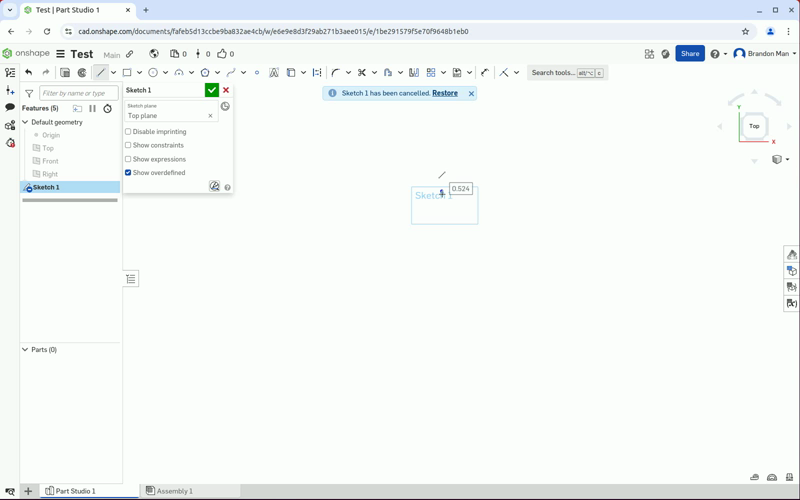
key(esc)
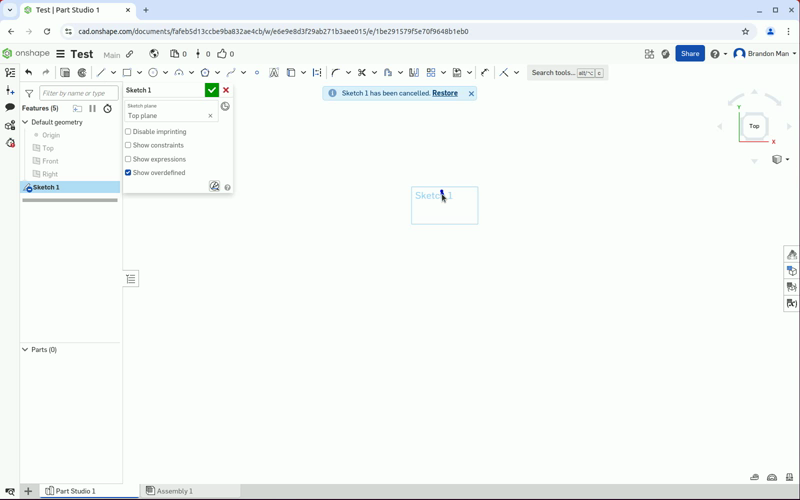
key(a)
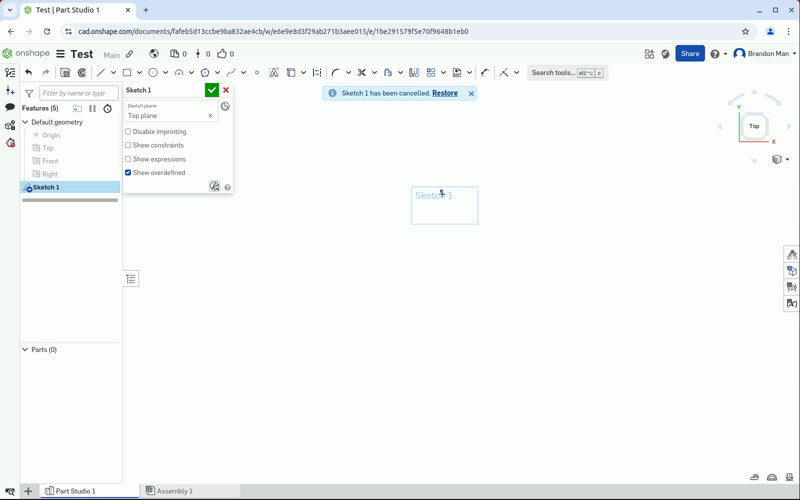
mouse_move(442, 193)
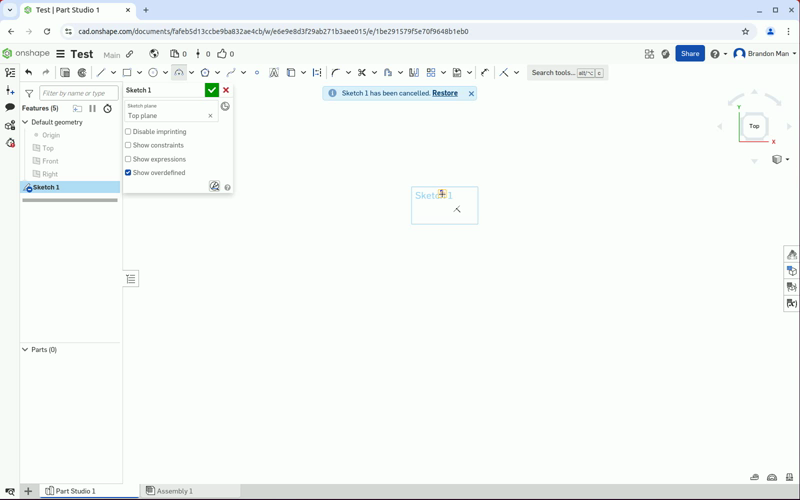
scroll(6)
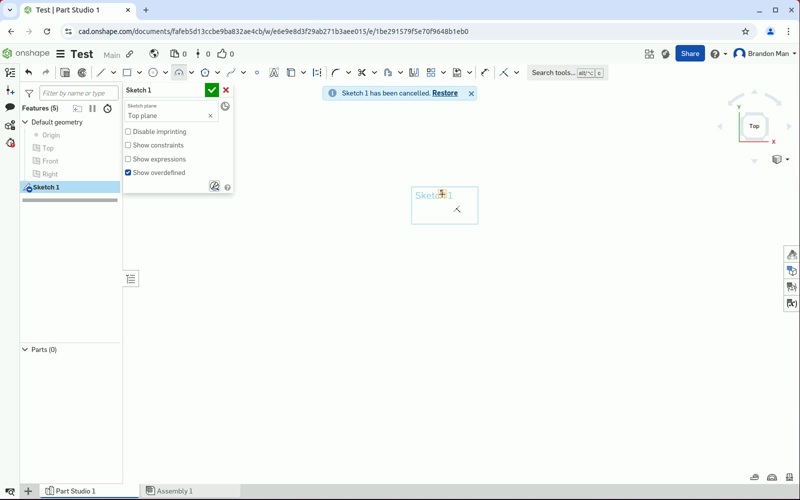
scroll(6)
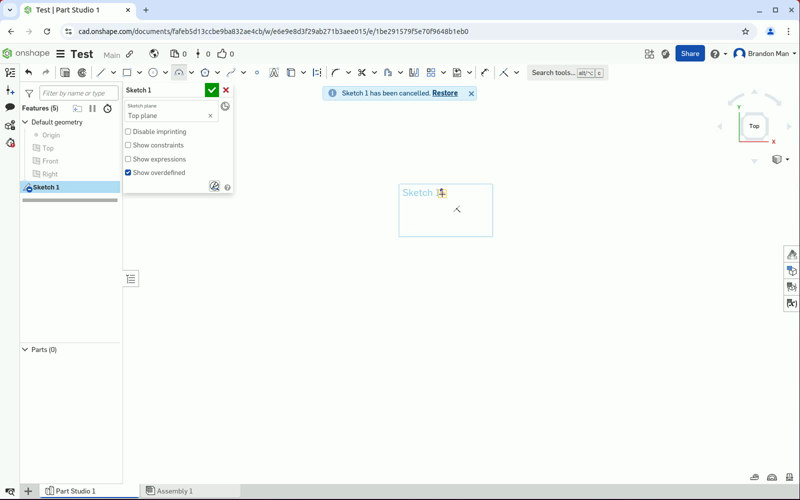
scroll(6)
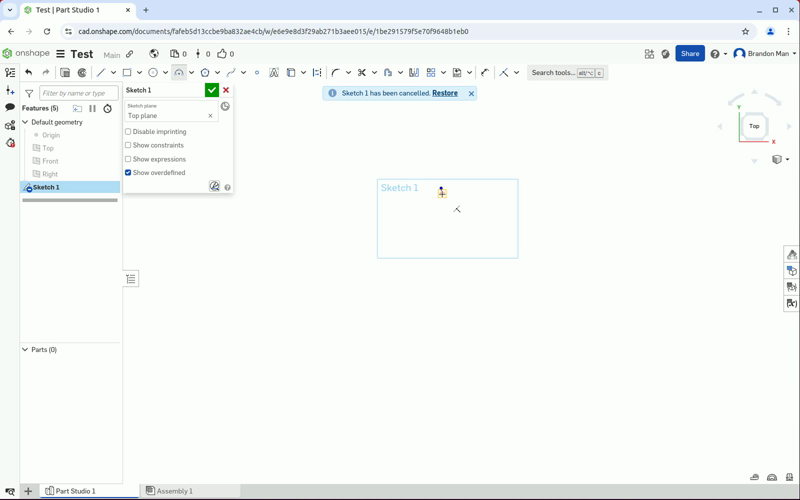
scroll(6)
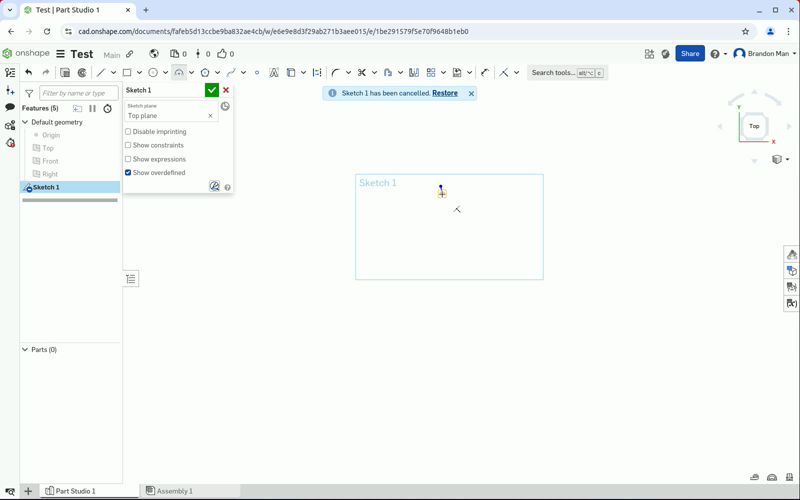
scroll(6)
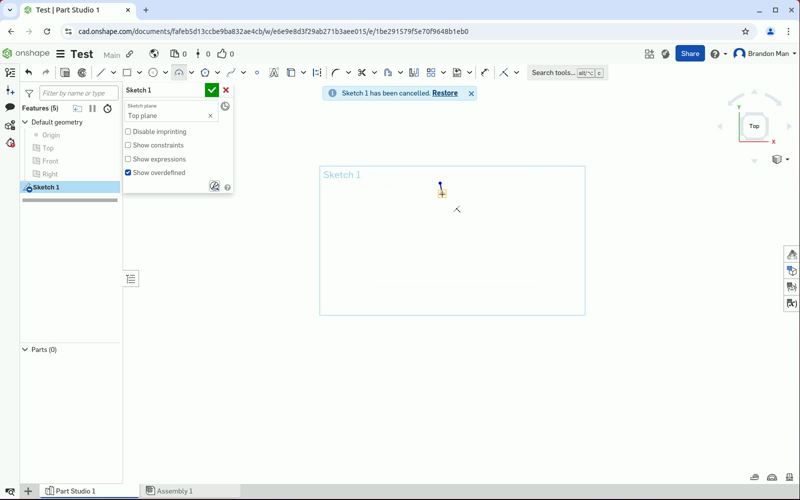
scroll(6)
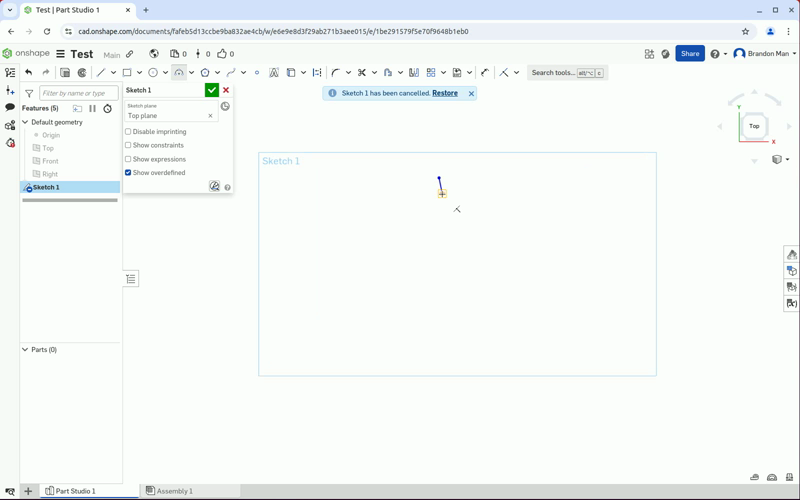
scroll(6)
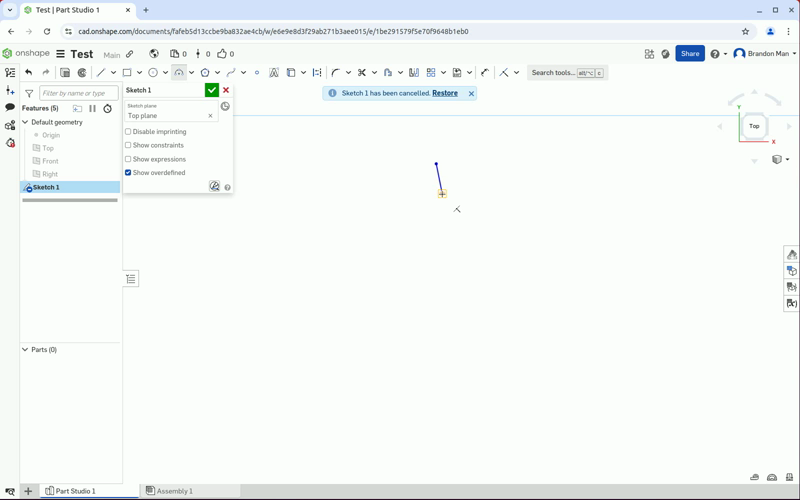
click(442, 193)
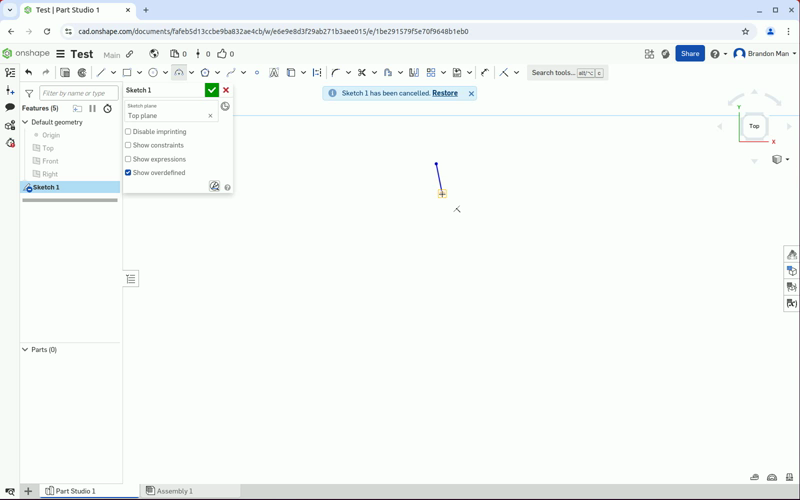
scroll(-6)
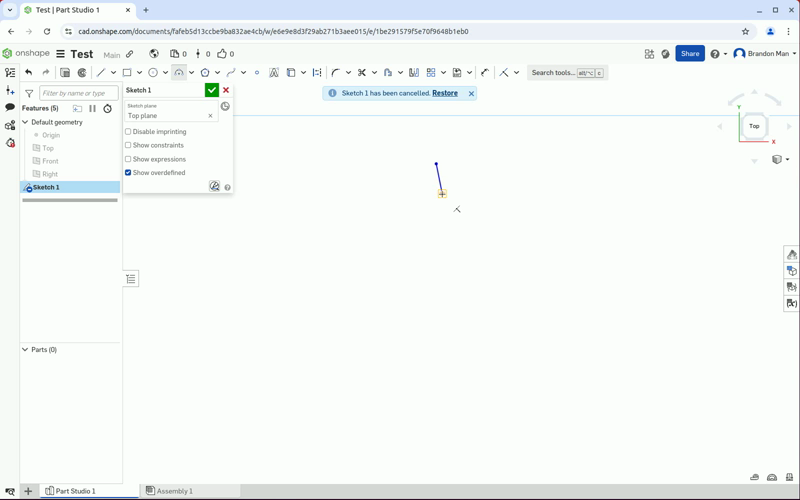
scroll(-6)
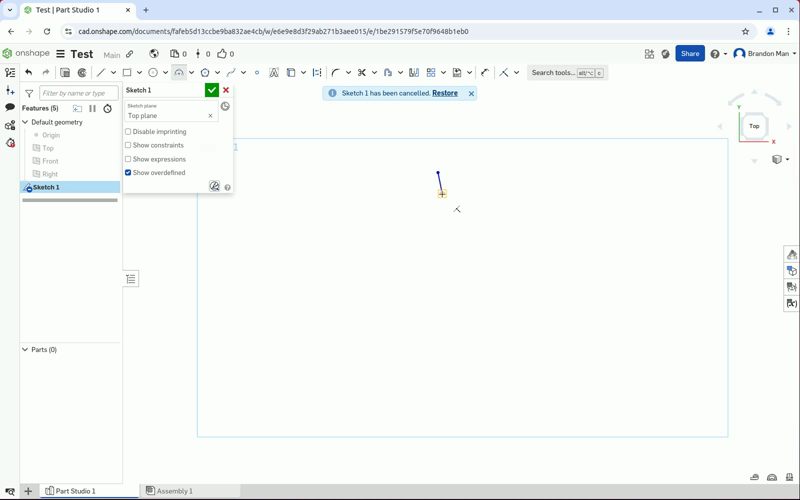
scroll(-6)
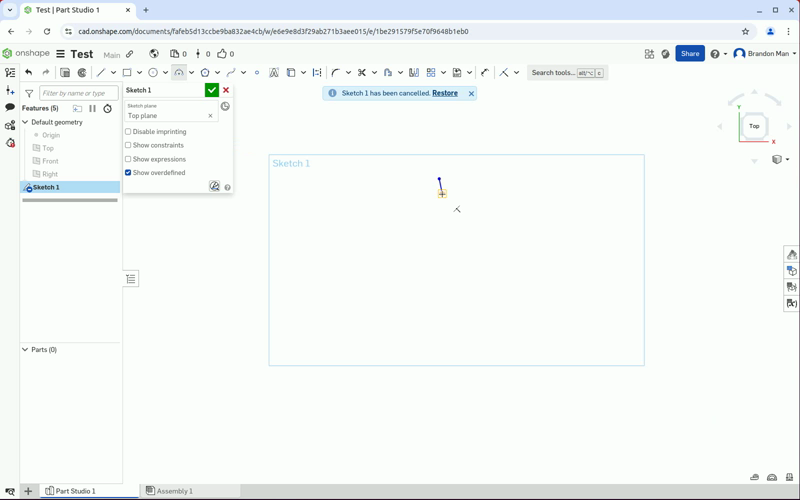
scroll(-6)
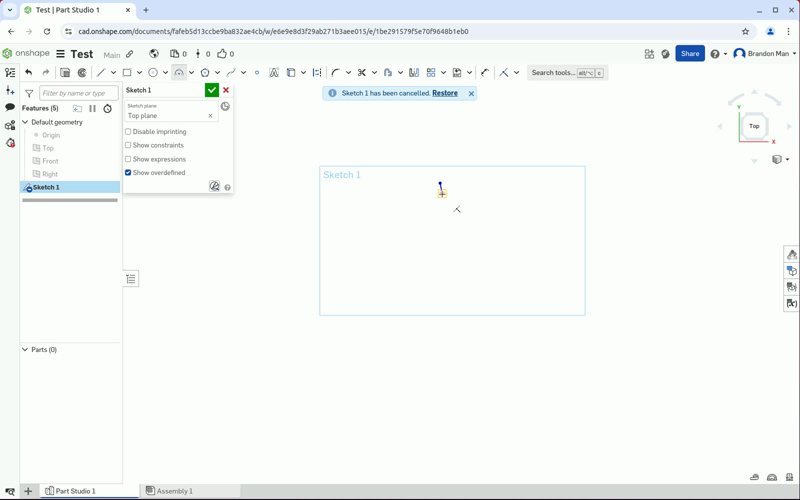
scroll(-6)
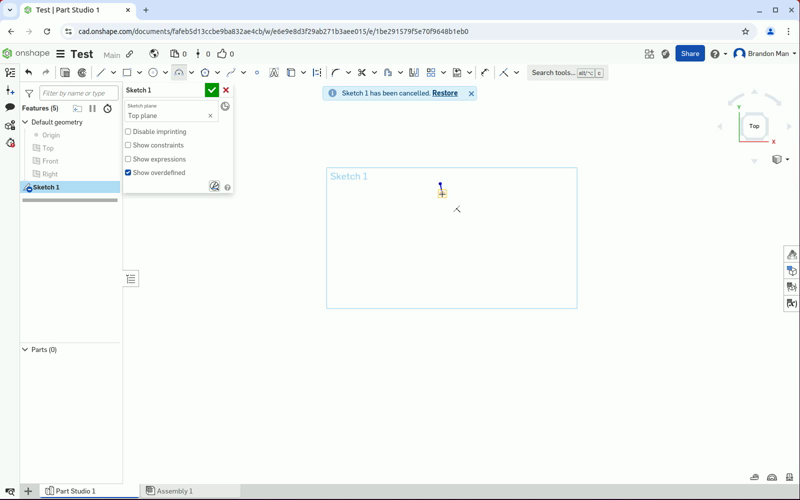
scroll(-6)
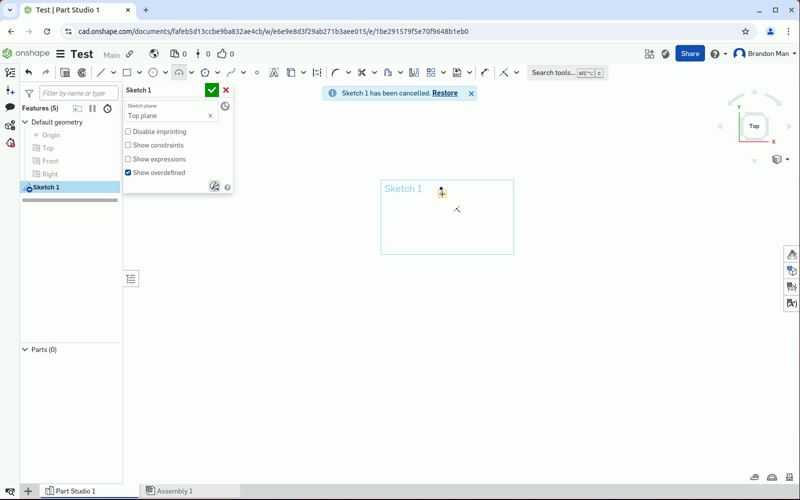
scroll(-6)
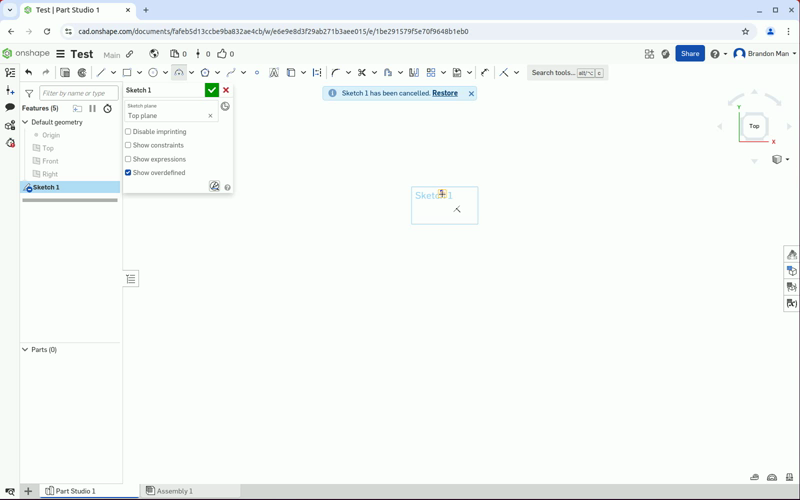
key_down(shift)
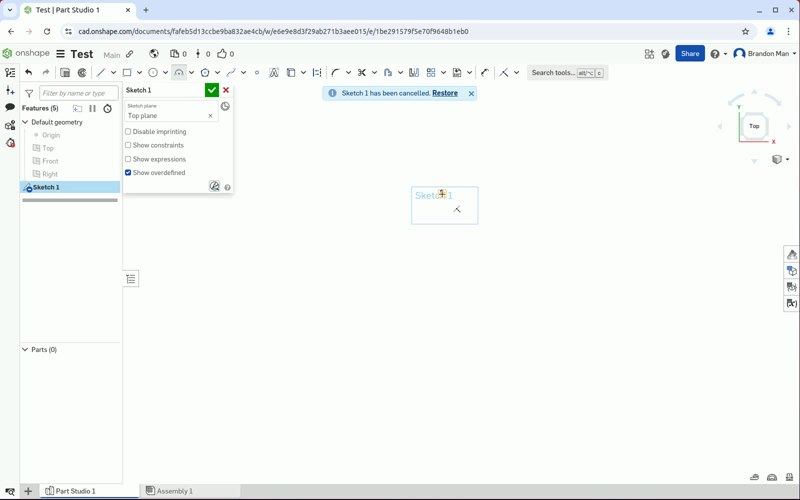
mouse_move(481, 194)
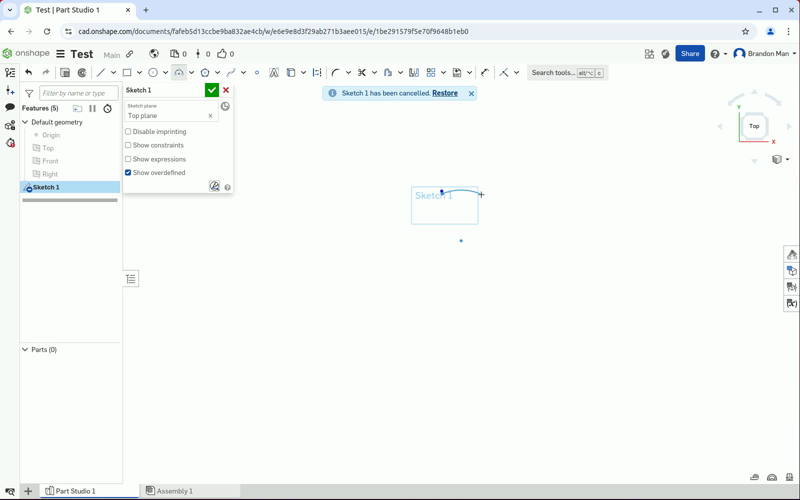
click(481, 194)
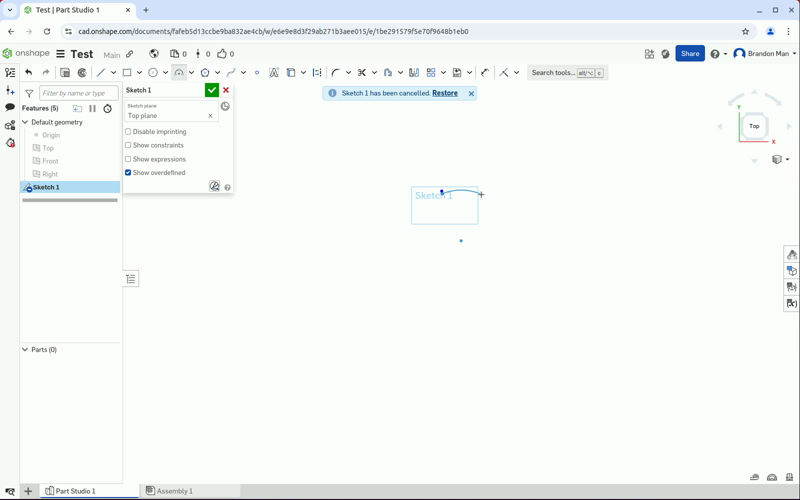
mouse_move(461, 209)
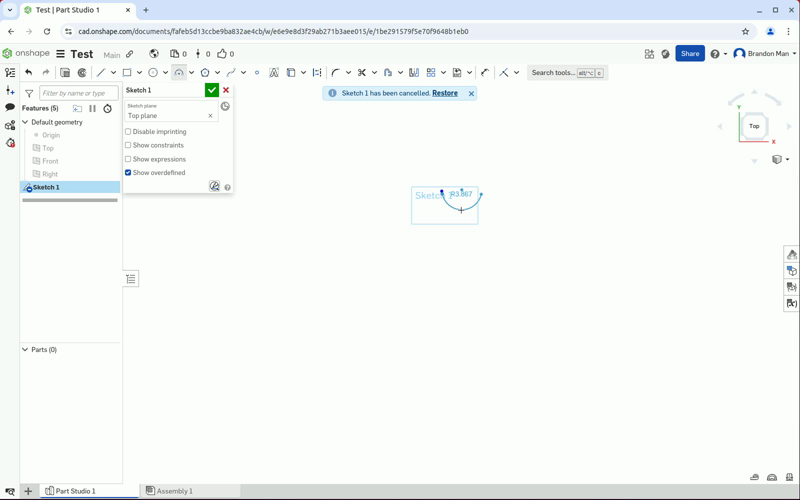
click(461, 209)
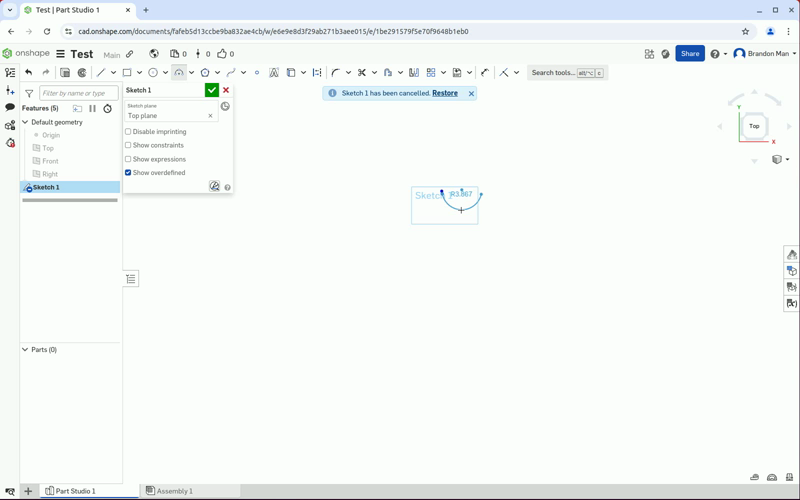
key_up(shift)
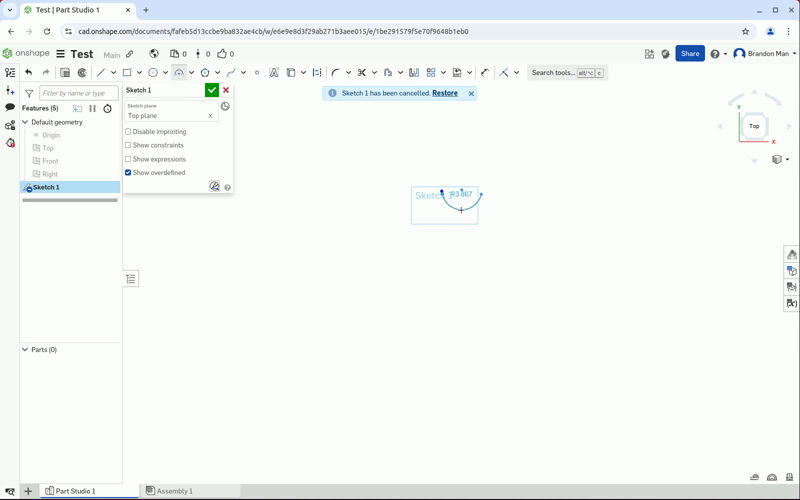
key(esc)
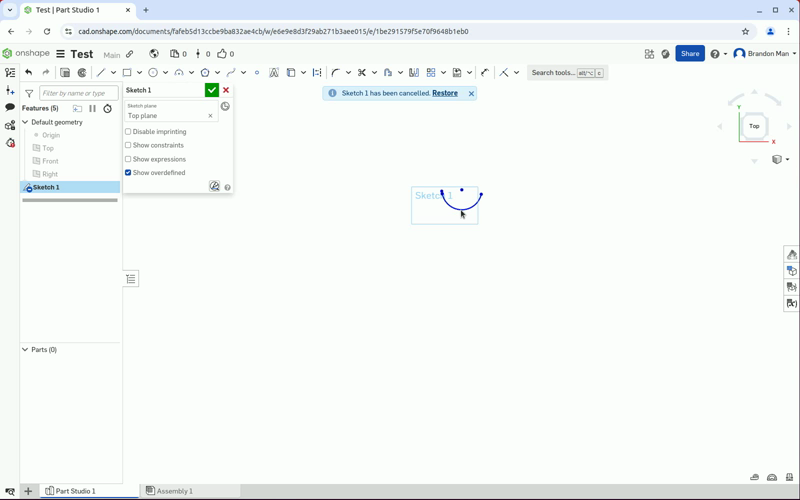
key(l)
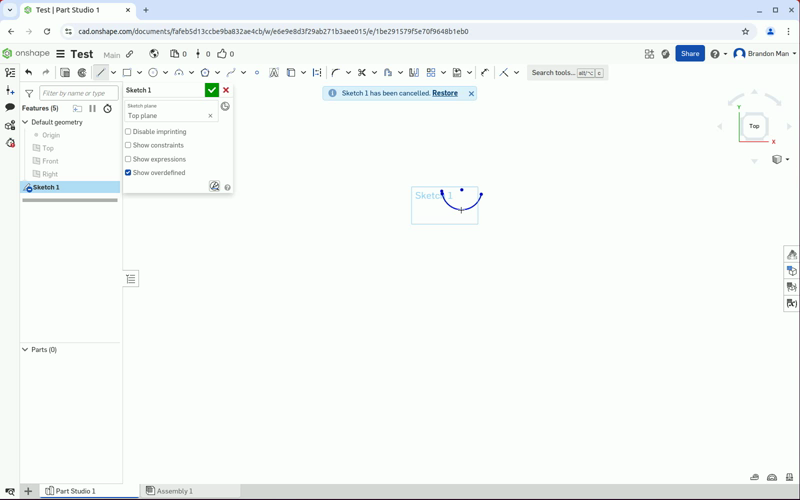
mouse_move(481, 194)
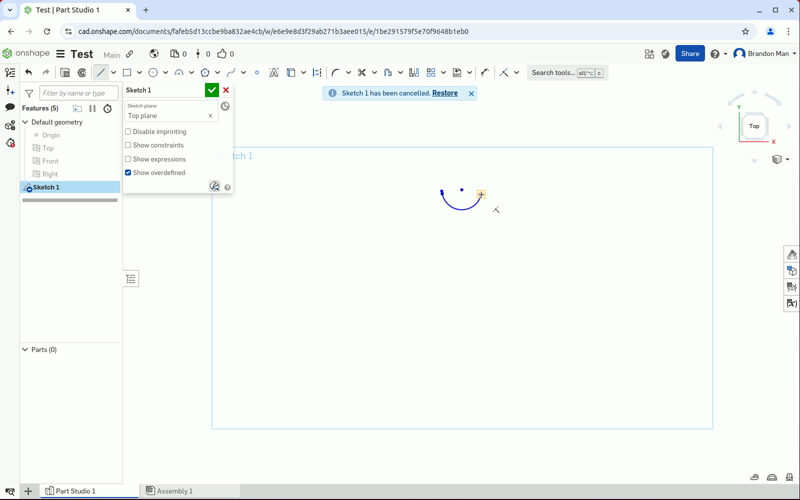
click(481, 194)
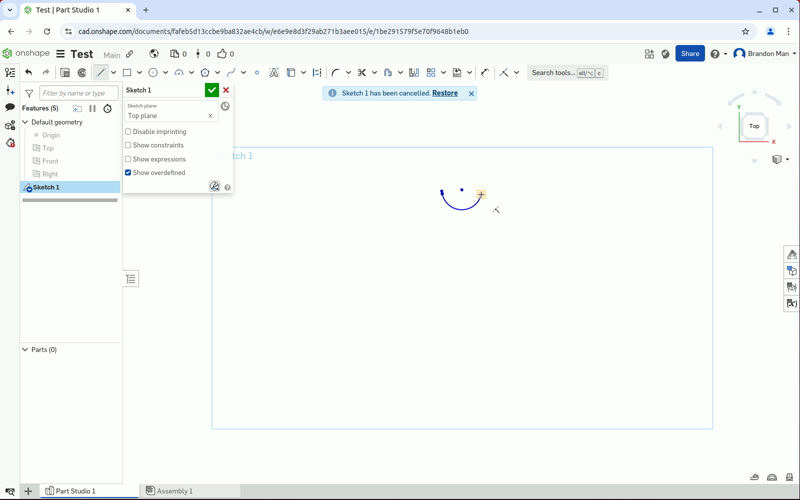
key_down(shift)
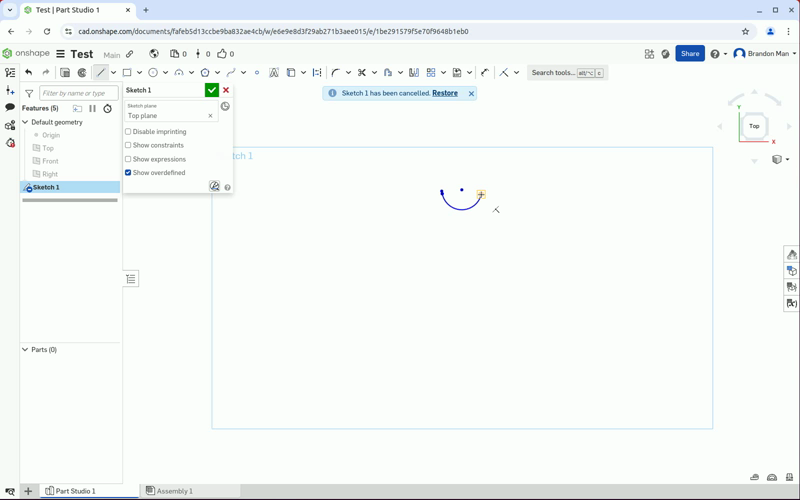
mouse_move(511, 194)
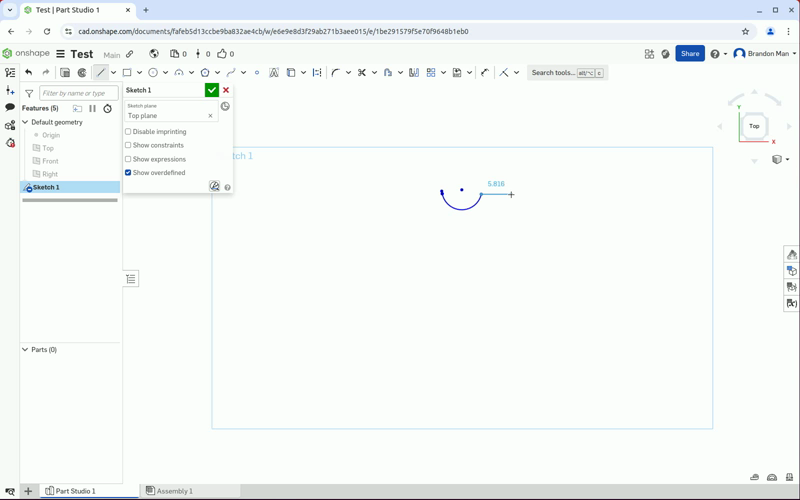
mouse_move(481, 190)
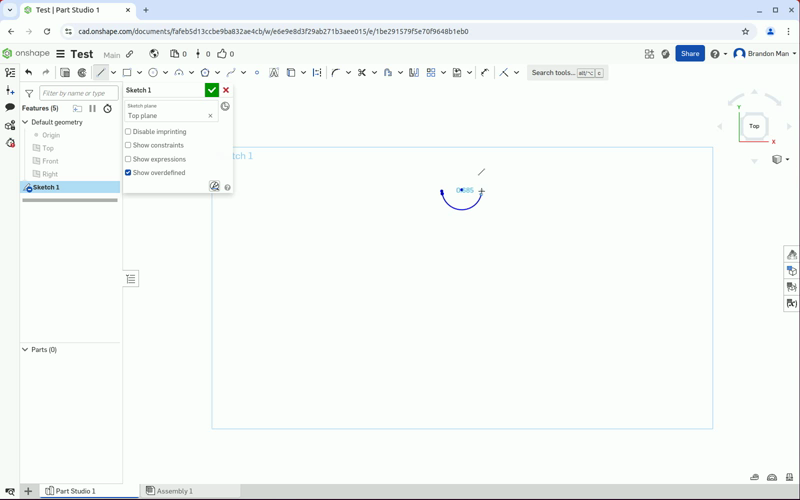
scroll(6)
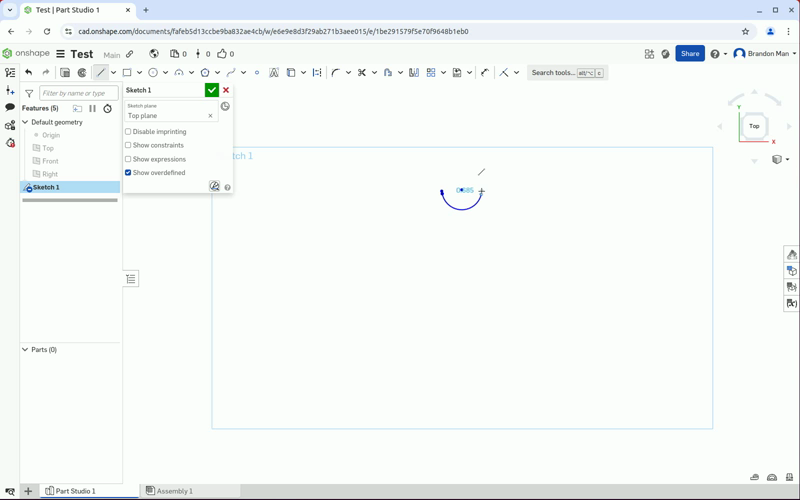
scroll(6)
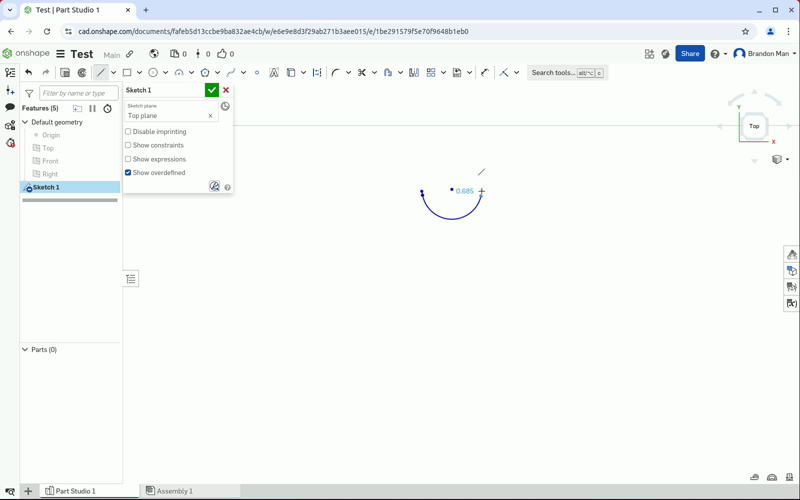
scroll(6)
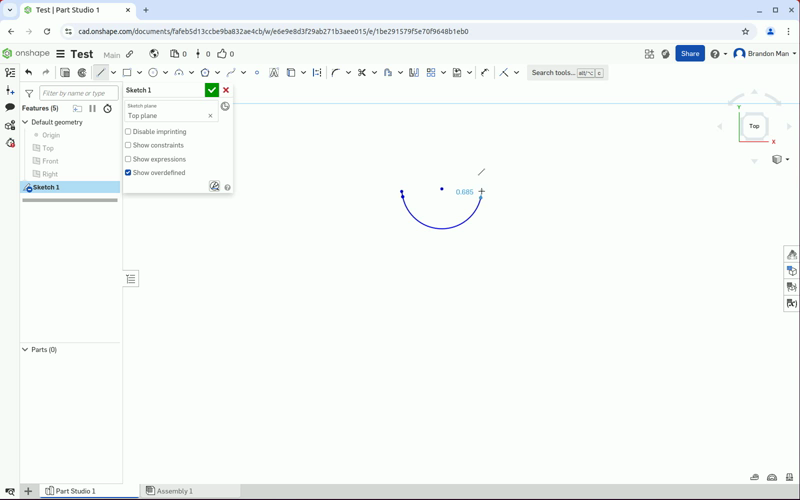
scroll(6)
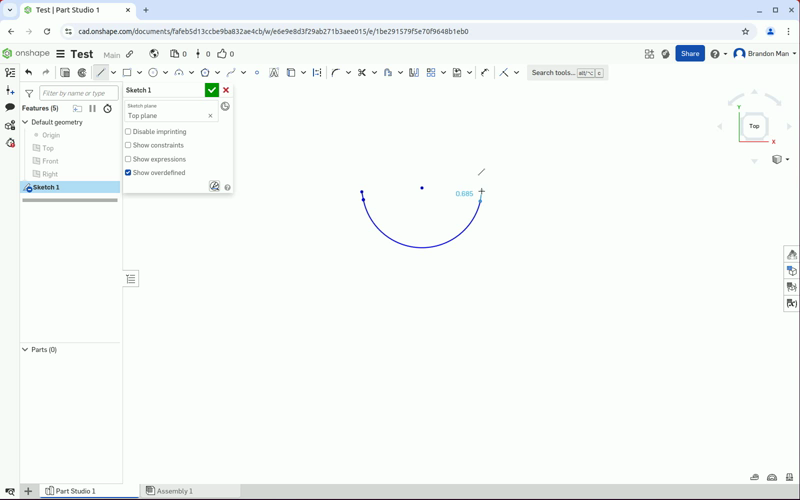
scroll(6)
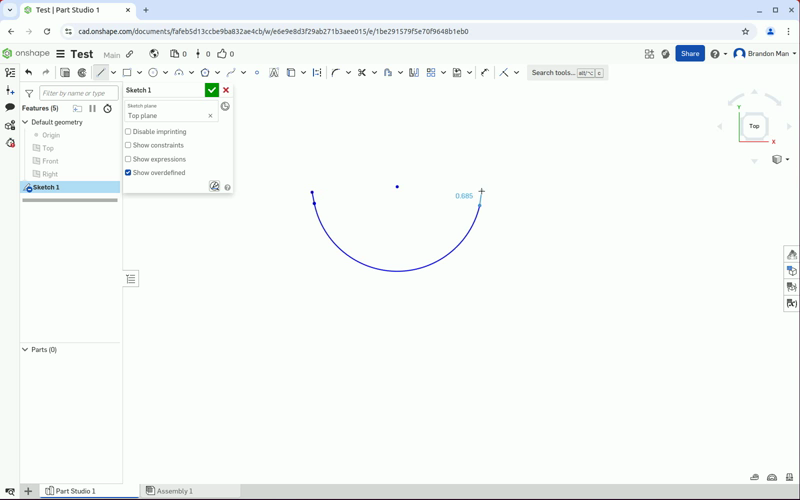
scroll(6)
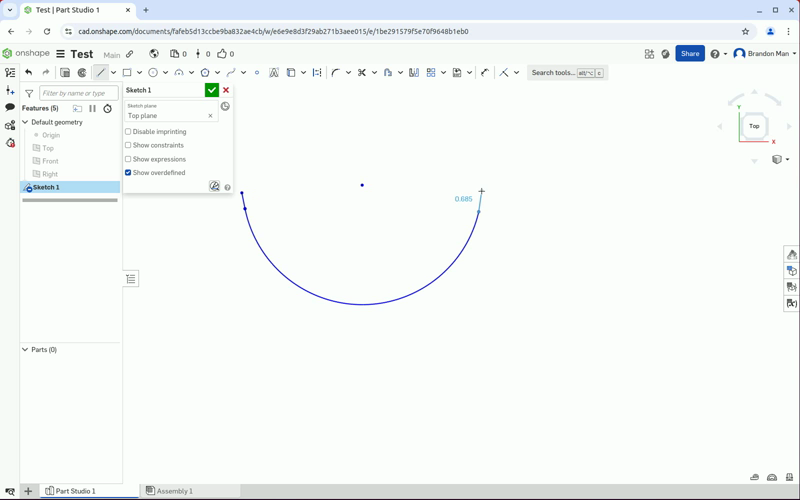
scroll(6)
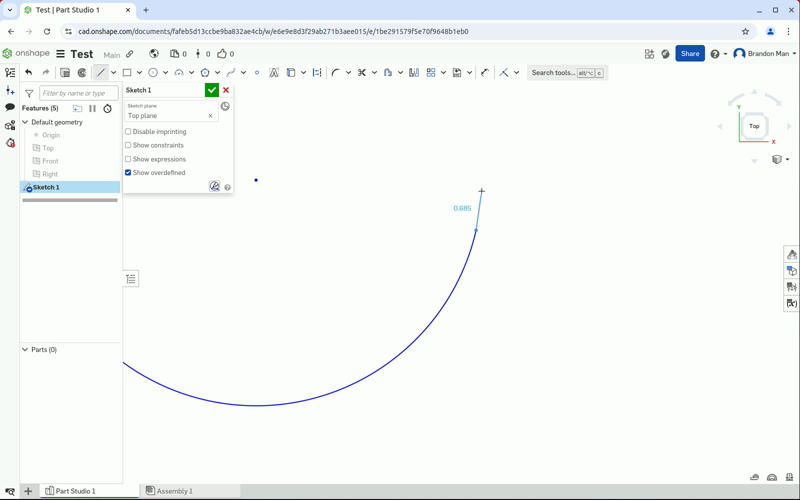
click(481, 190)
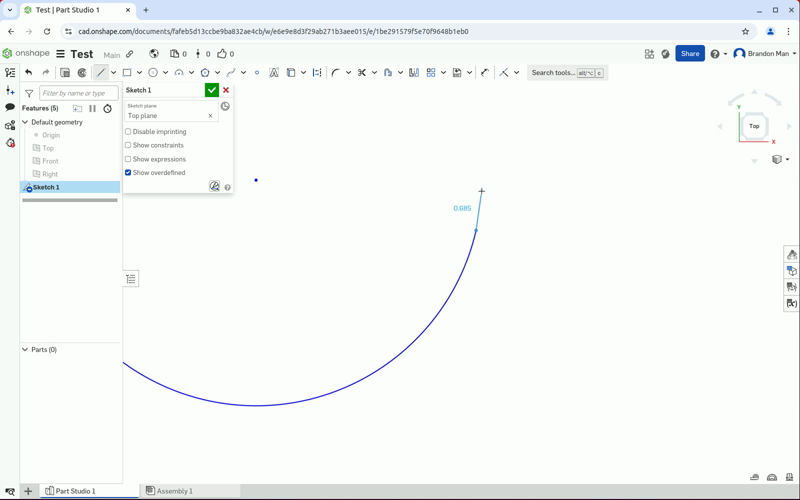
scroll(-6)
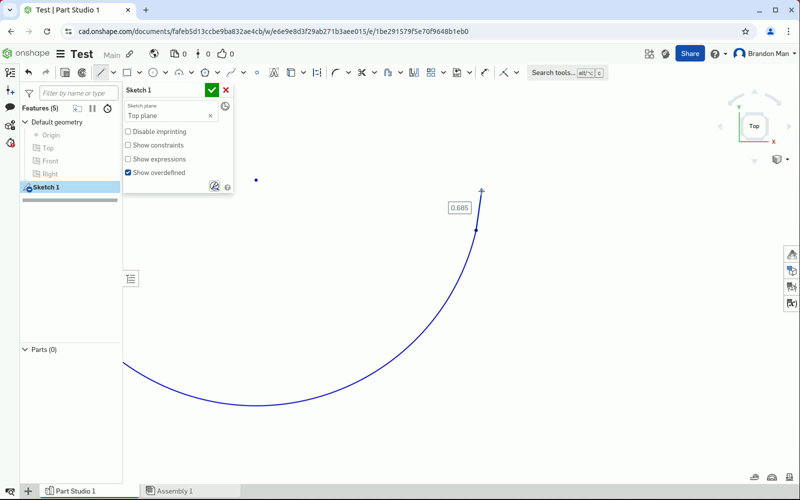
scroll(-6)
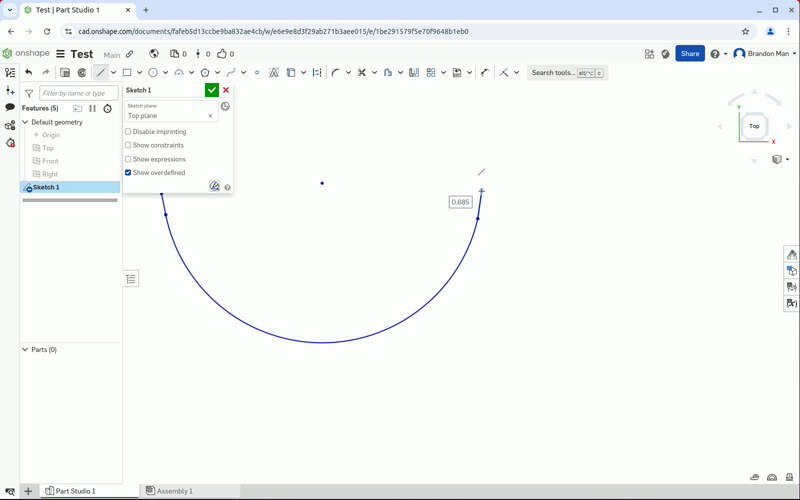
scroll(-6)
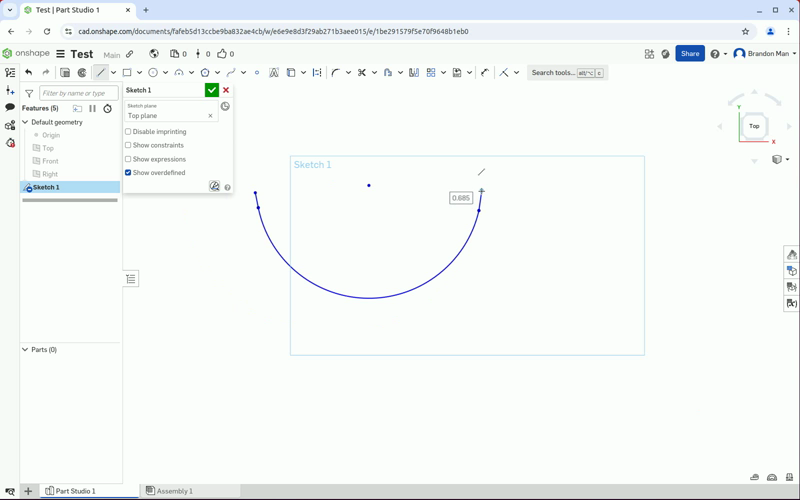
scroll(-6)
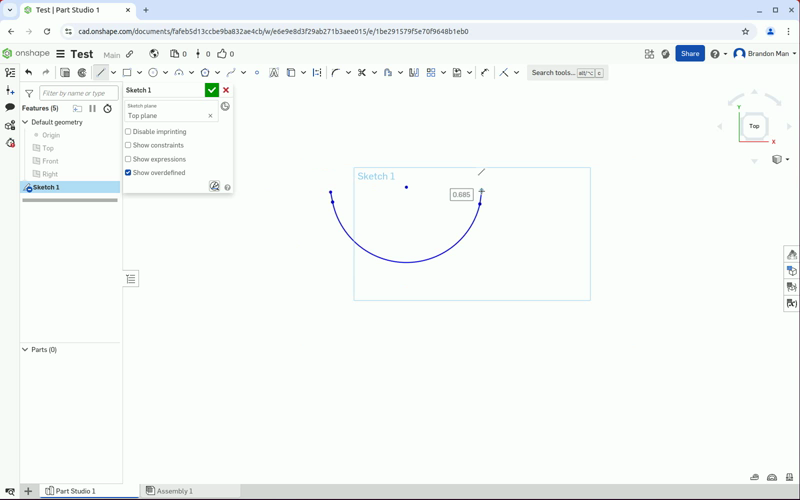
scroll(-6)
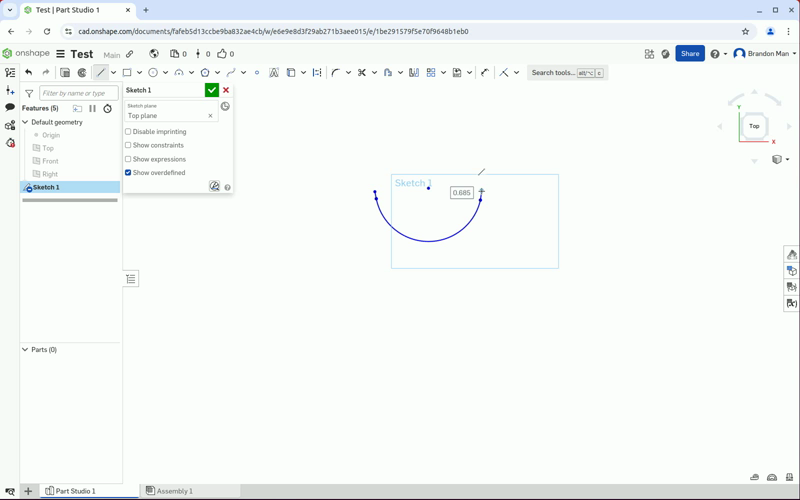
scroll(-6)
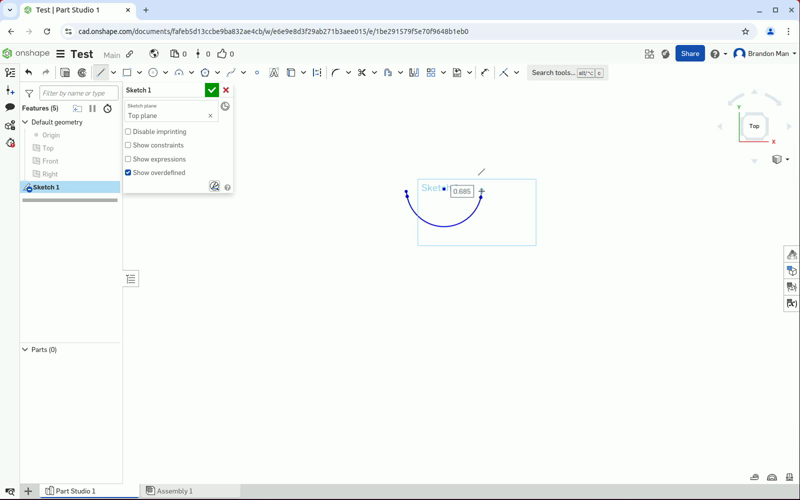
scroll(-6)
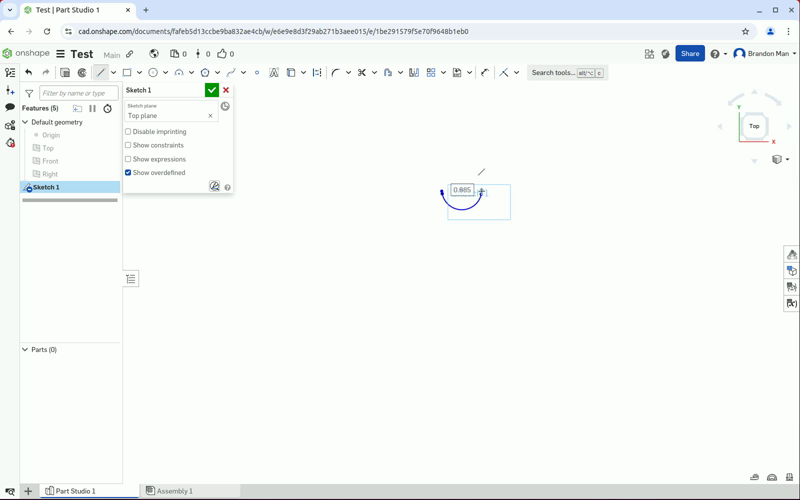
key_up(shift)
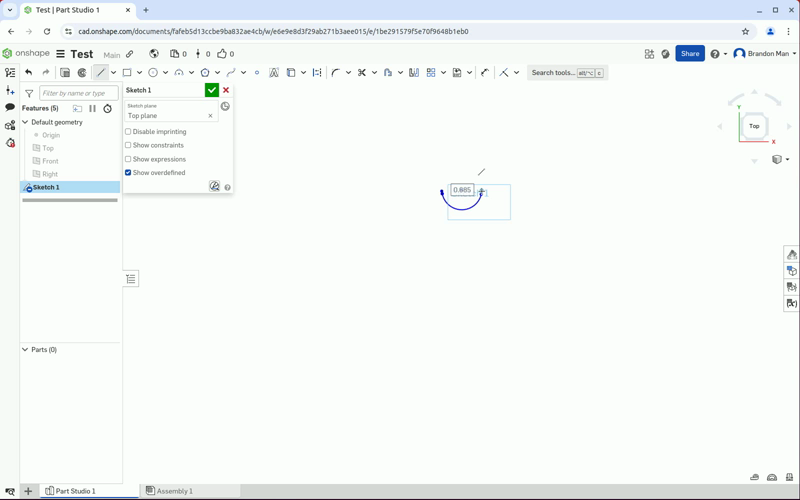
key(esc)
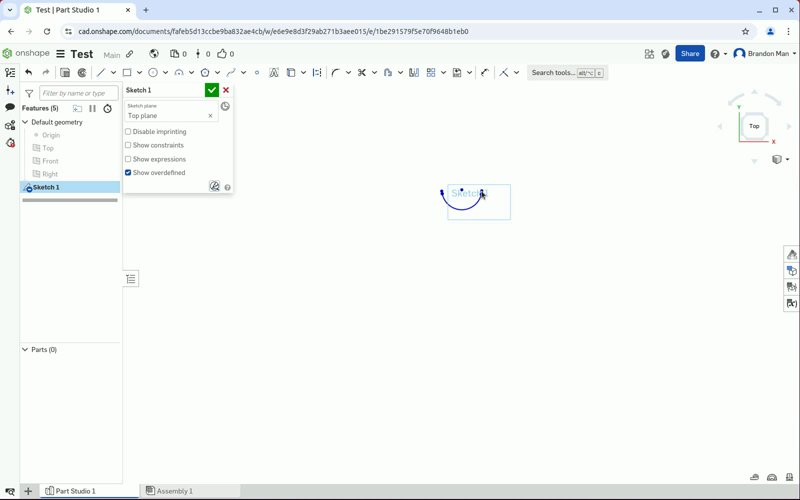
key(a)
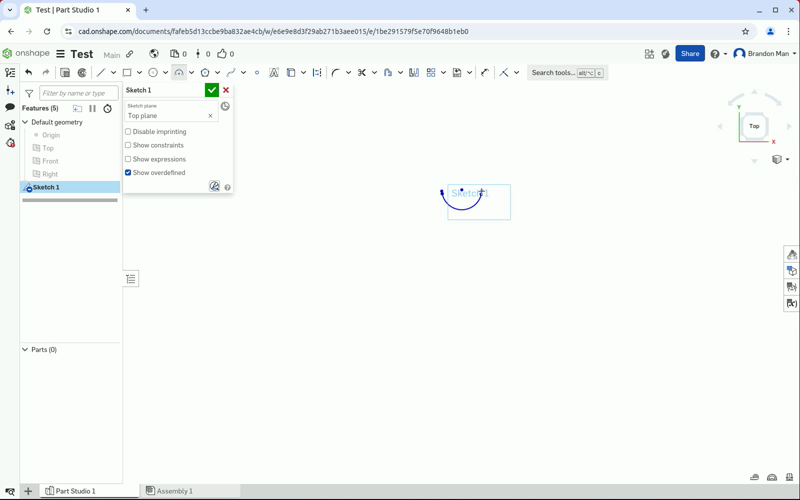
mouse_move(481, 190)
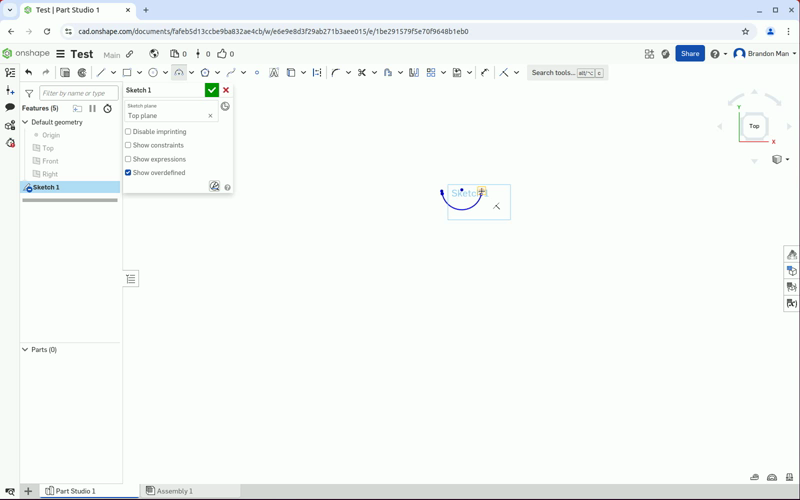
scroll(6)
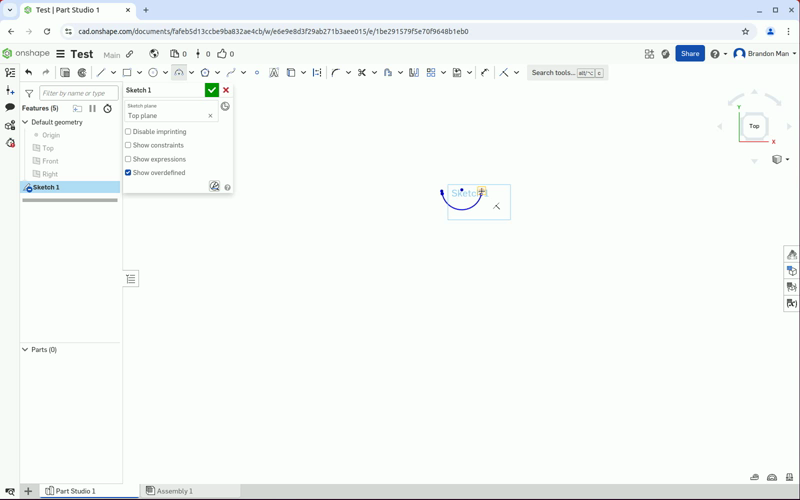
scroll(6)
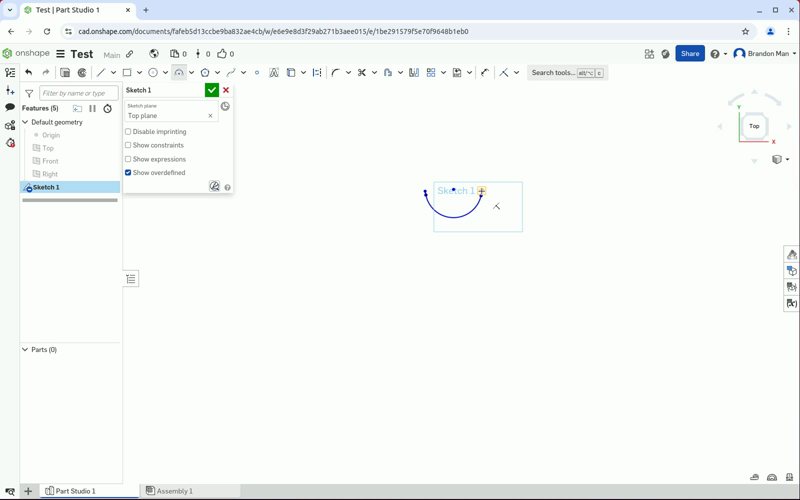
scroll(6)
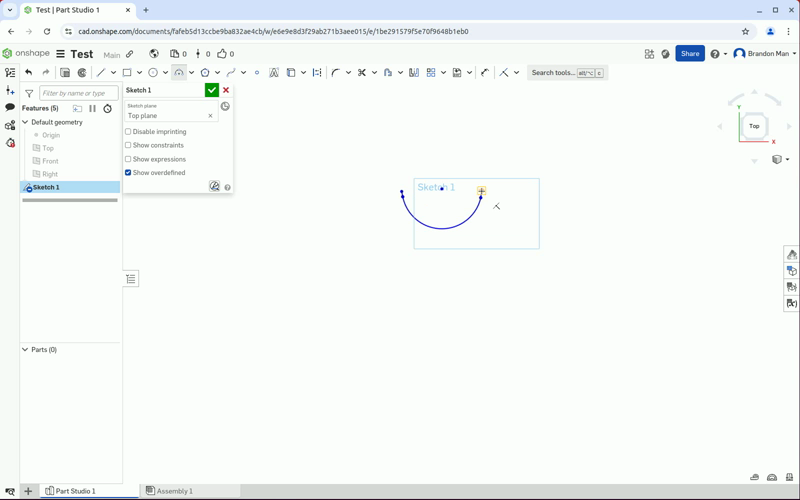
scroll(6)
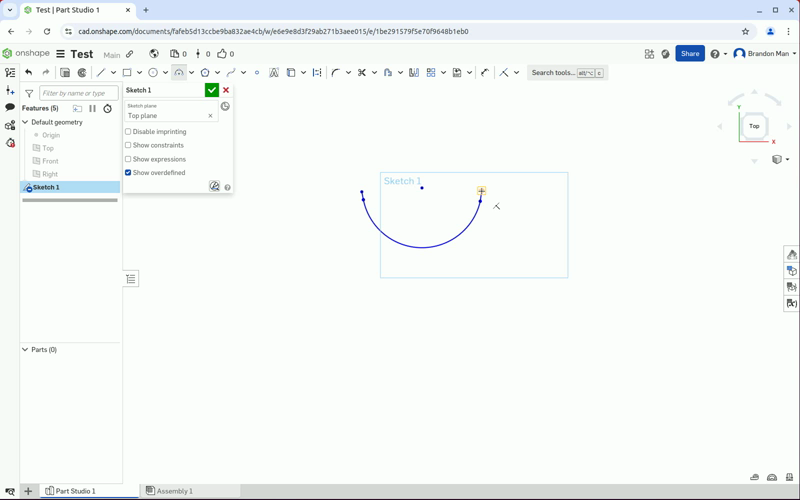
scroll(6)
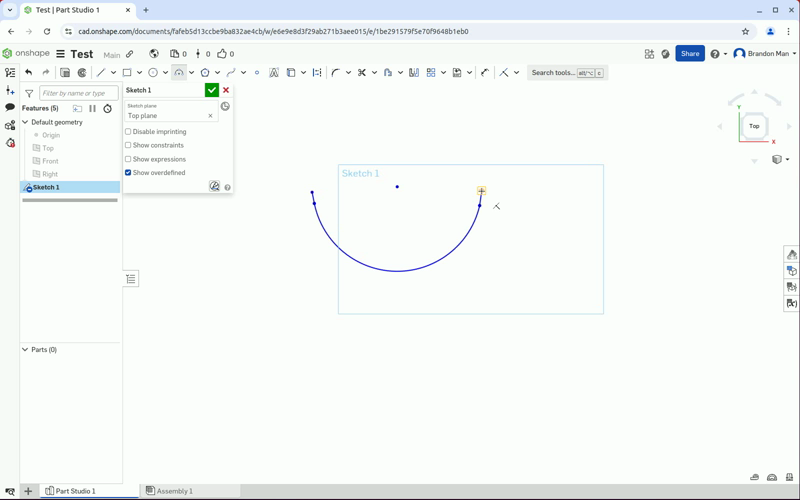
scroll(6)
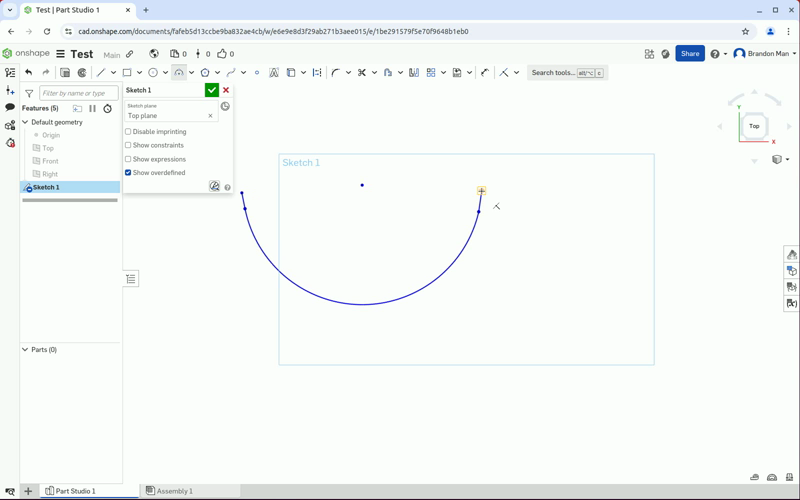
scroll(6)
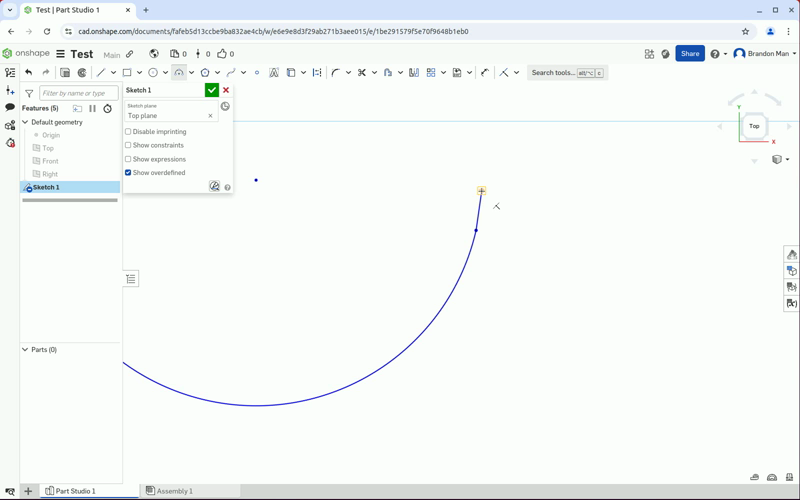
click(481, 190)
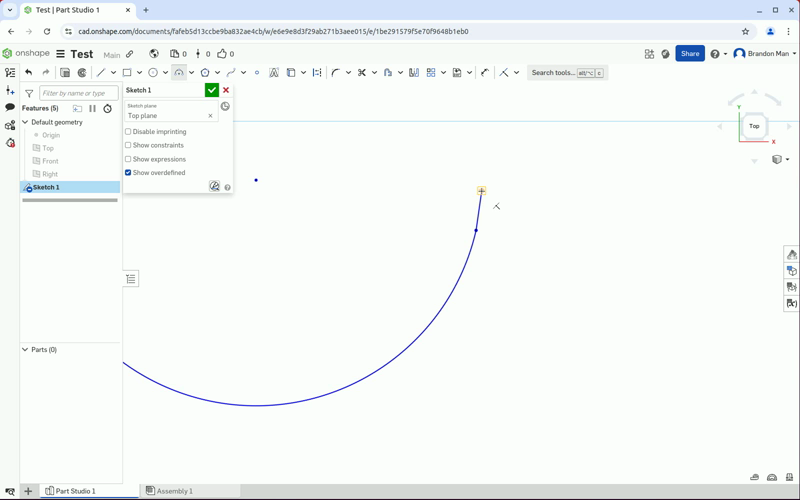
scroll(-6)
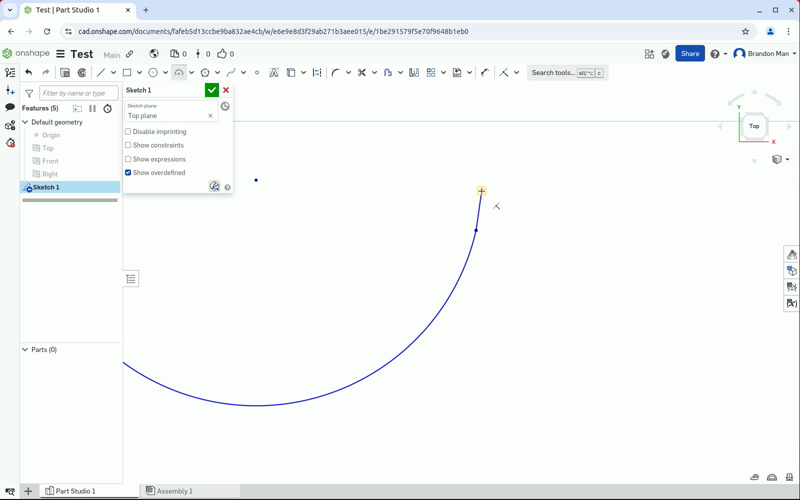
scroll(-6)
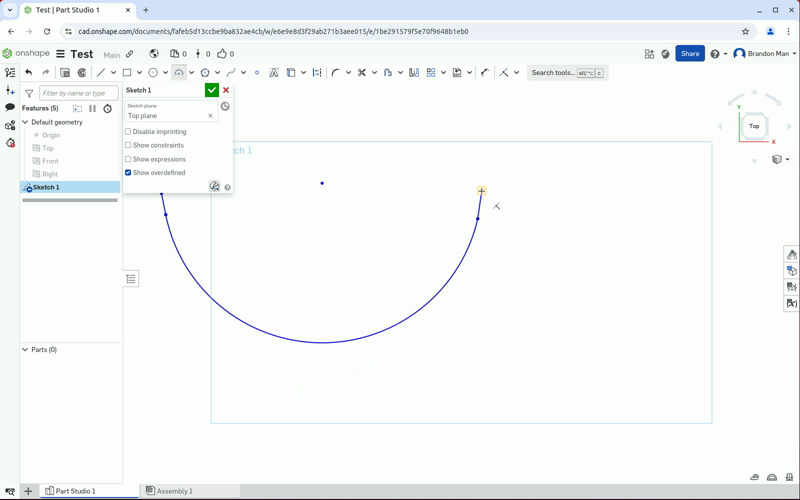
scroll(-6)
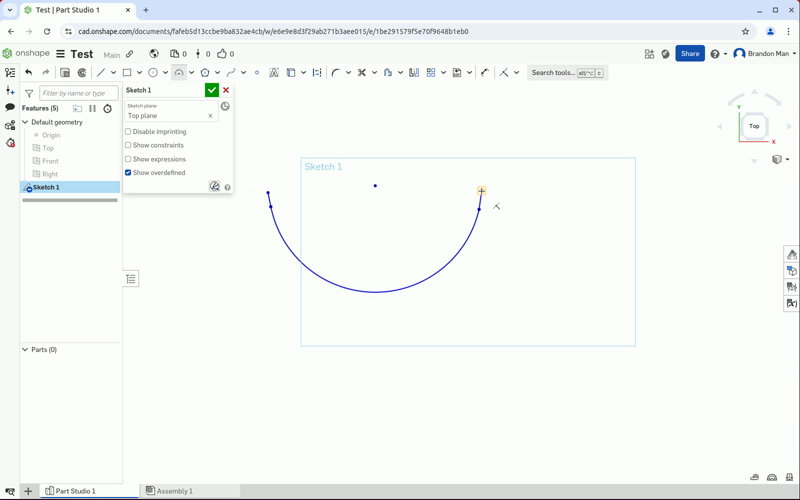
scroll(-6)
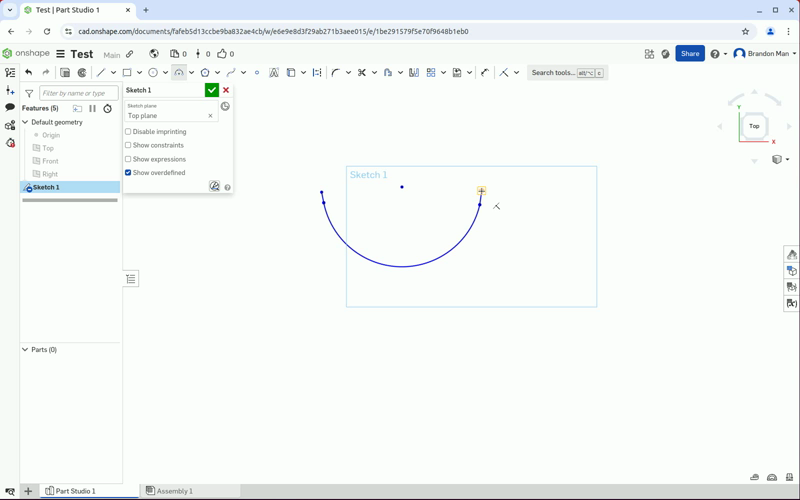
scroll(-6)
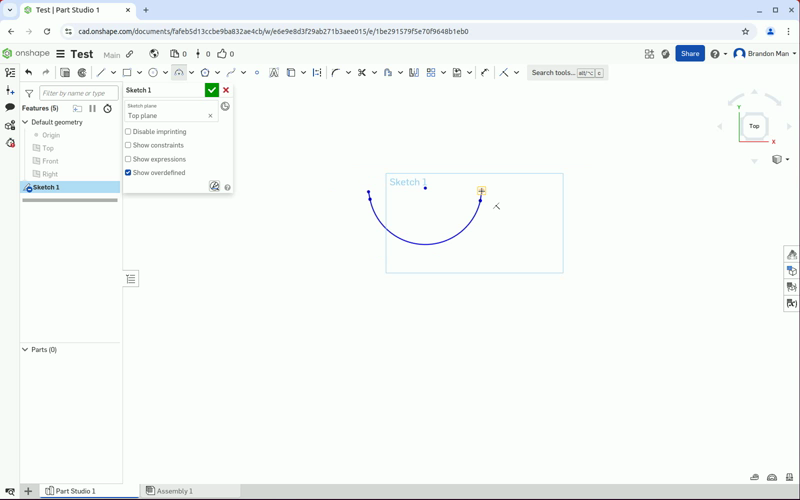
scroll(-6)
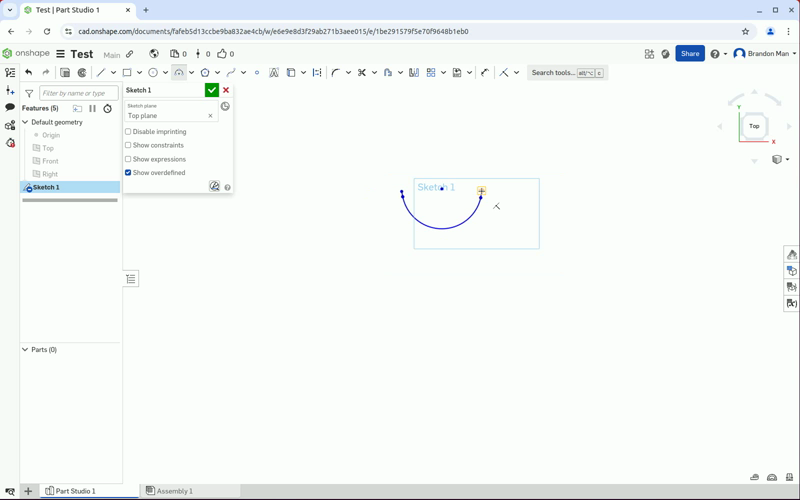
scroll(-6)
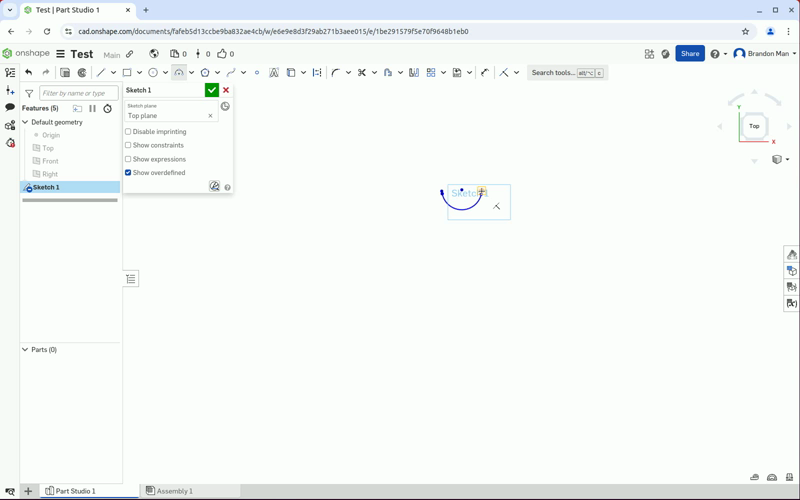
mouse_move(441, 191)
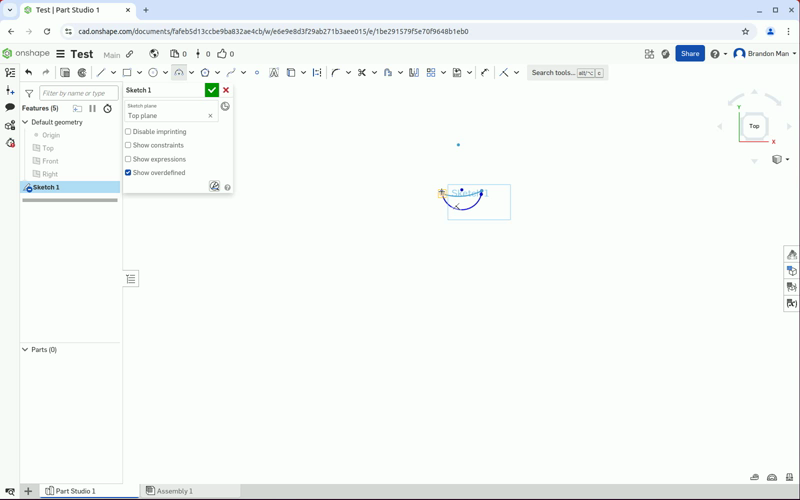
scroll(6)
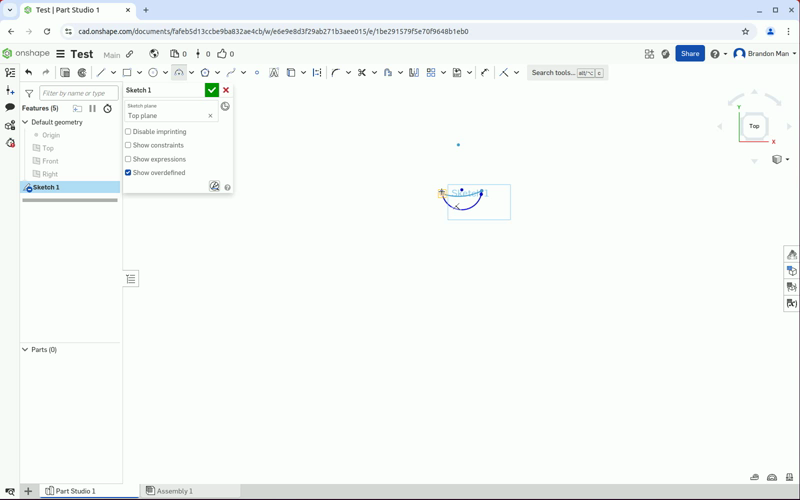
scroll(6)
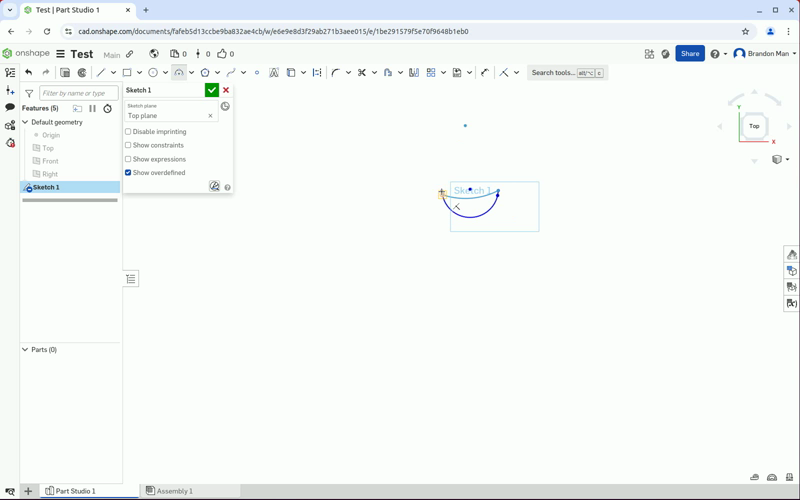
scroll(6)
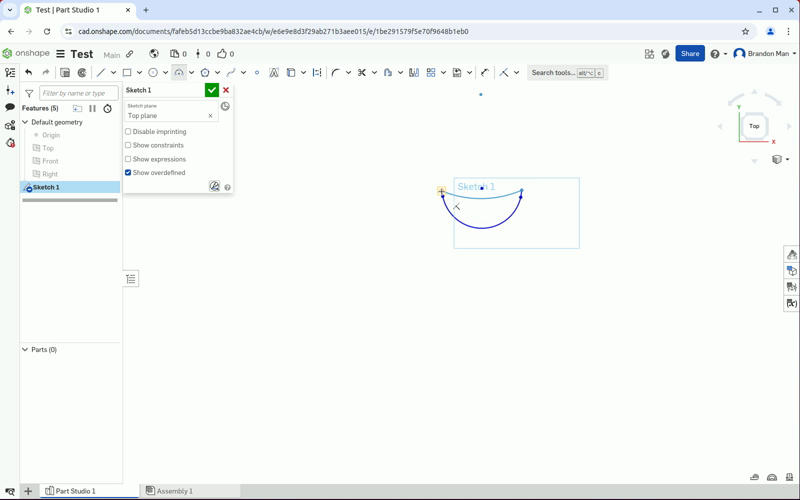
scroll(6)
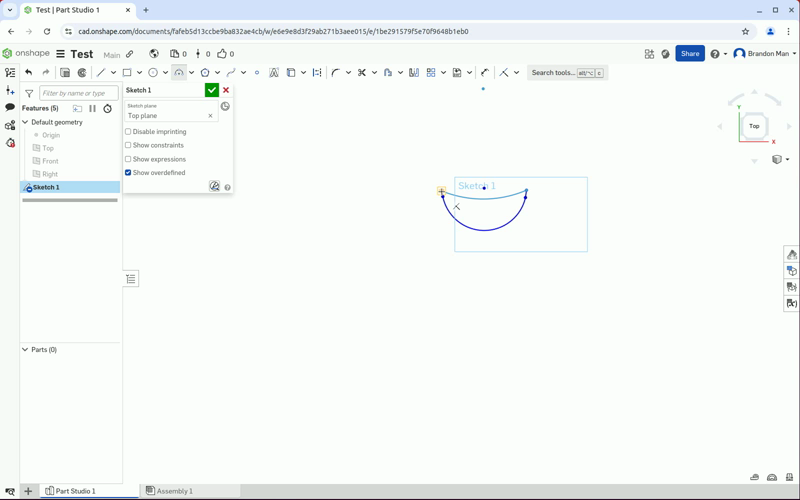
scroll(6)
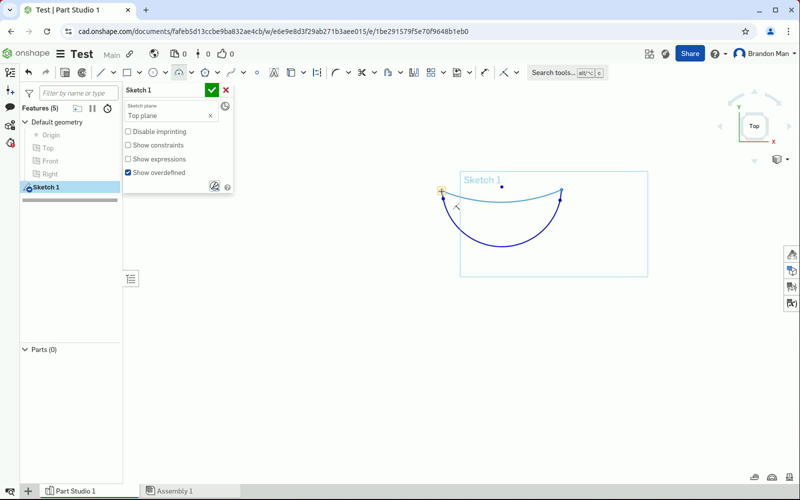
scroll(6)
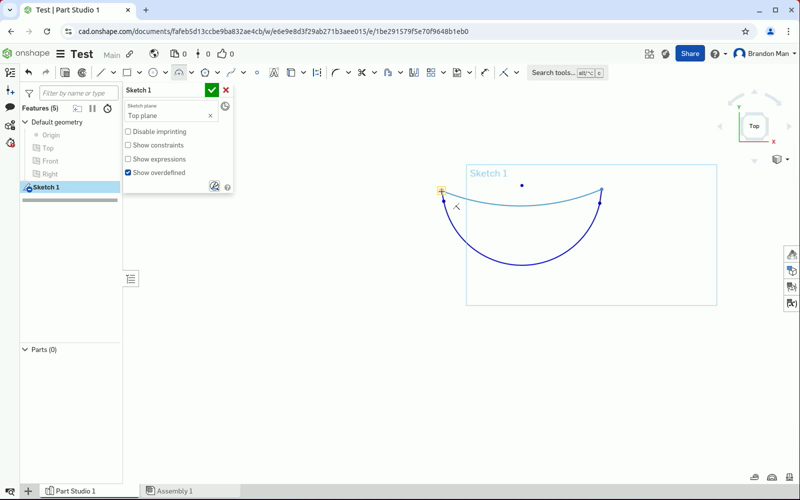
scroll(6)
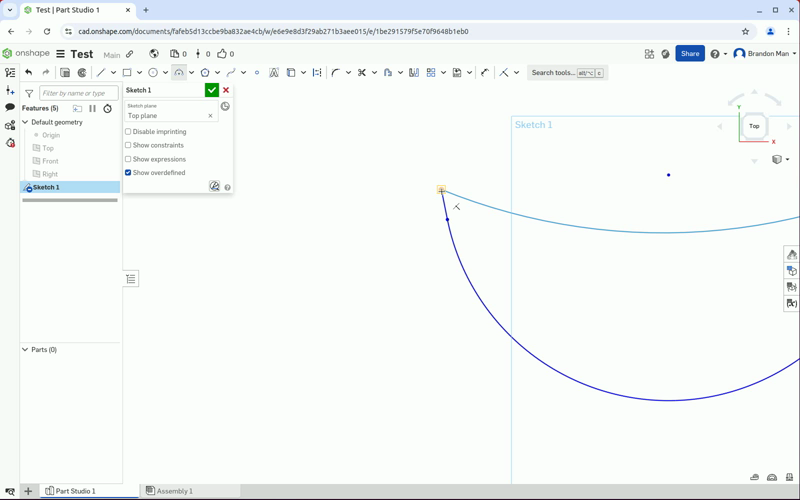
click(441, 191)
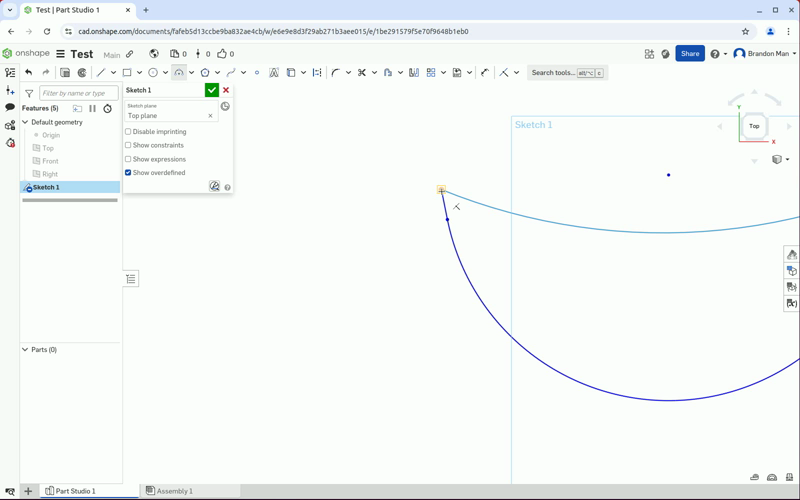
scroll(-6)
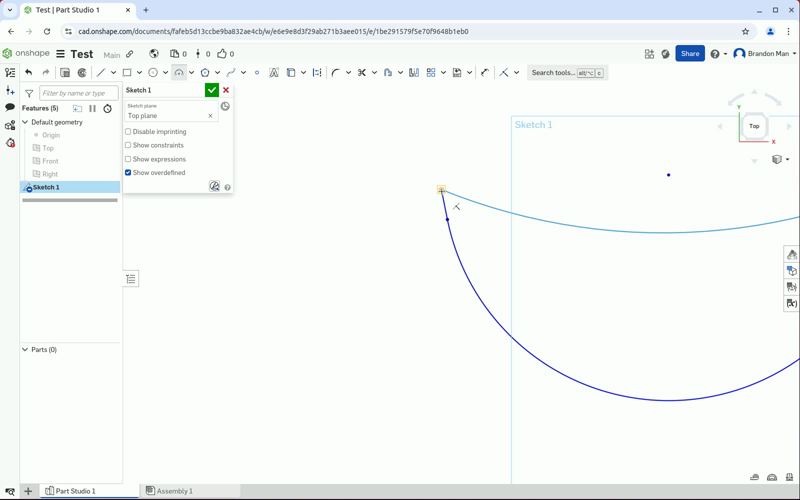
scroll(-6)
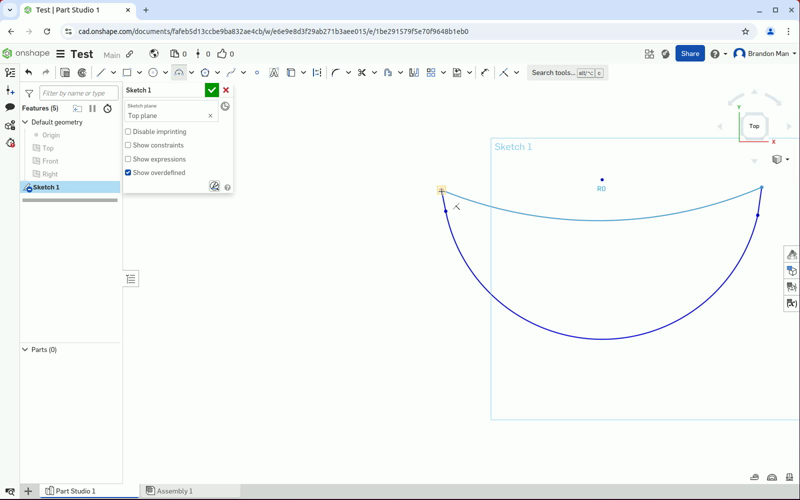
scroll(-6)
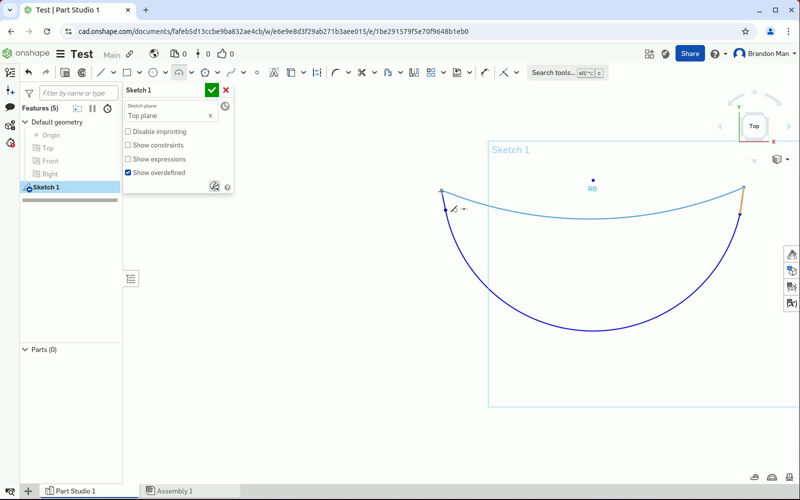
scroll(-6)
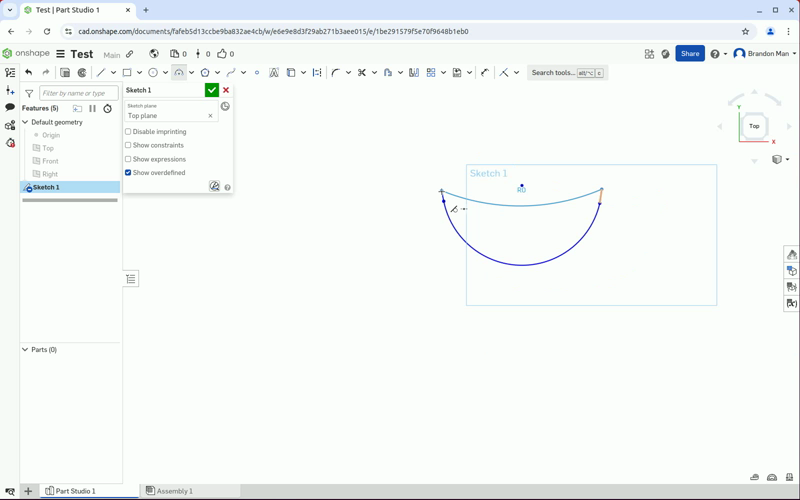
scroll(-6)
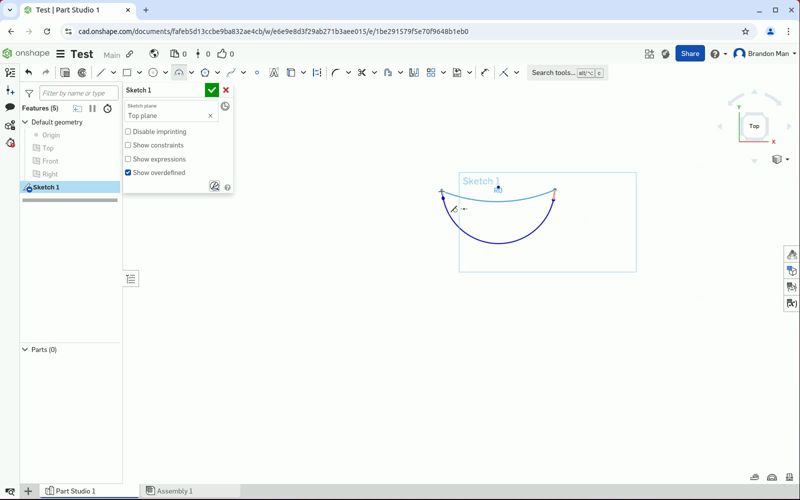
scroll(-6)
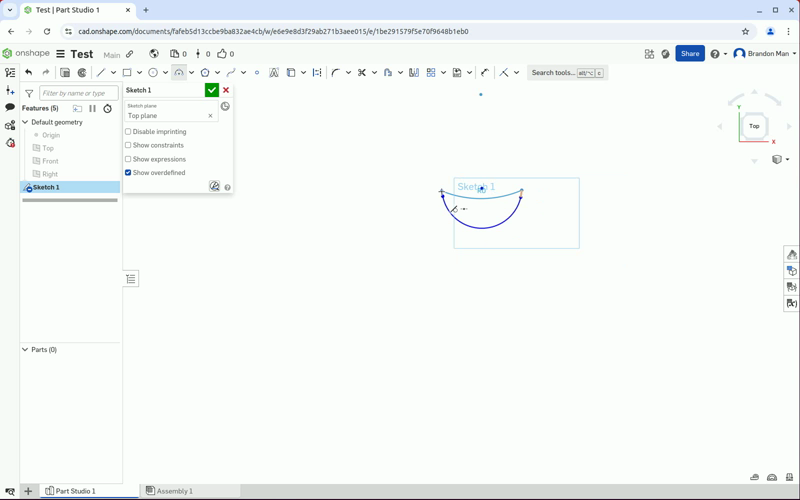
scroll(-6)
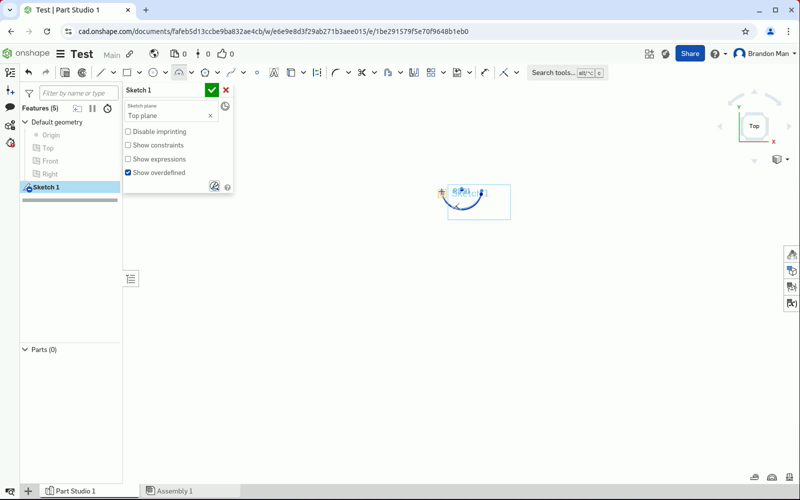
key_down(shift)
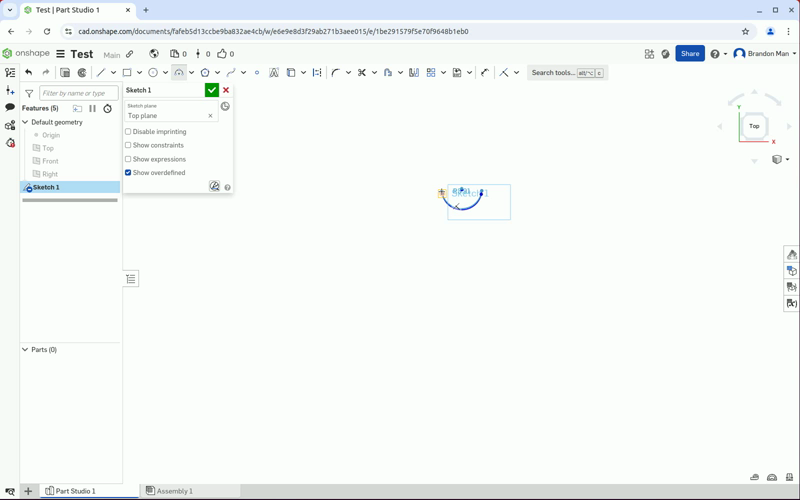
mouse_move(461, 170)
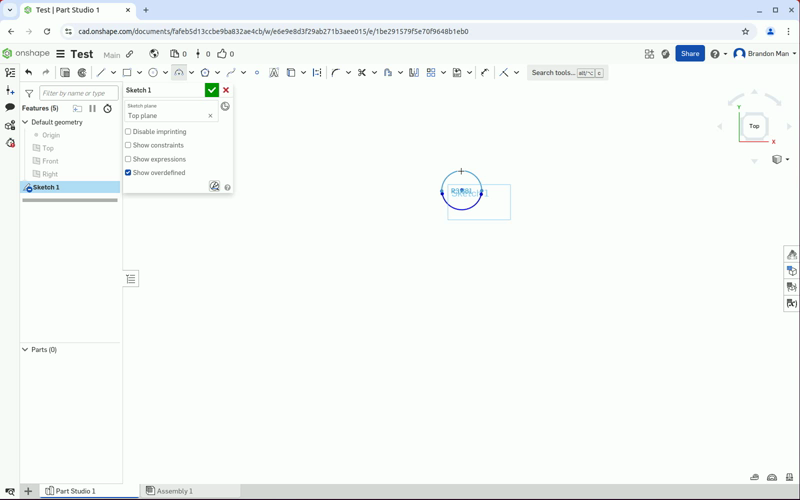
click(461, 170)
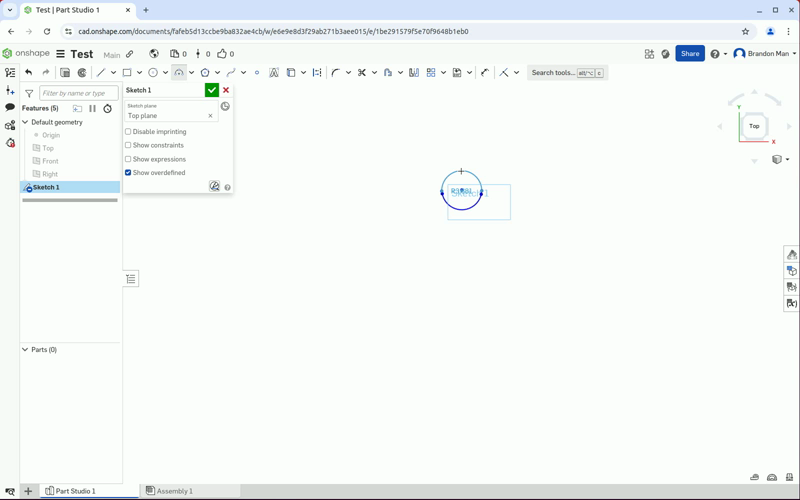
key_up(shift)
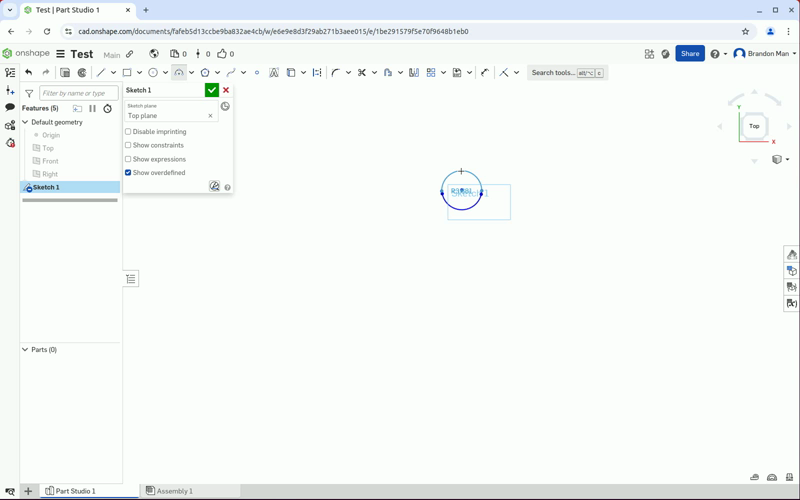
key(esc)
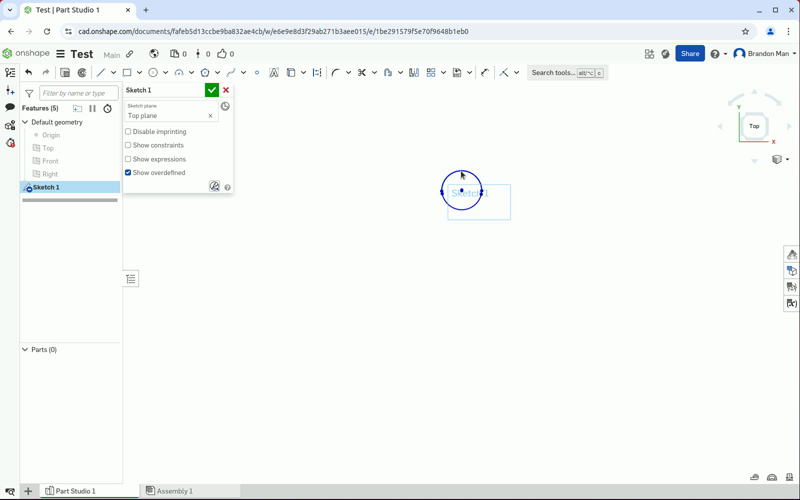
mouse_move(458, 191)
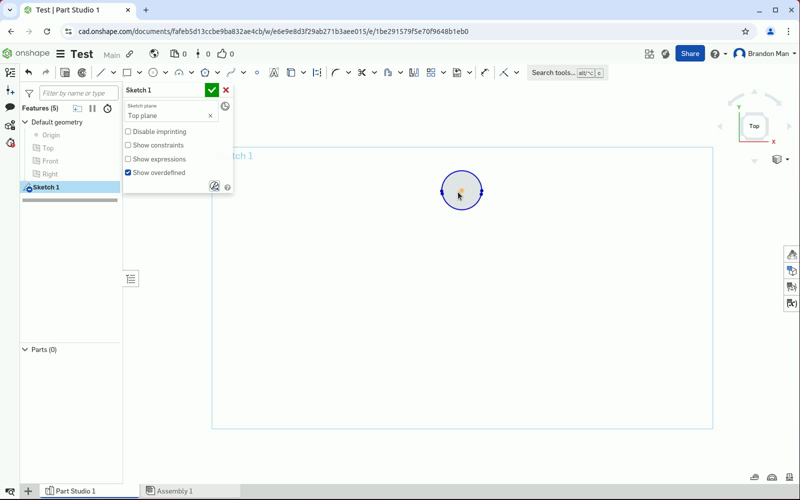
scroll(6)
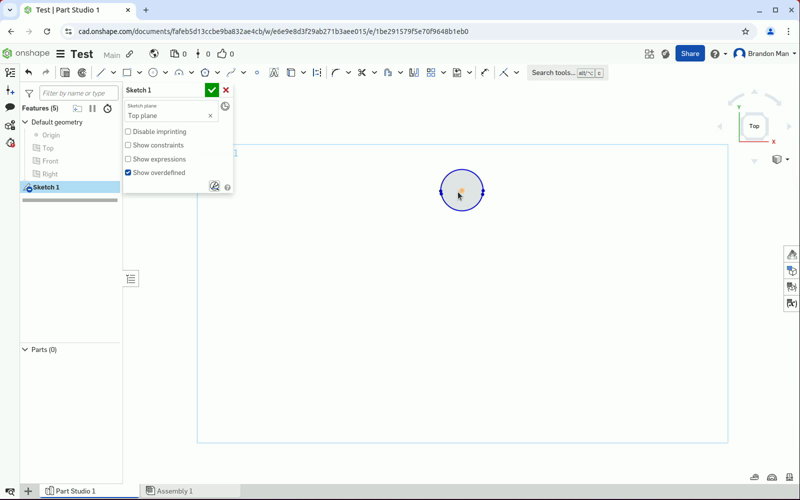
scroll(6)
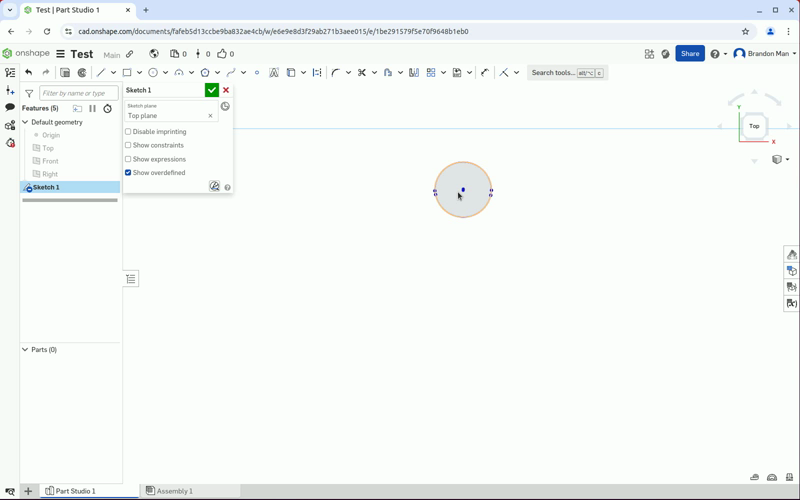
scroll(6)
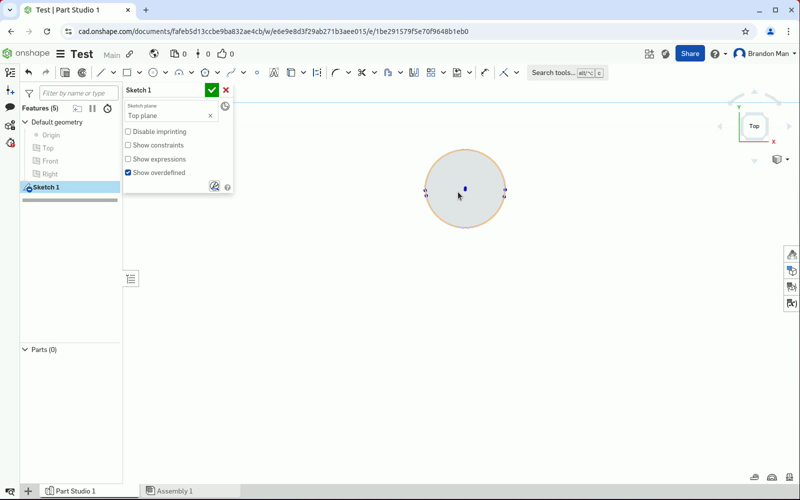
scroll(6)
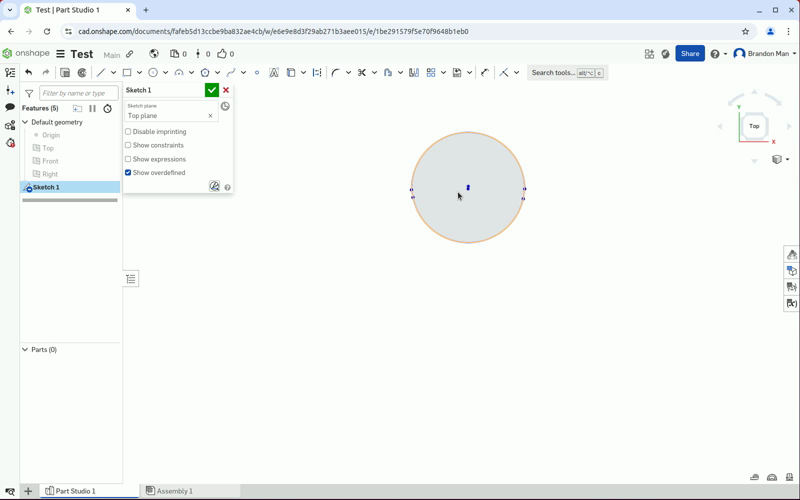
scroll(6)
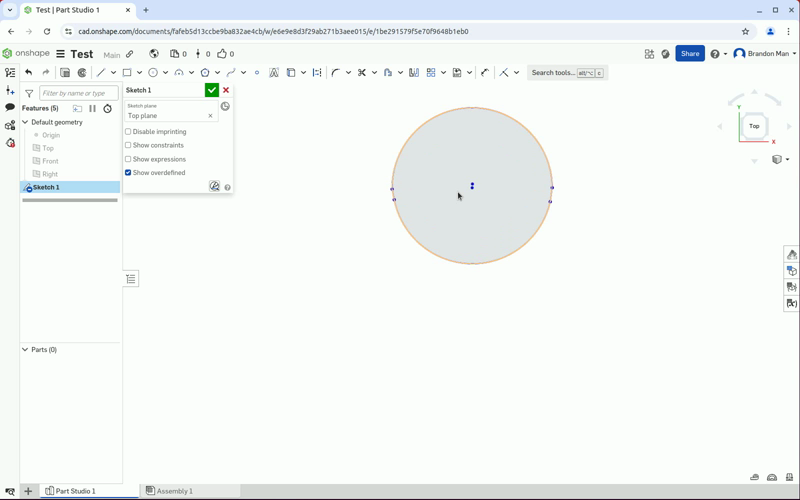
scroll(6)
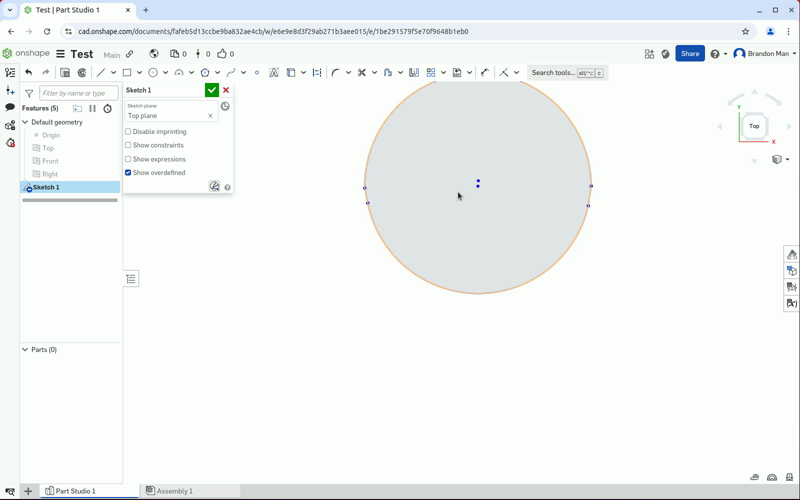
scroll(6)
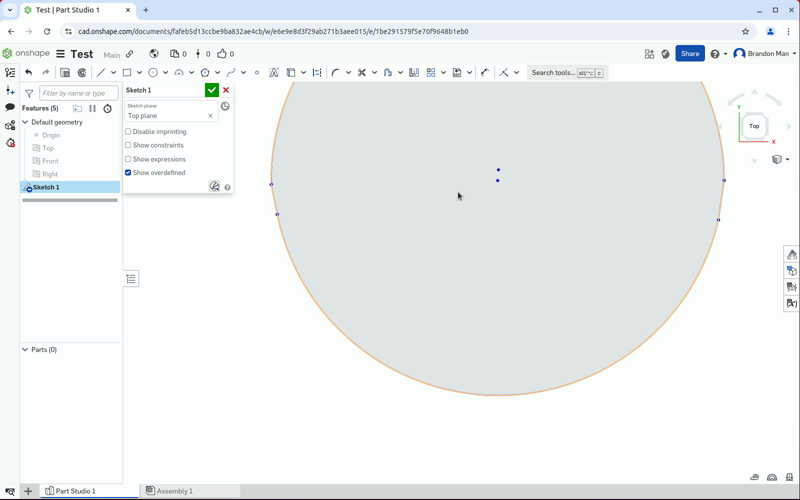
click(458, 191)
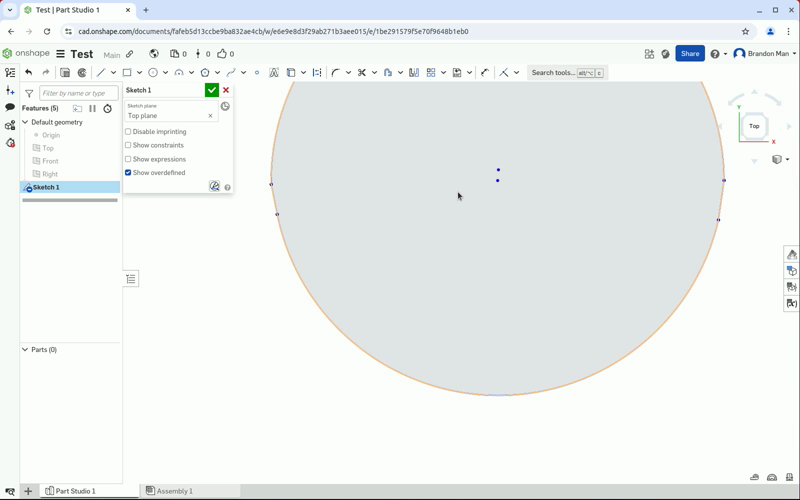
scroll(-6)
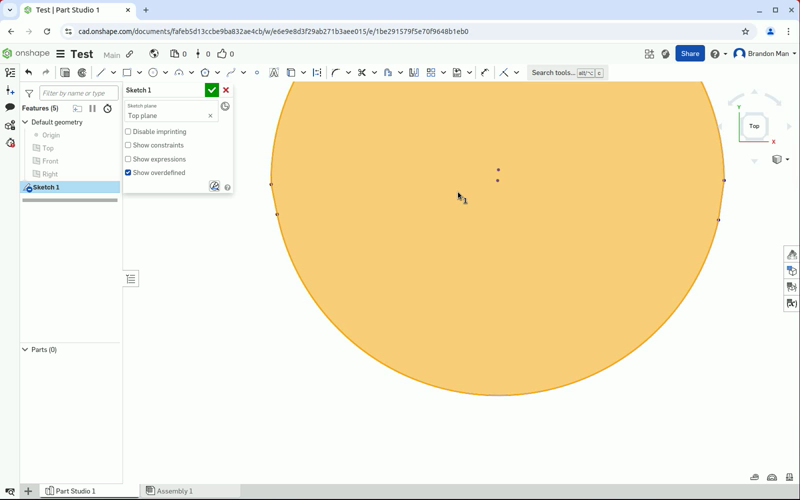
scroll(-6)
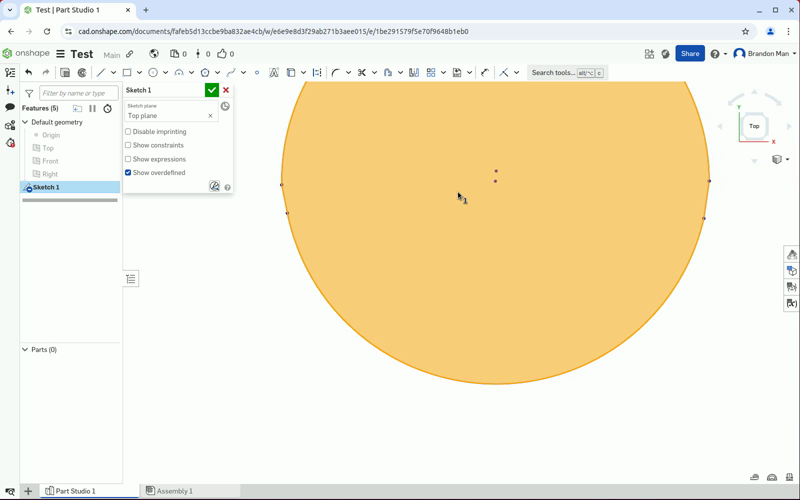
scroll(-6)
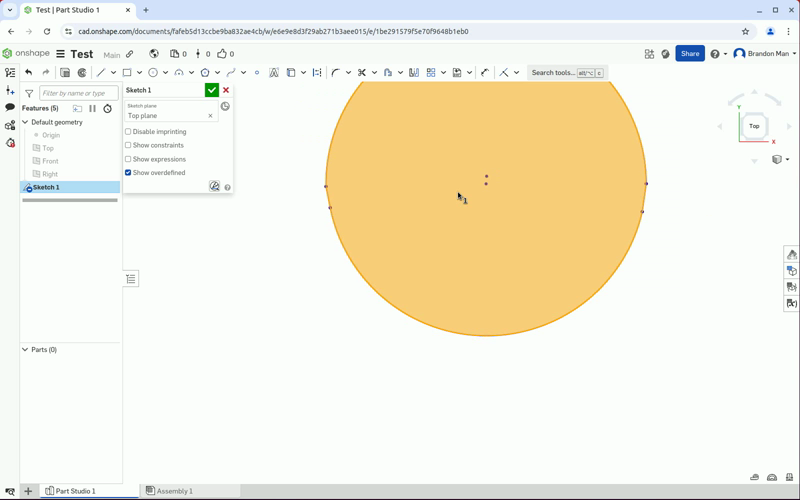
scroll(-6)
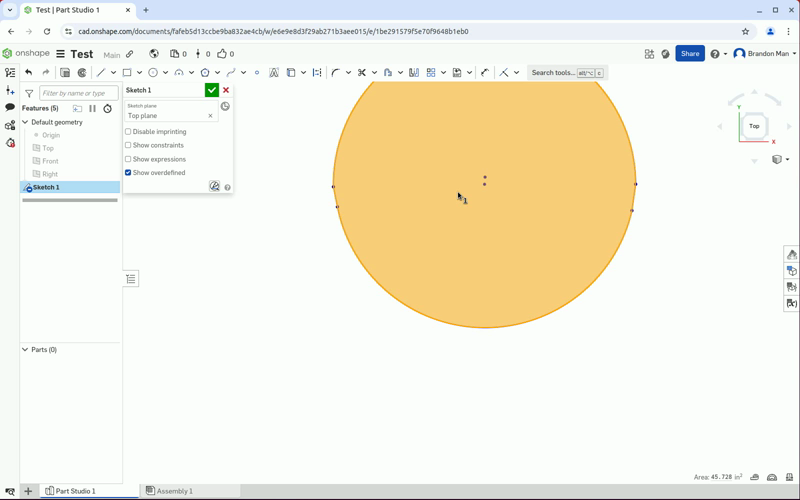
scroll(-6)
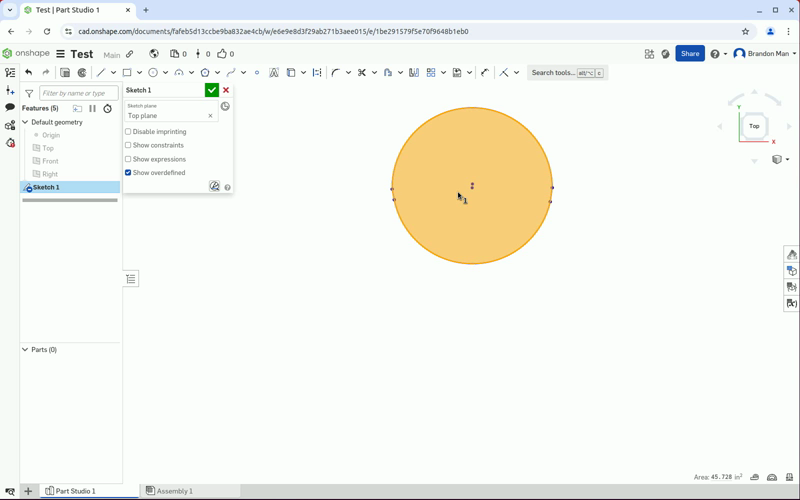
scroll(-6)
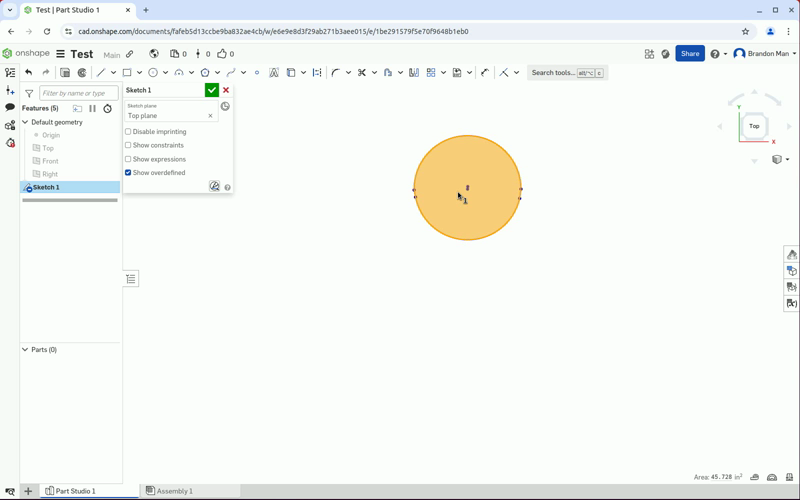
scroll(-6)
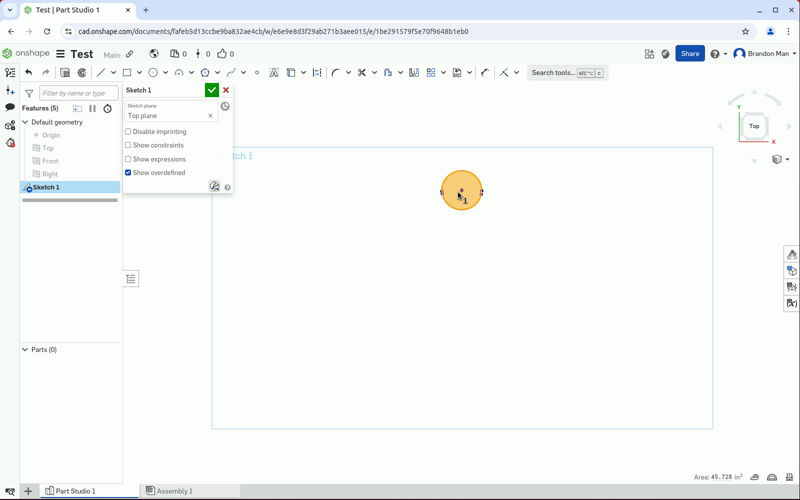
mouse_move(73, 352)
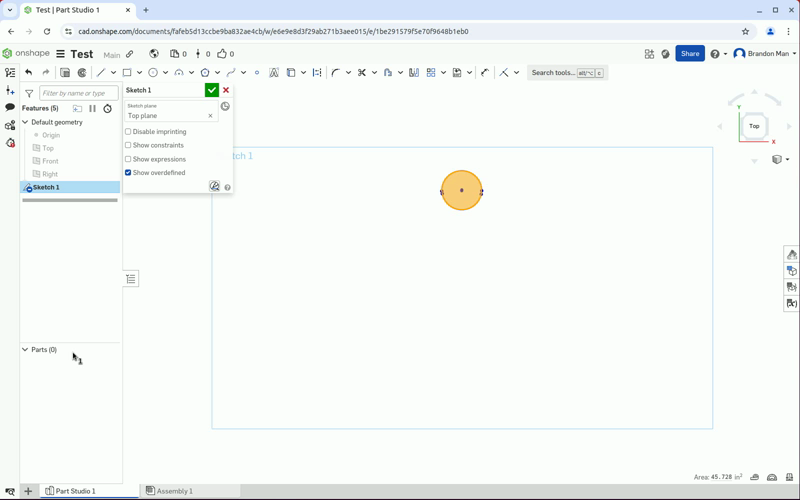
key(shift+y)
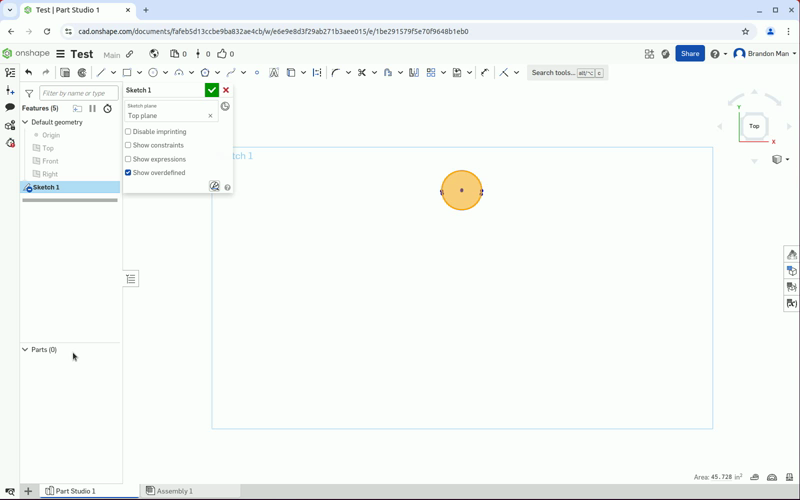
key(shift+e)
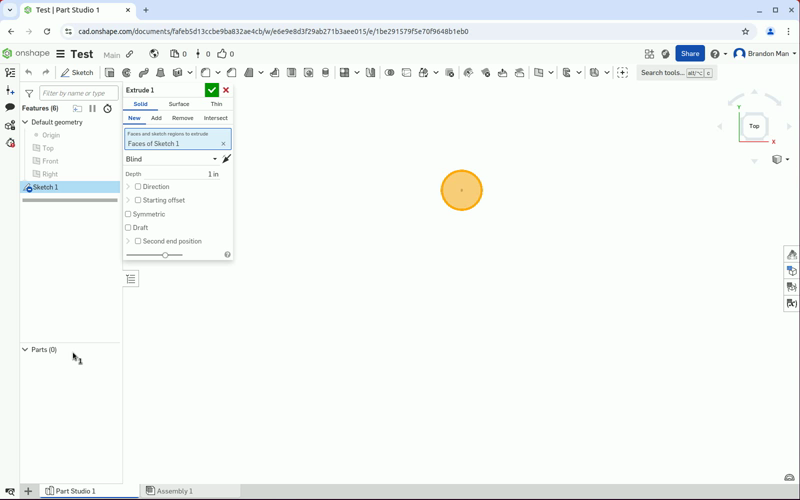
mouse_move(143, 106)
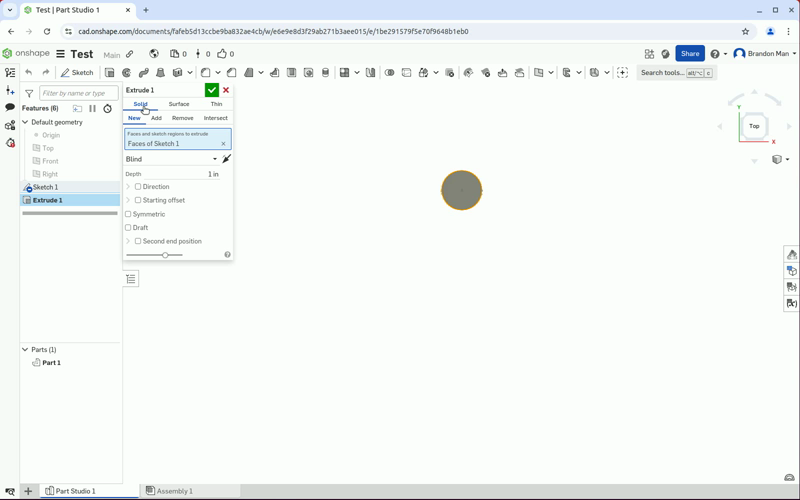
click(143, 106)
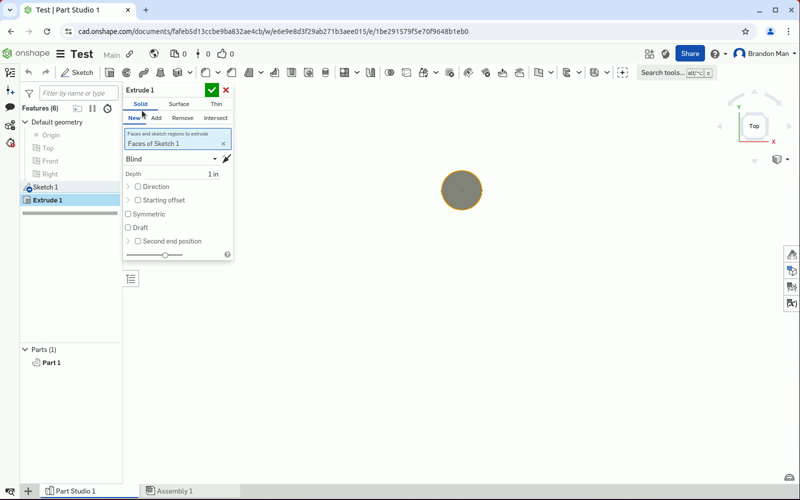
mouse_move(137, 120)
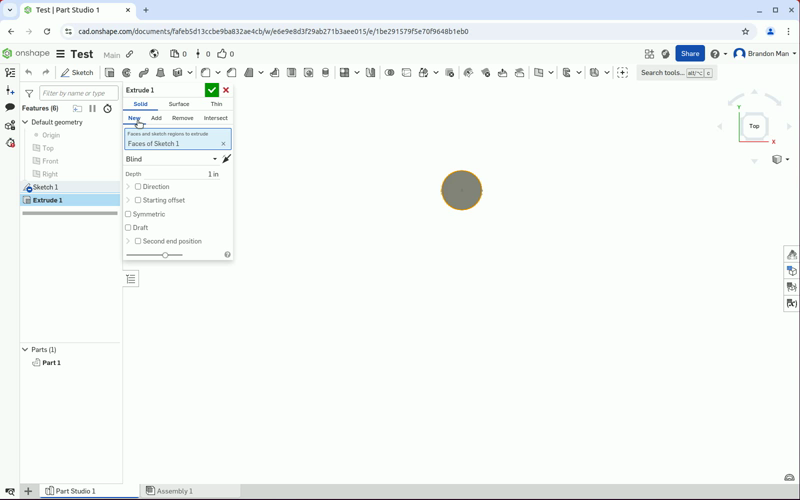
click(137, 120)
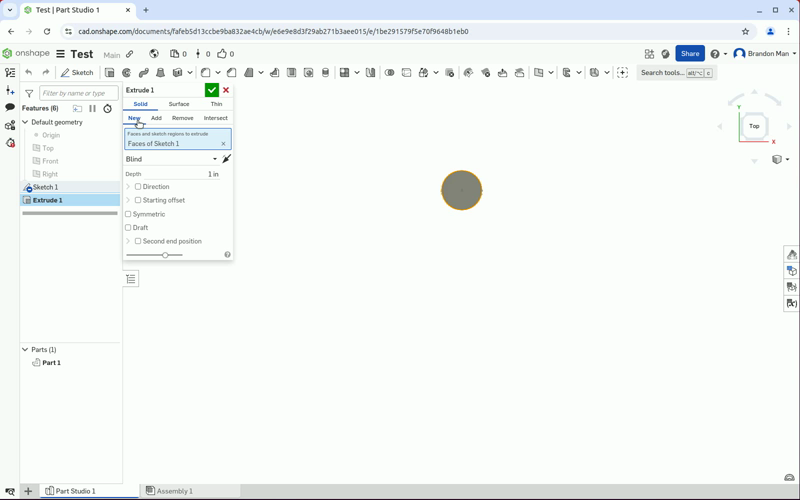
key(tab, 4)
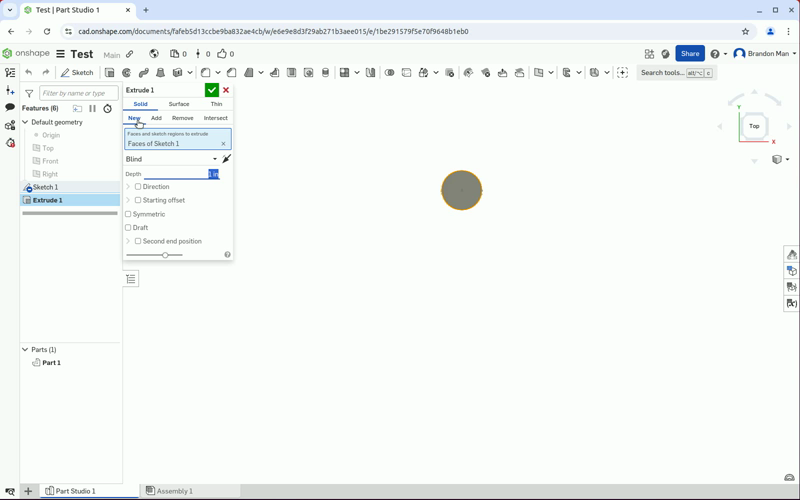
text(2.889)
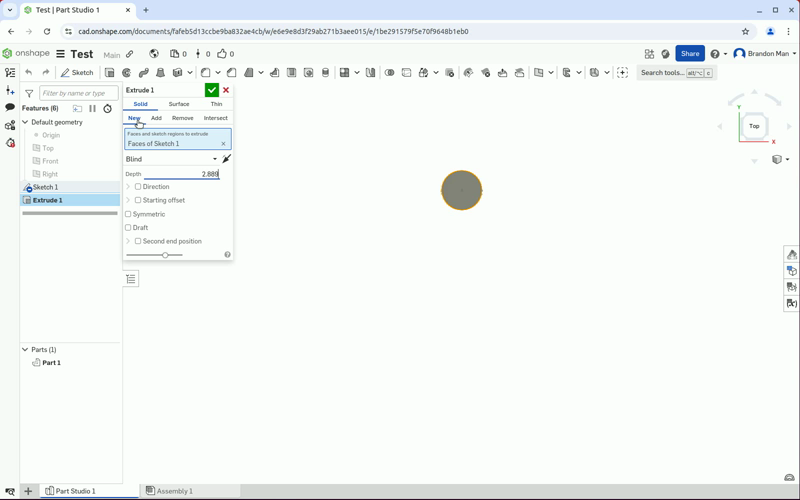
key(enter)
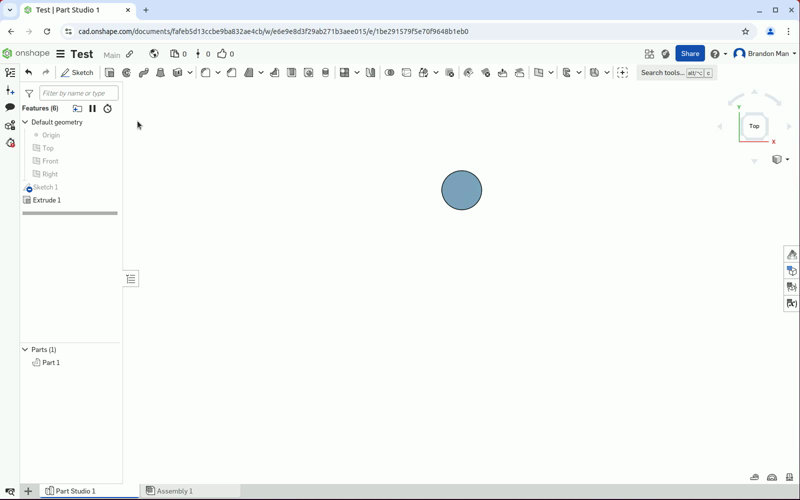
key(shift+h)
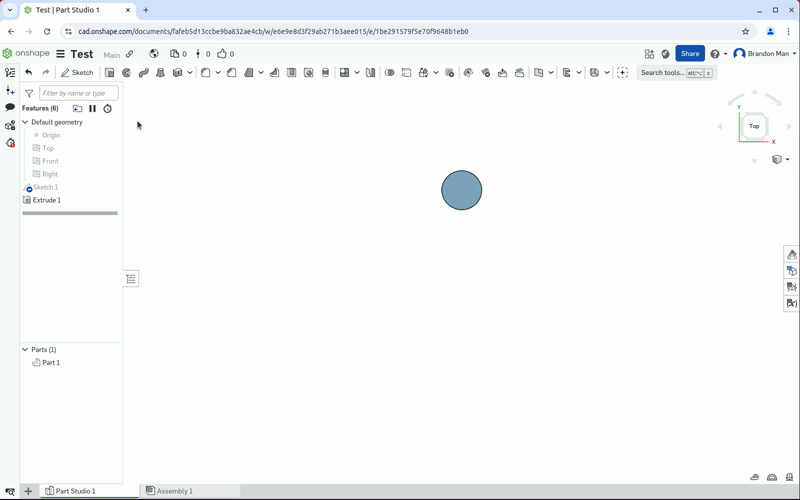
key(shift+h)
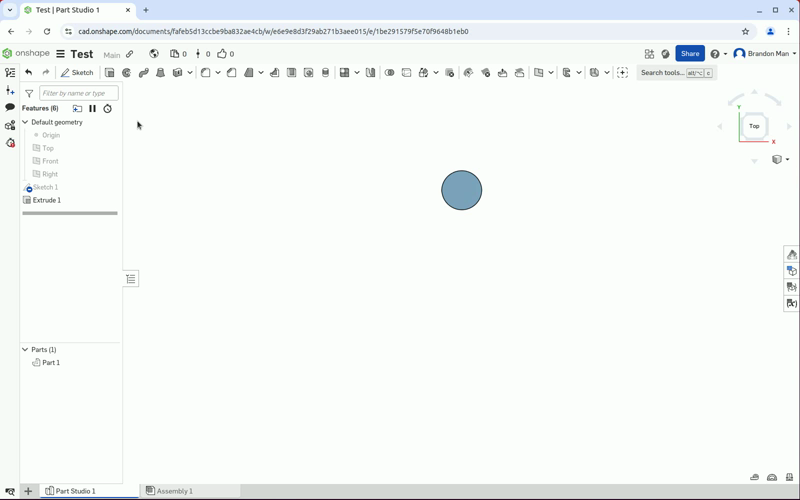
mouse_move(73, 189)
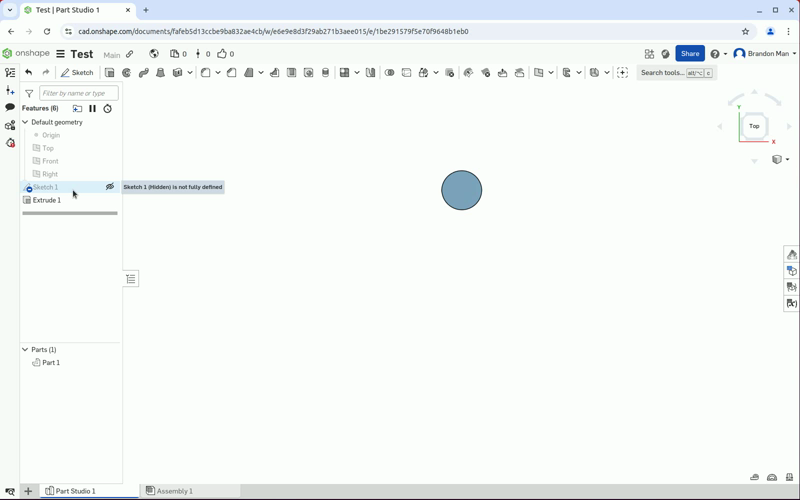
click(73, 189)
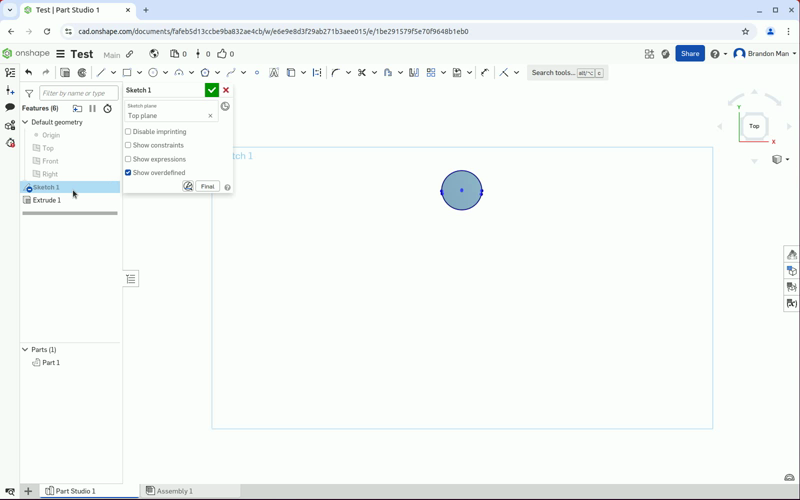
mouse_move(229, 92)
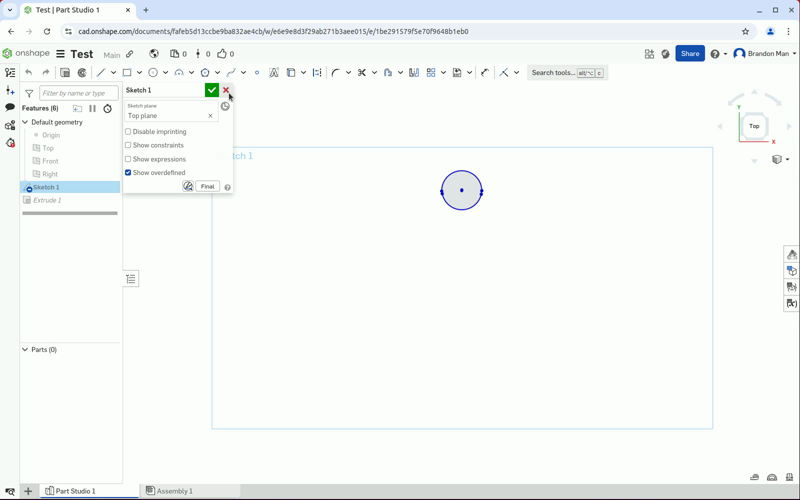
click(229, 92)
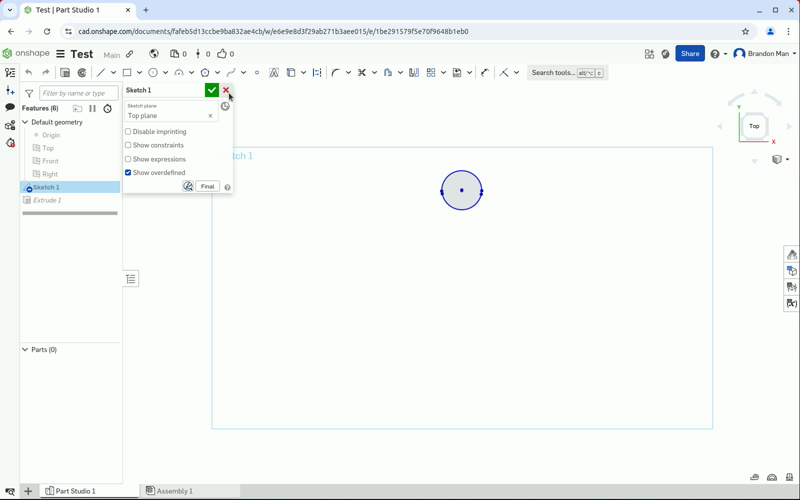
key(shift+s)
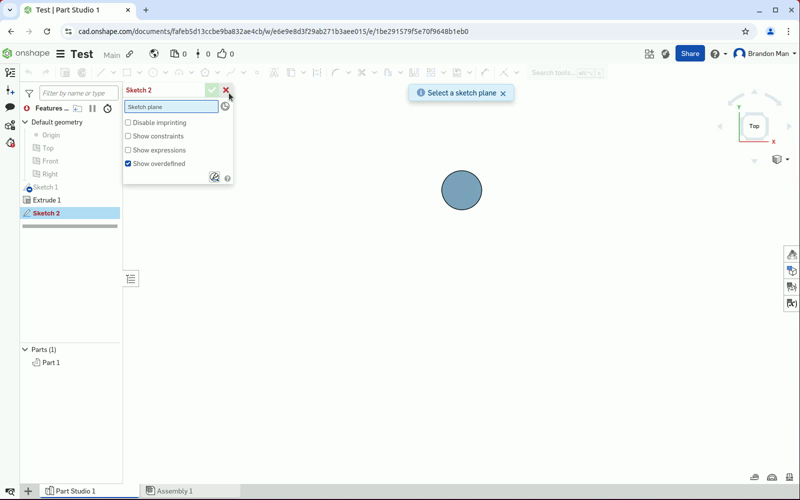
mouse_move(73, 150)
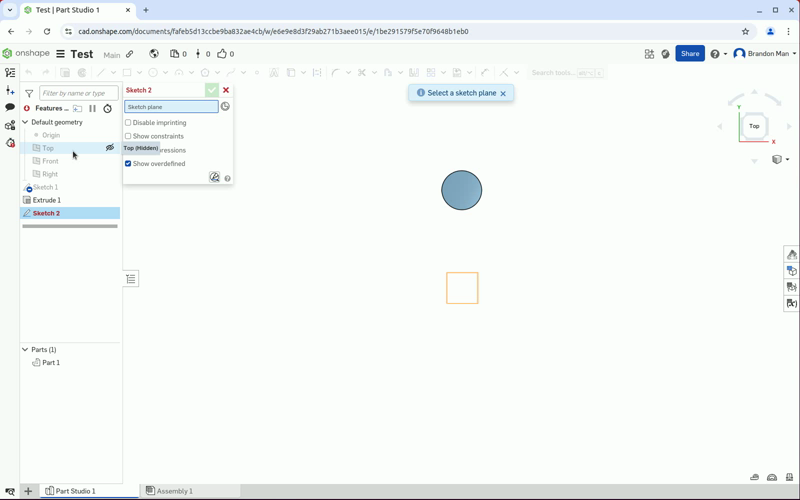
click(73, 150)
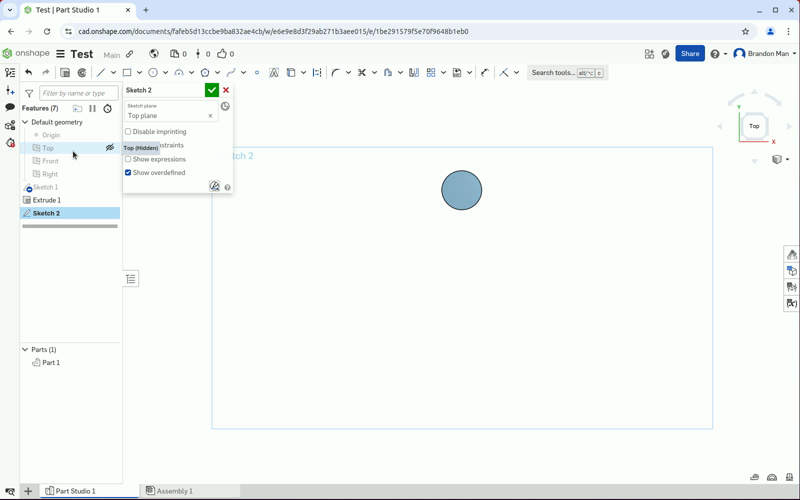
mouse_move(73, 352)
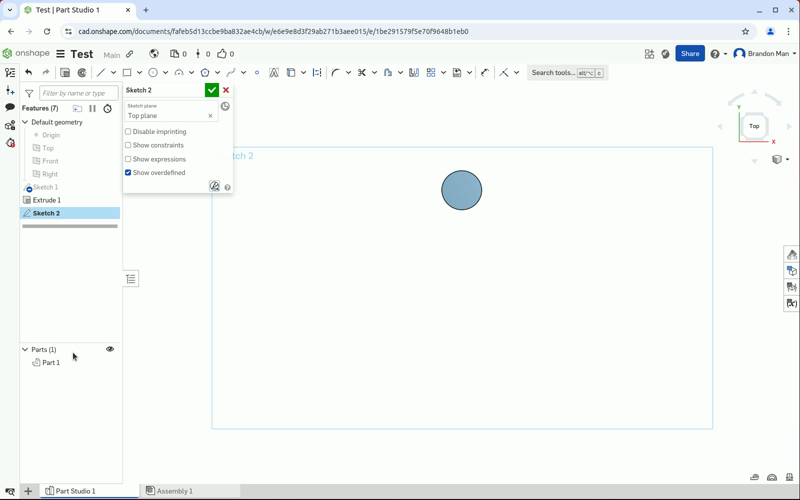
key(y)
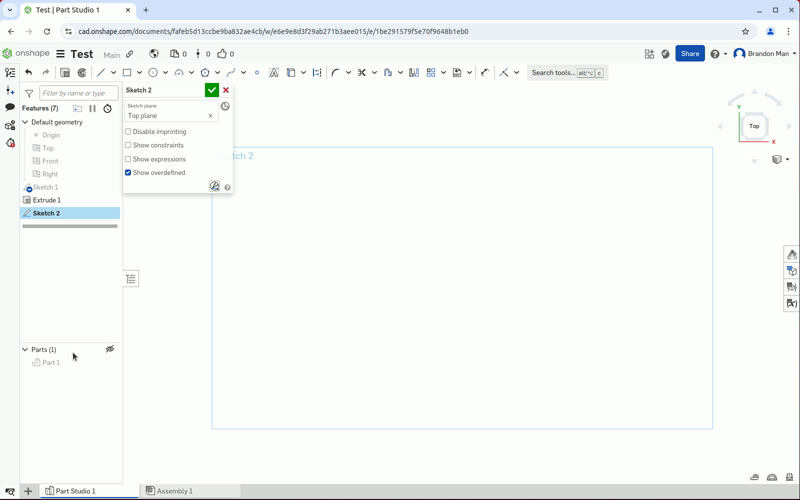
key(c)
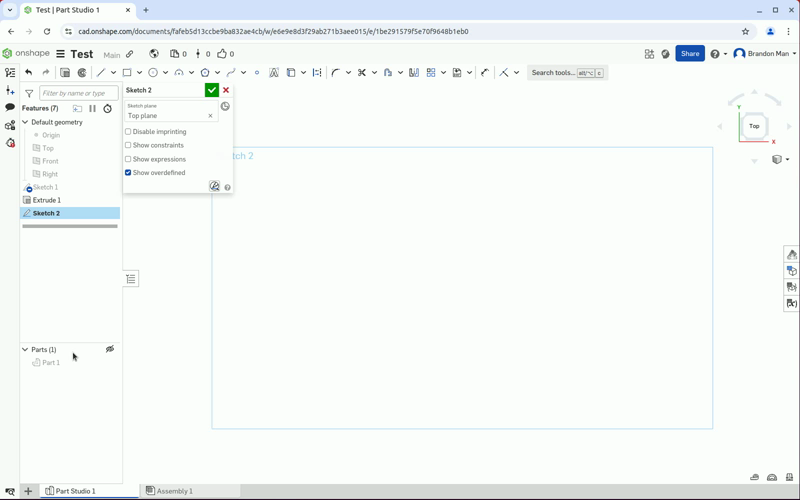
key_down(shift)
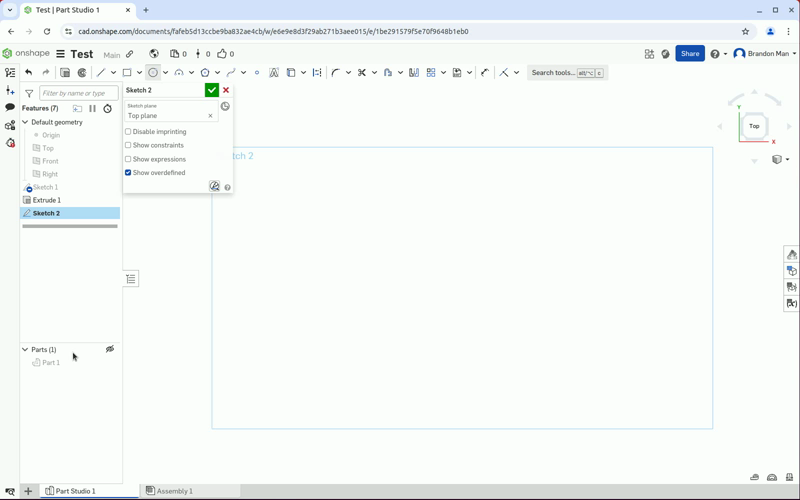
mouse_move(461, 282)
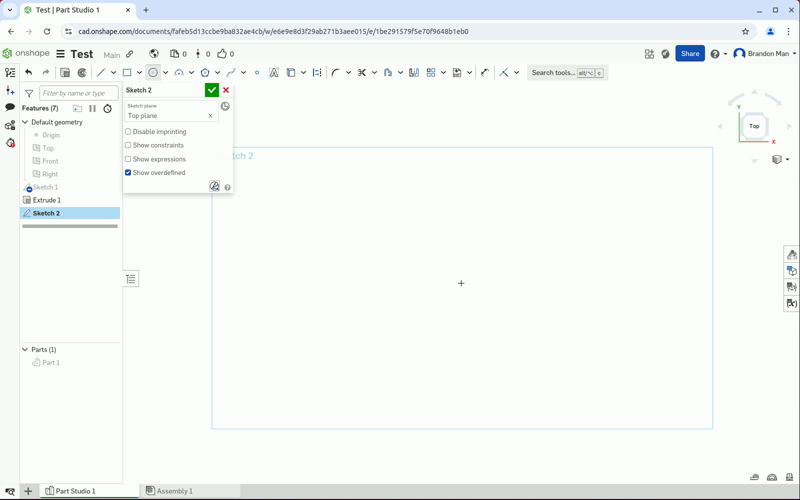
click(461, 282)
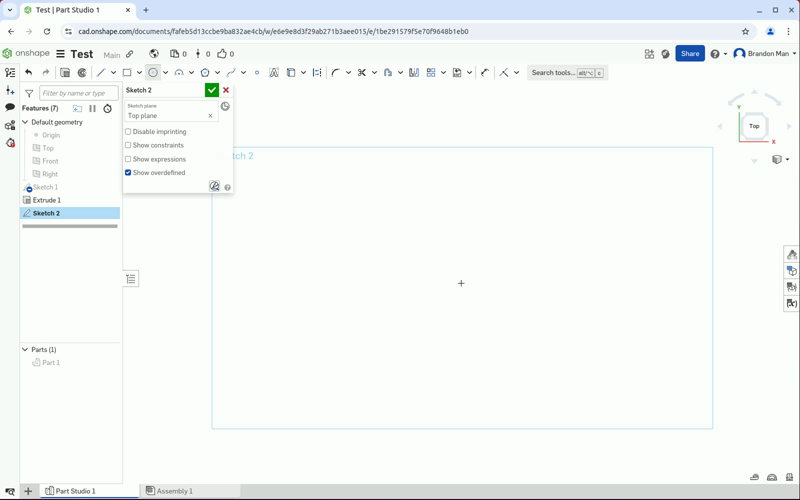
key_up(shift)
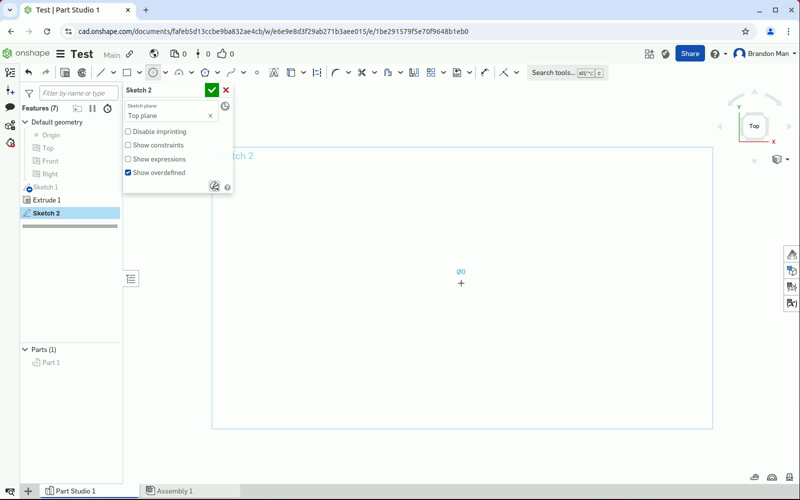
mouse_move(470, 282)
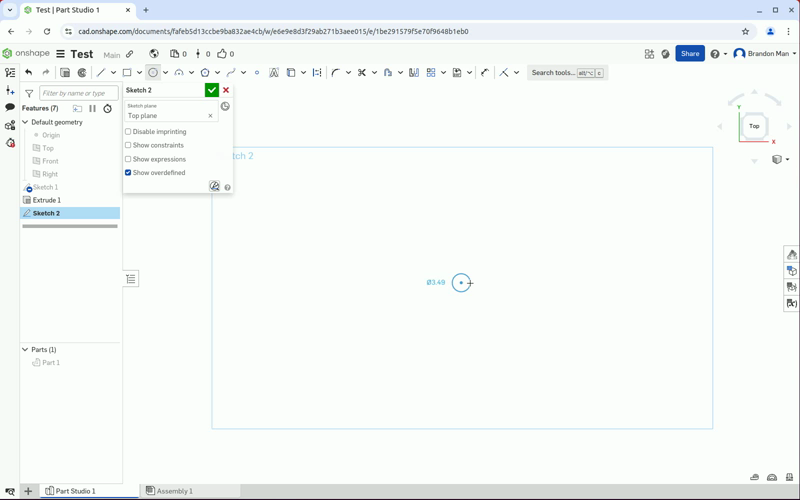
click(470, 282)
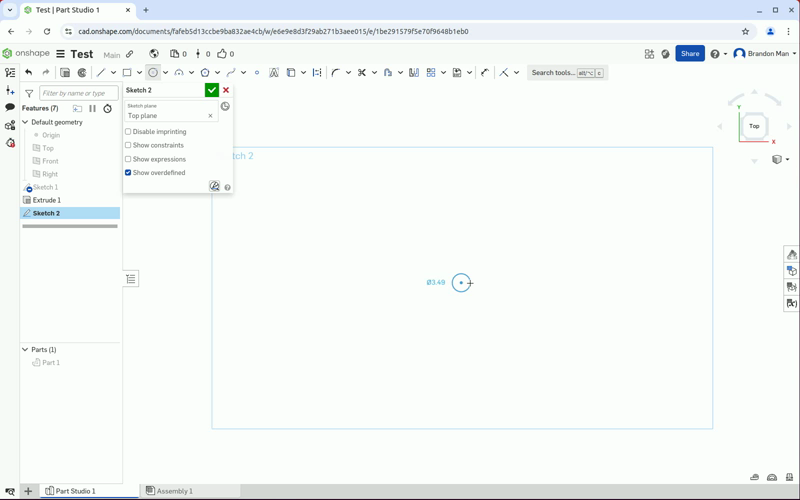
key(esc)
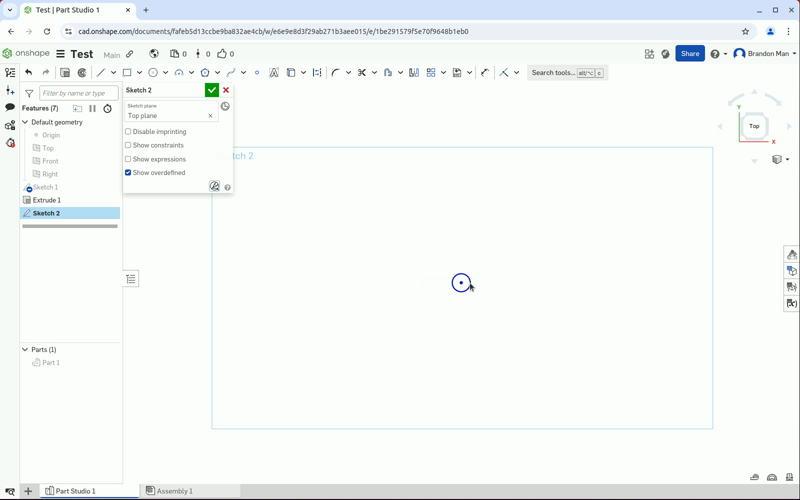
mouse_move(465, 276)
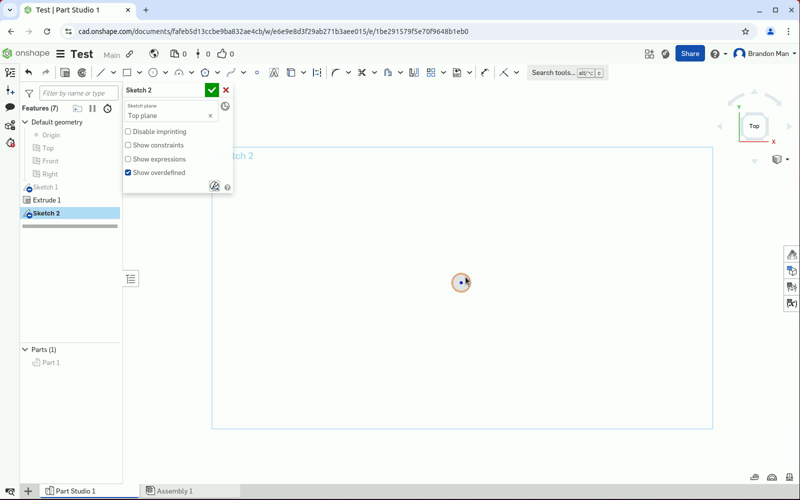
scroll(6)
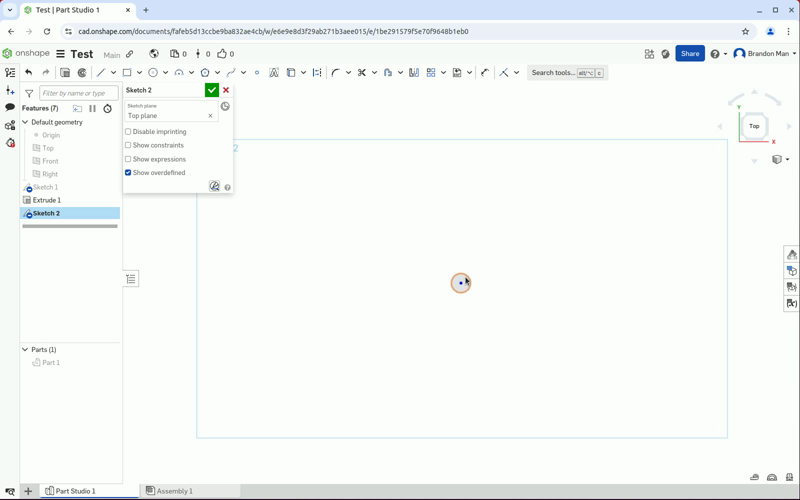
scroll(6)
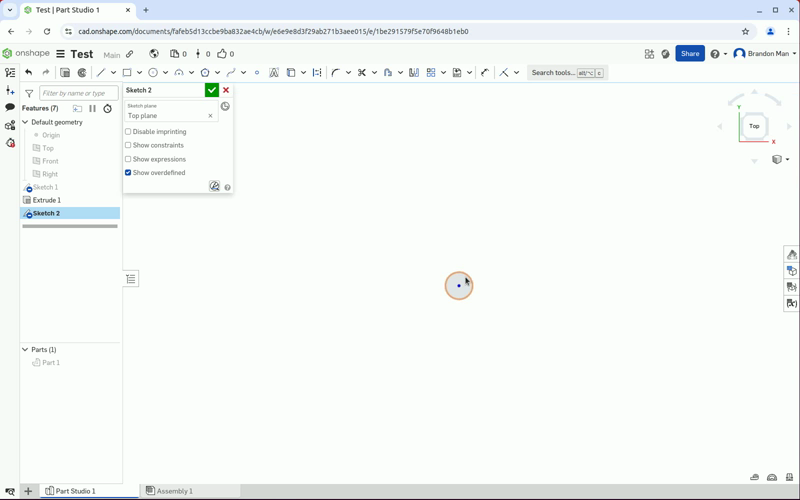
scroll(6)
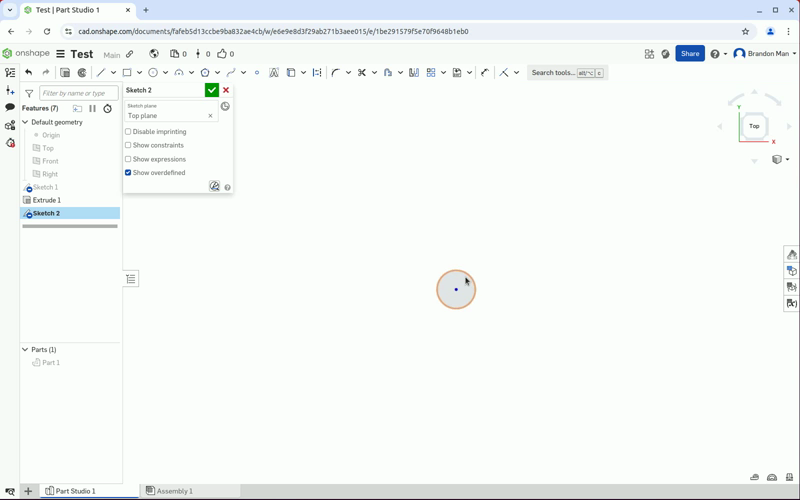
scroll(6)
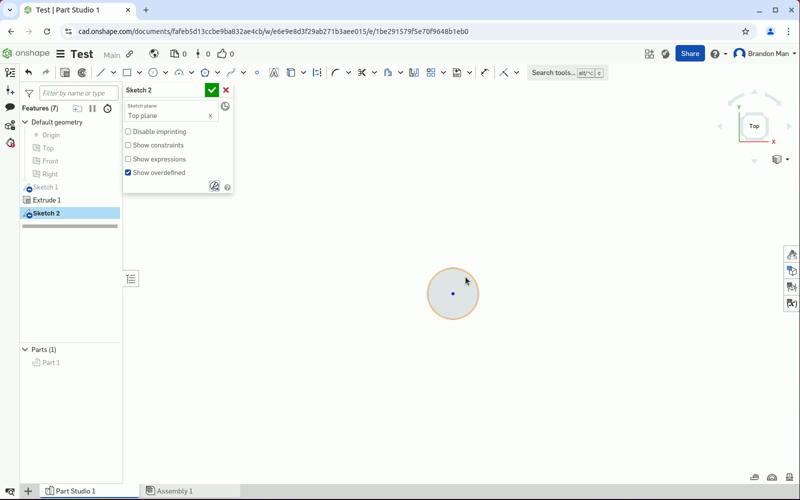
scroll(6)
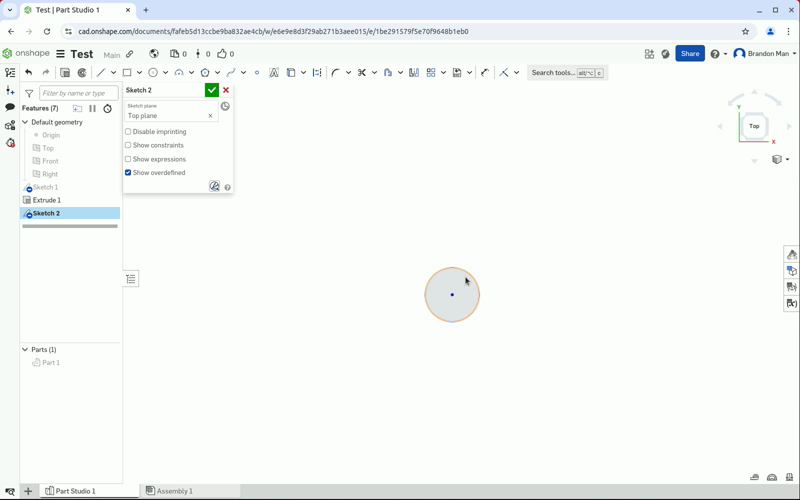
scroll(6)
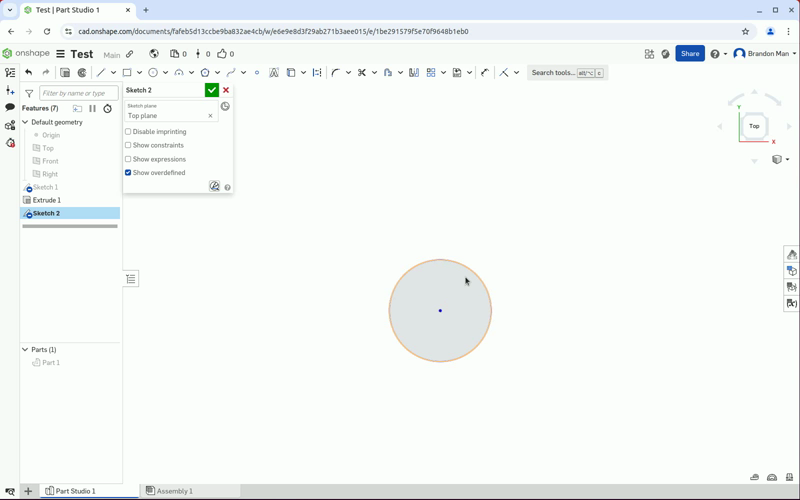
scroll(6)
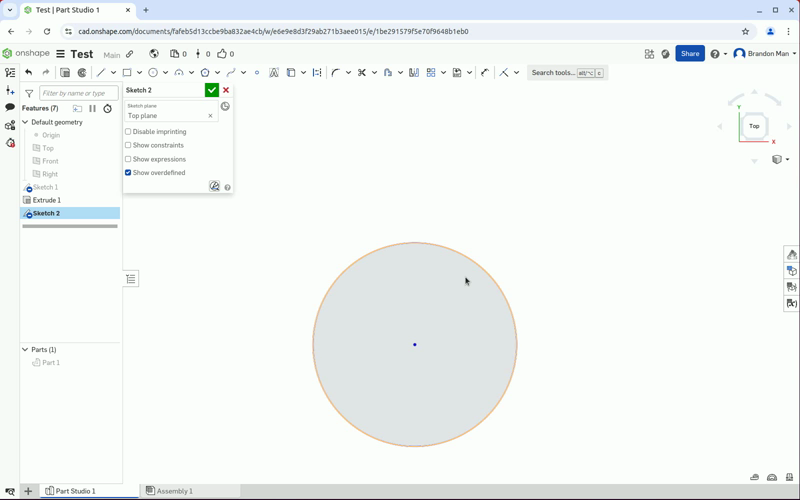
click(465, 276)
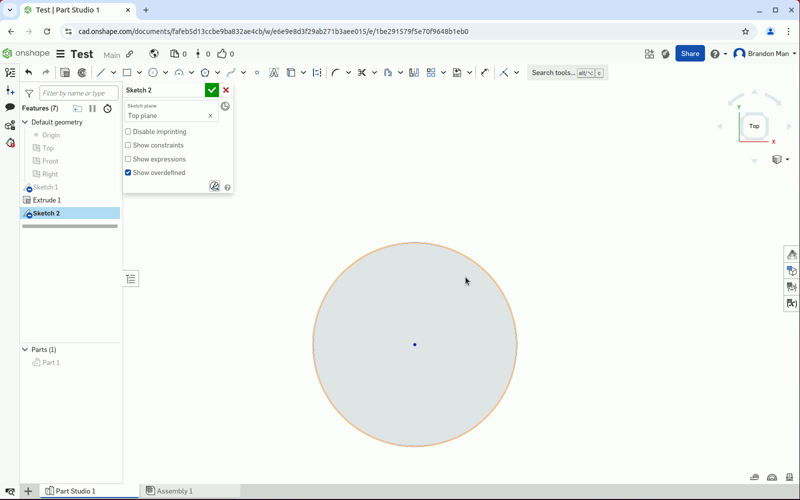
scroll(-6)
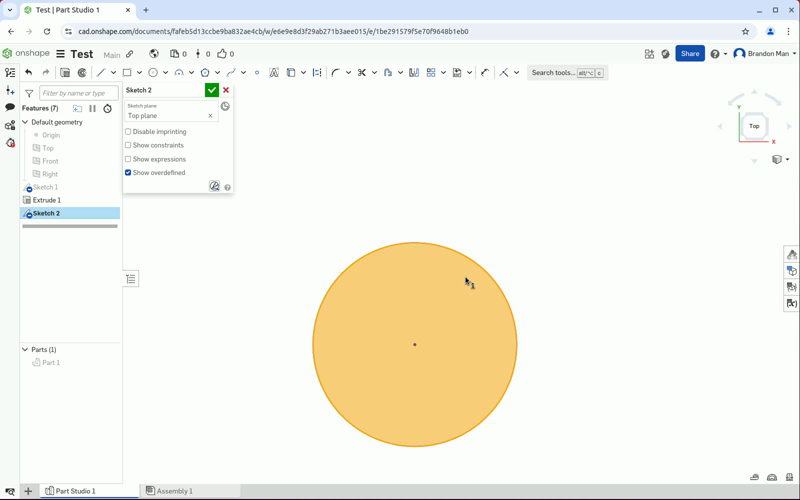
scroll(-6)
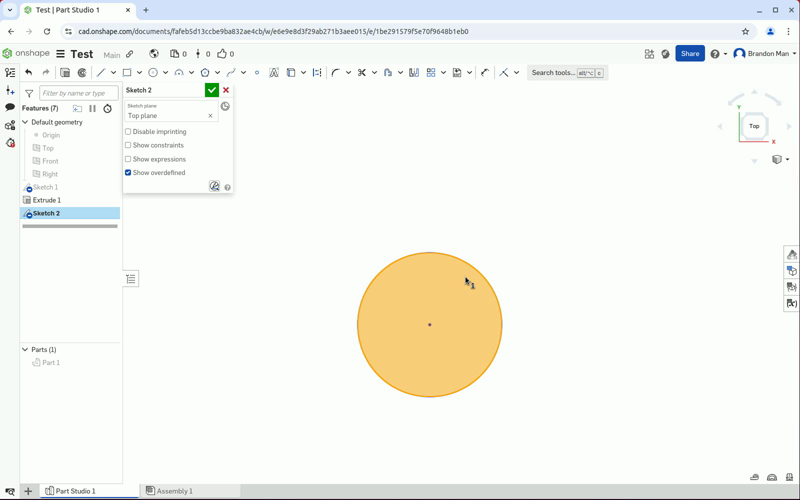
scroll(-6)
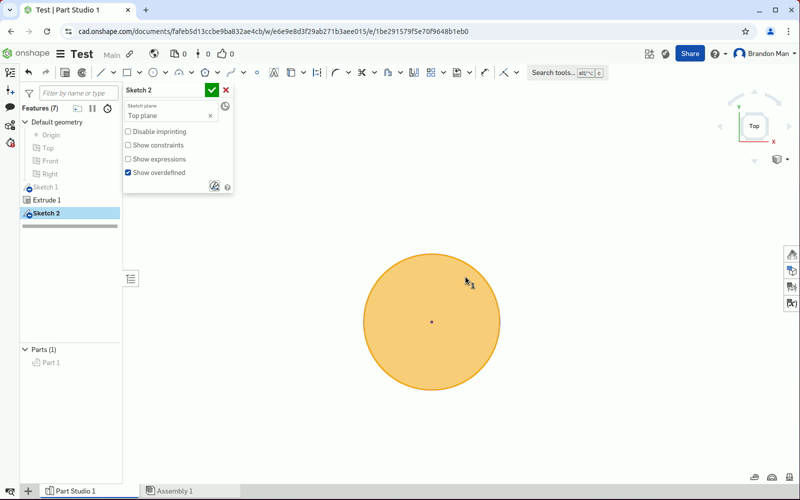
scroll(-6)
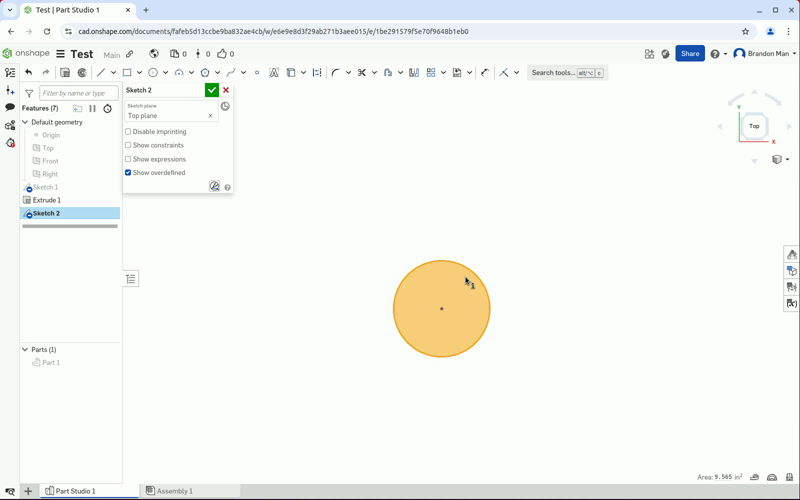
scroll(-6)
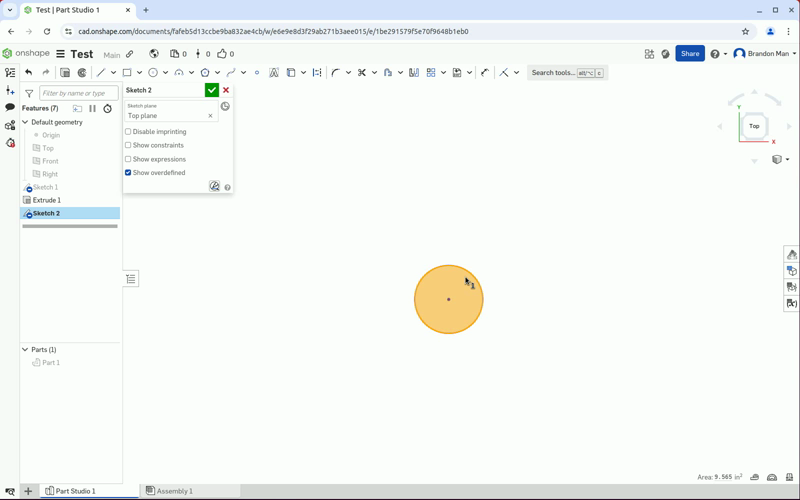
scroll(-6)
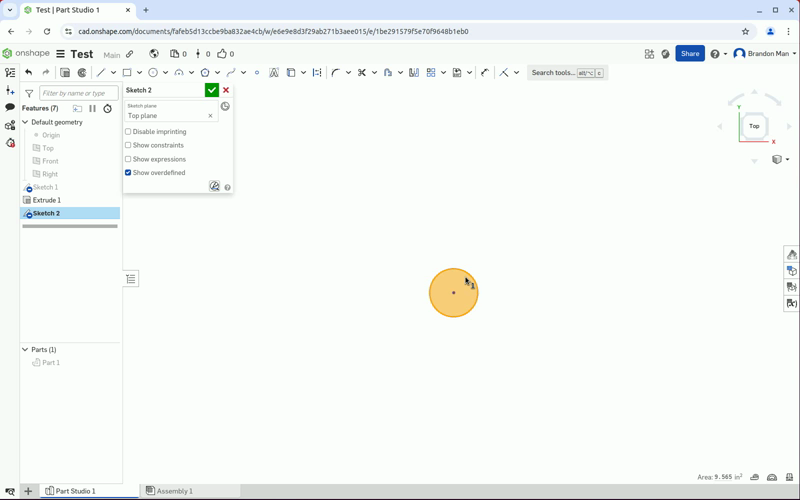
scroll(-6)
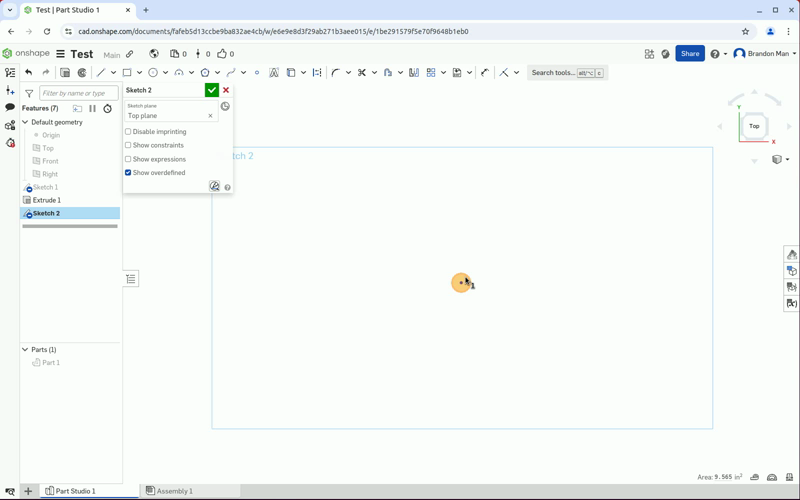
mouse_move(73, 352)
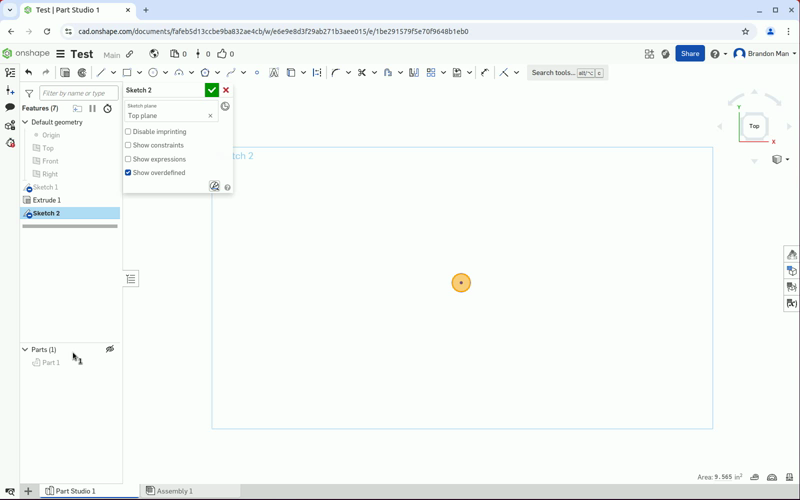
key(shift+y)
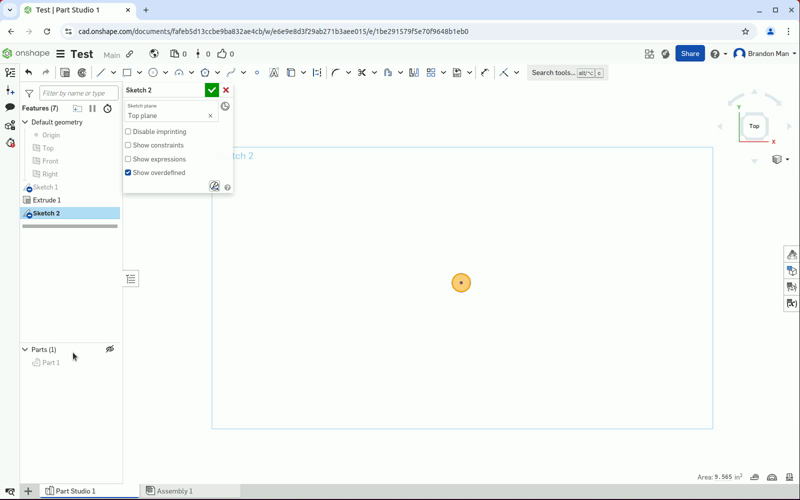
key(shift+e)
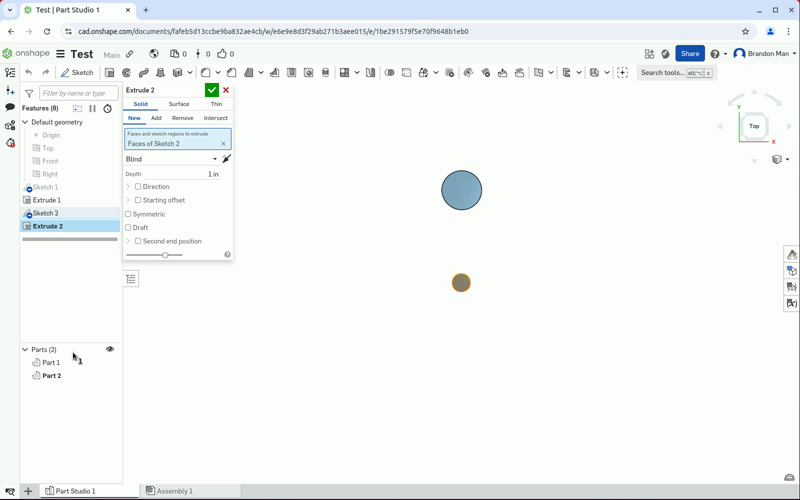
mouse_move(143, 106)
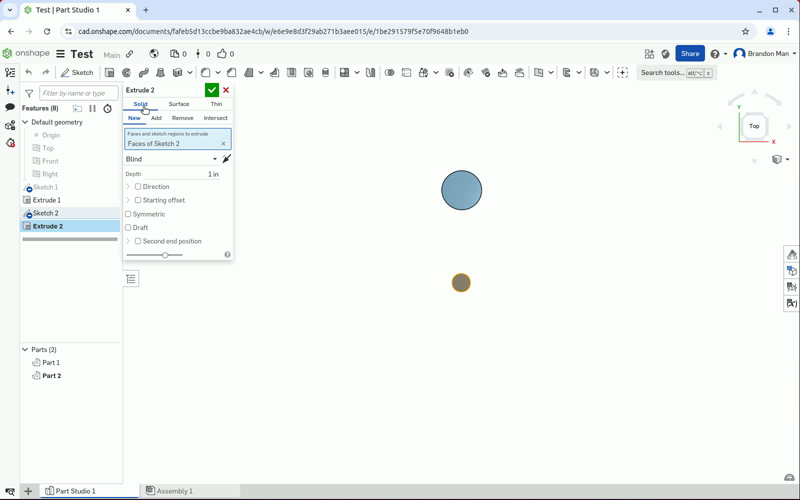
click(143, 106)
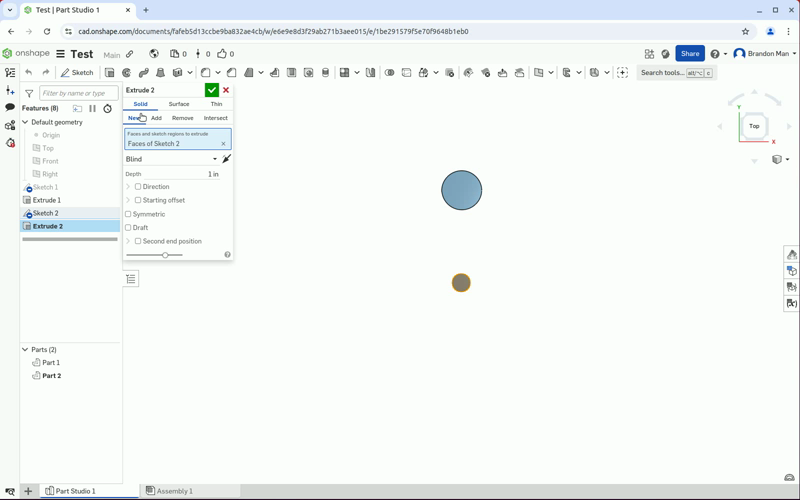
mouse_move(137, 120)
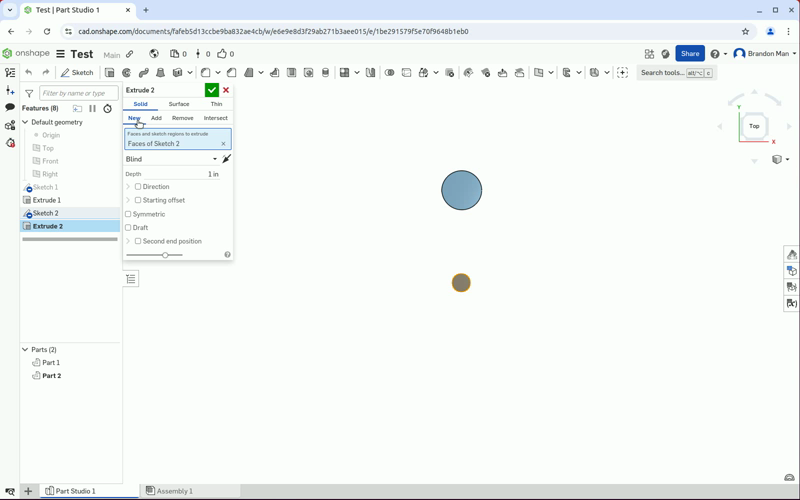
click(137, 120)
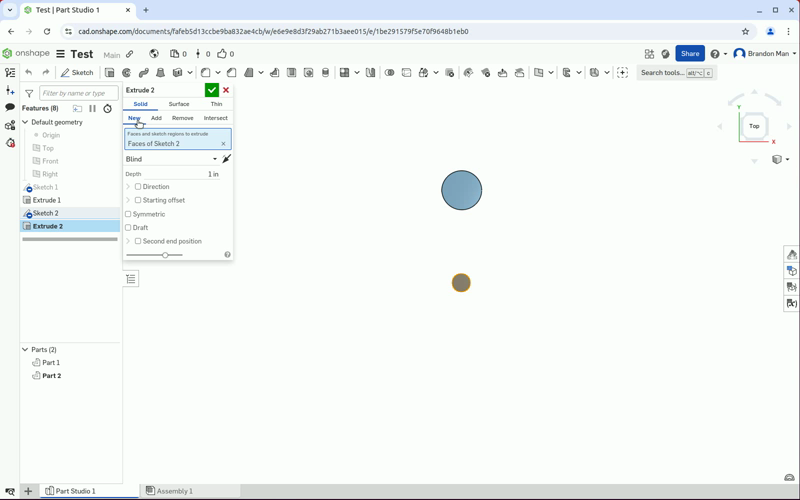
key(tab, 4)
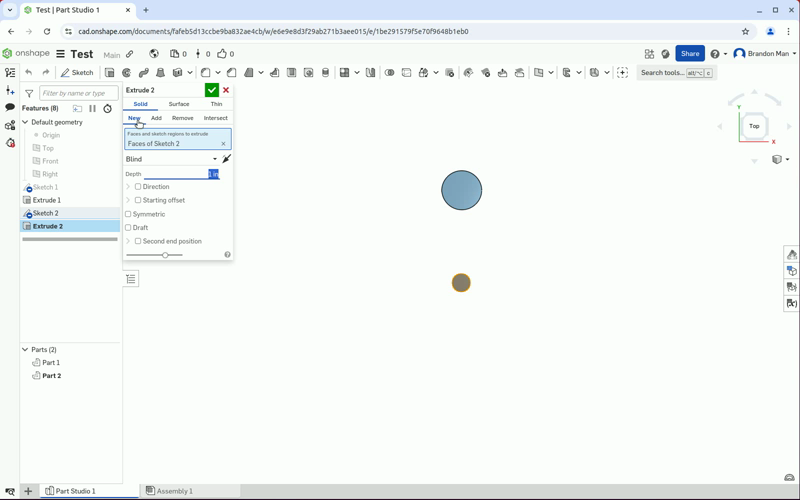
text(2.889)
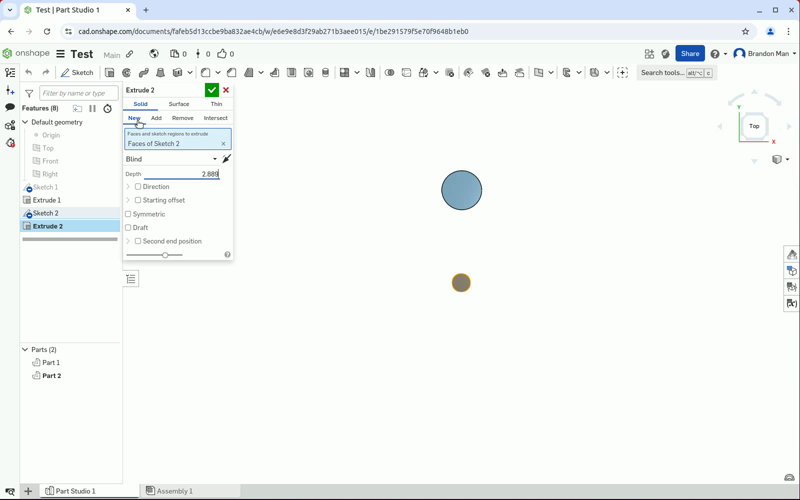
key(enter)
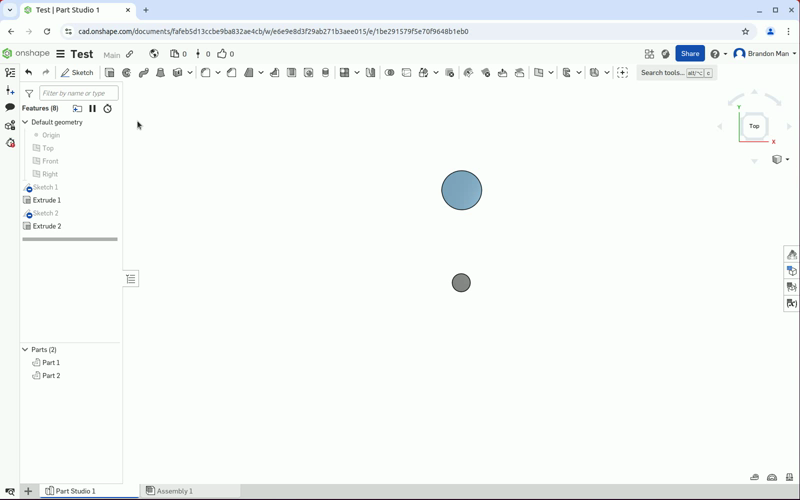
key(shift+h)
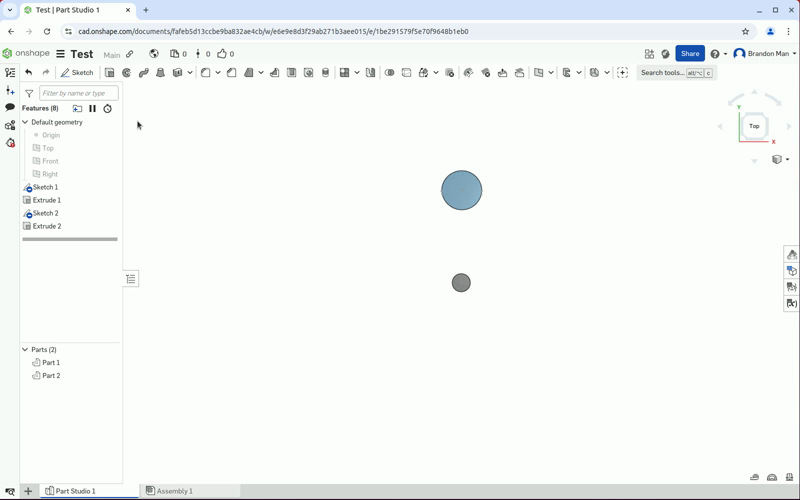
key(shift+h)
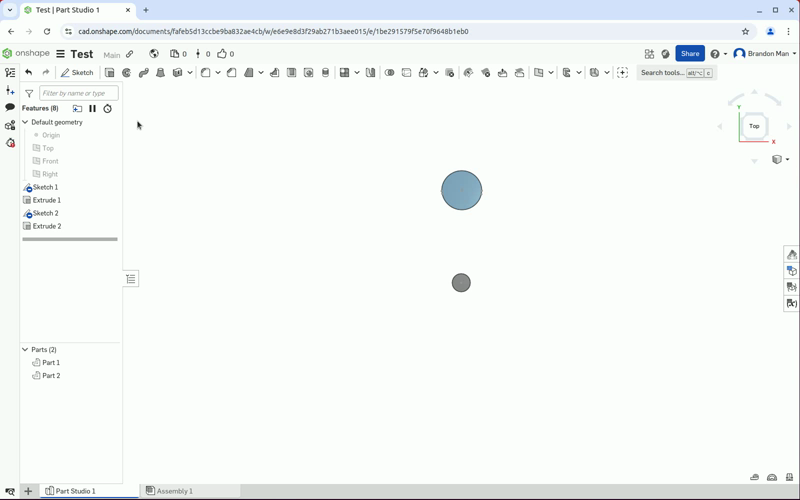
key(shift+7)
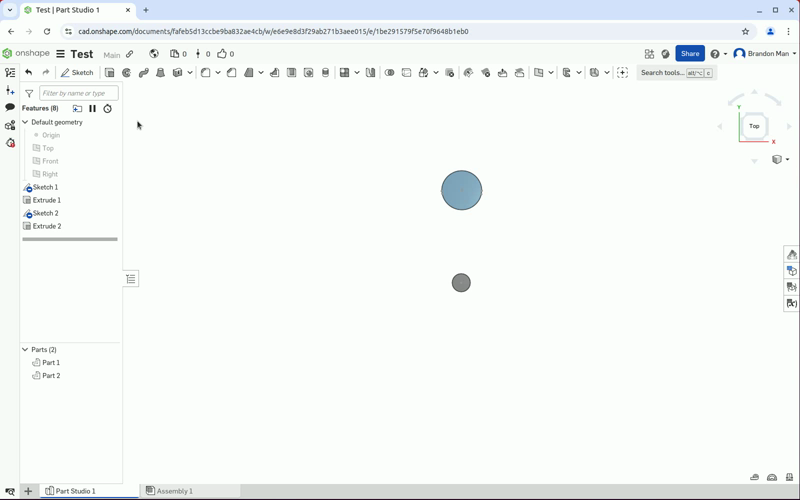
key(up, 3)
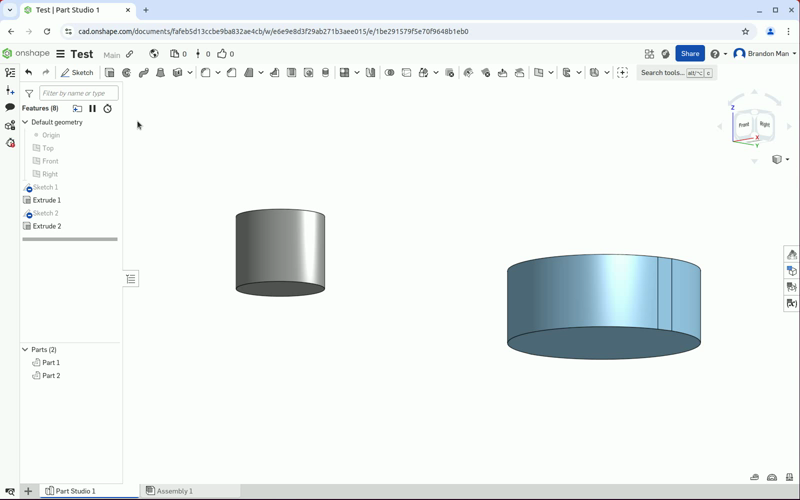
key(left, 3)
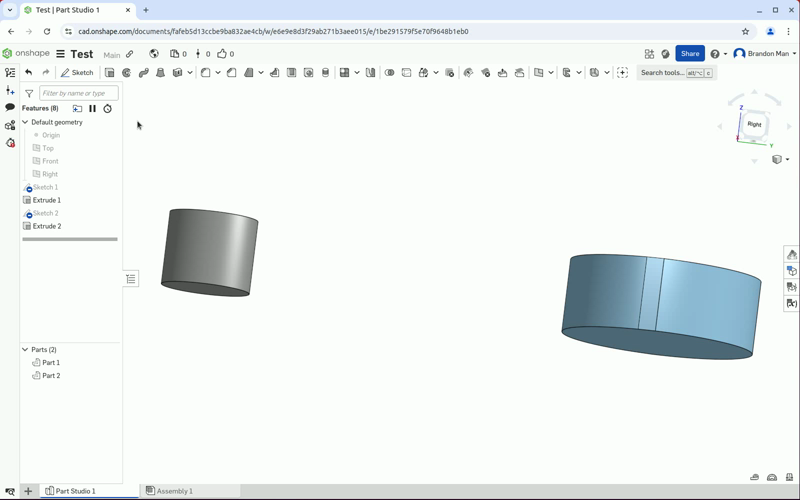
key(right, 3)
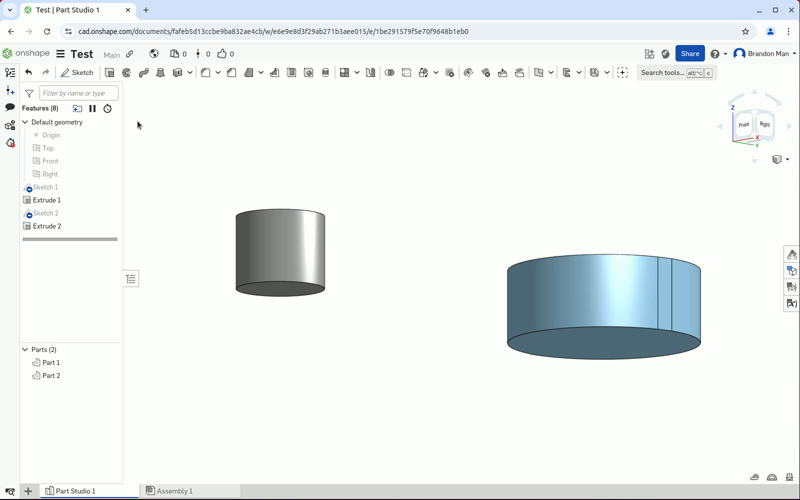
key(down, 3)
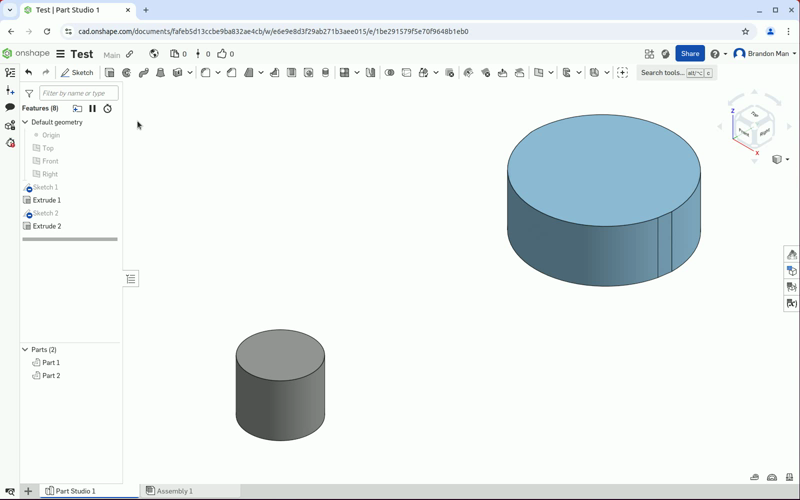
mouse_move(73, 189)
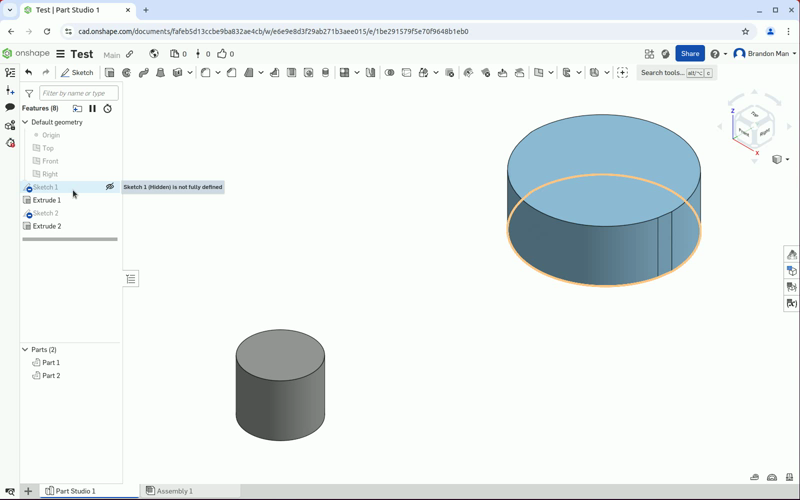
click(73, 189)